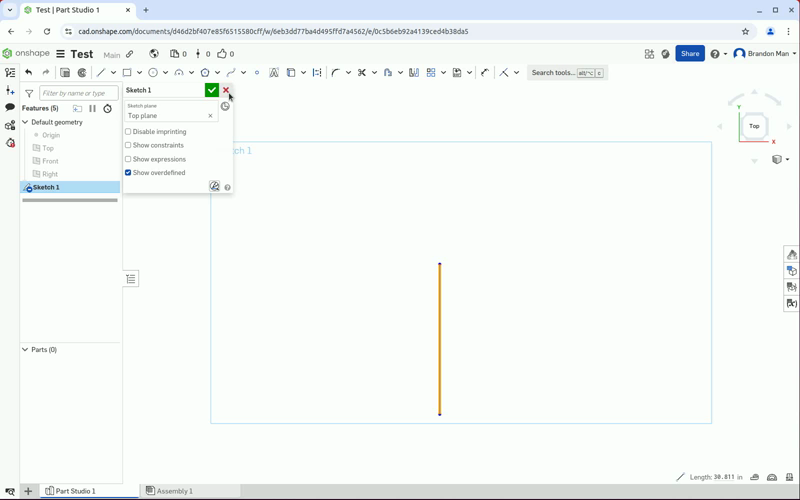
key(shift+h)
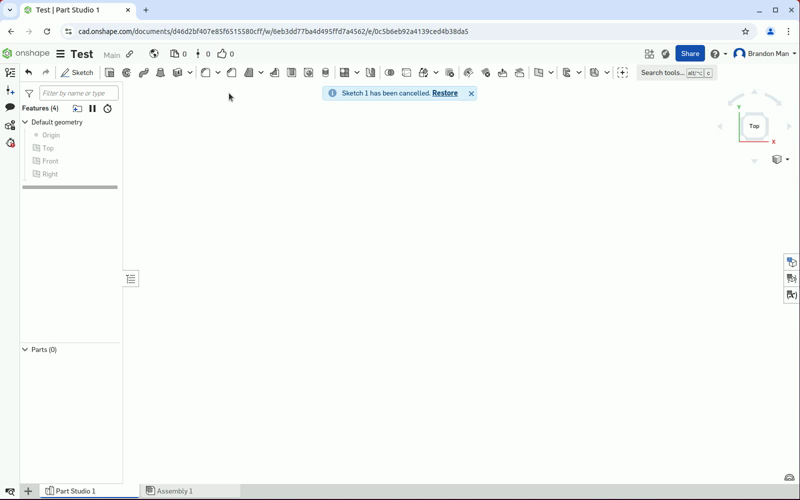
mouse_move(73, 352)
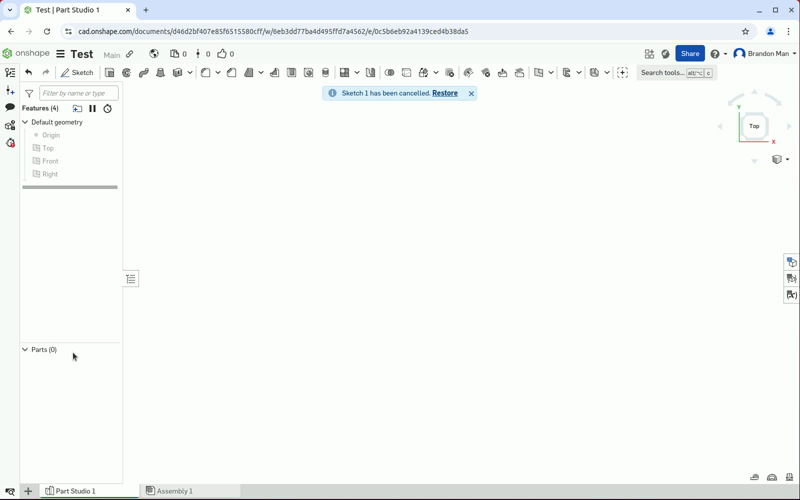
key(y)
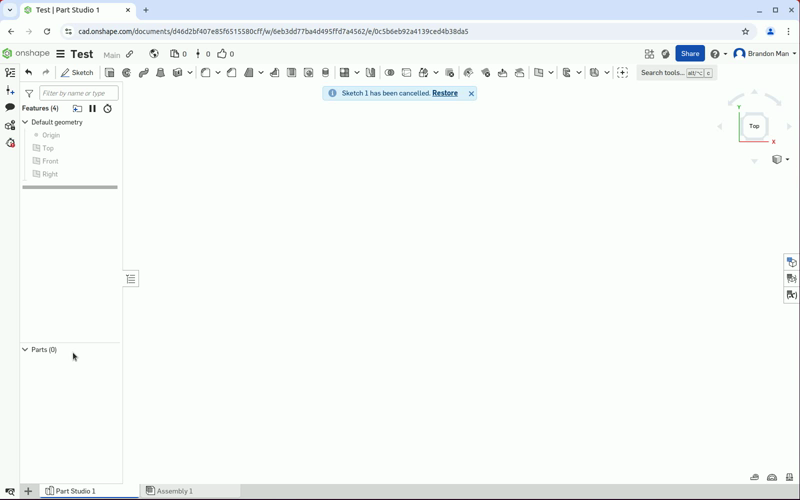
key(shift+p)
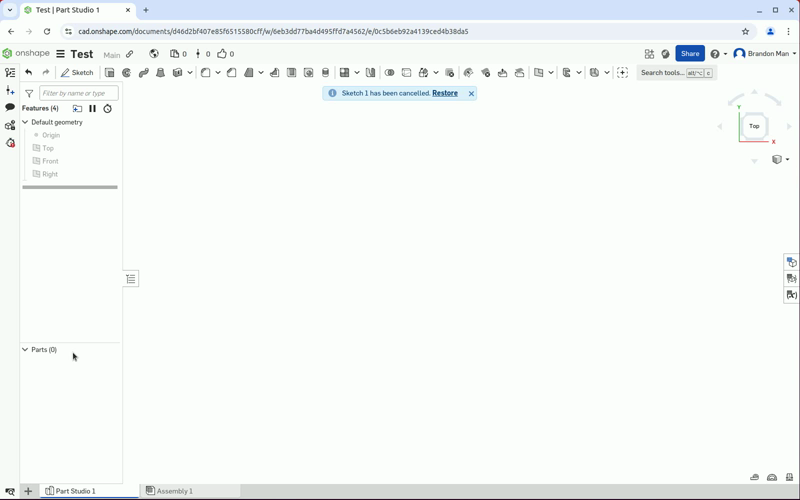
key(space)
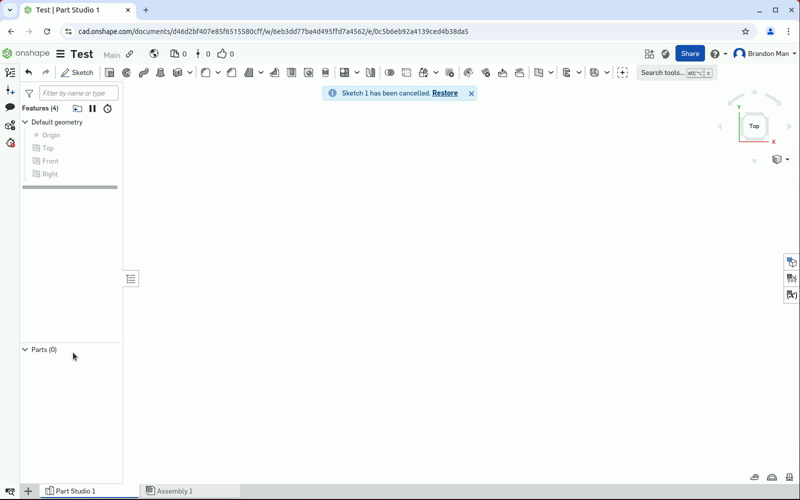
key_down(shift)
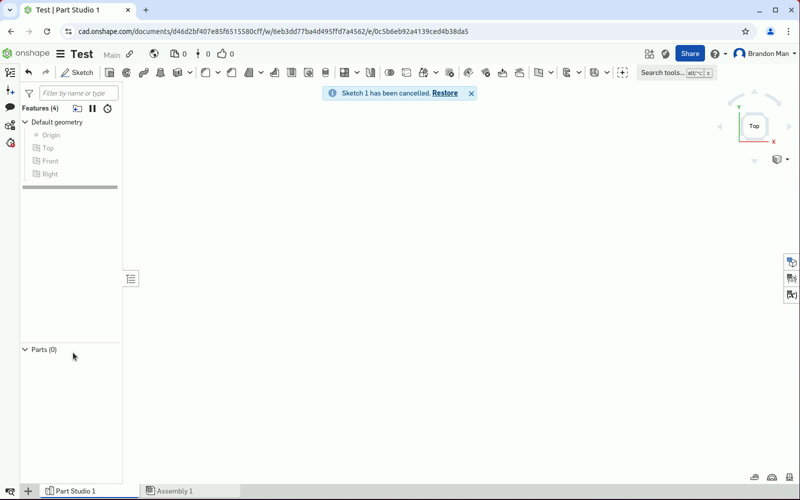
key(up)
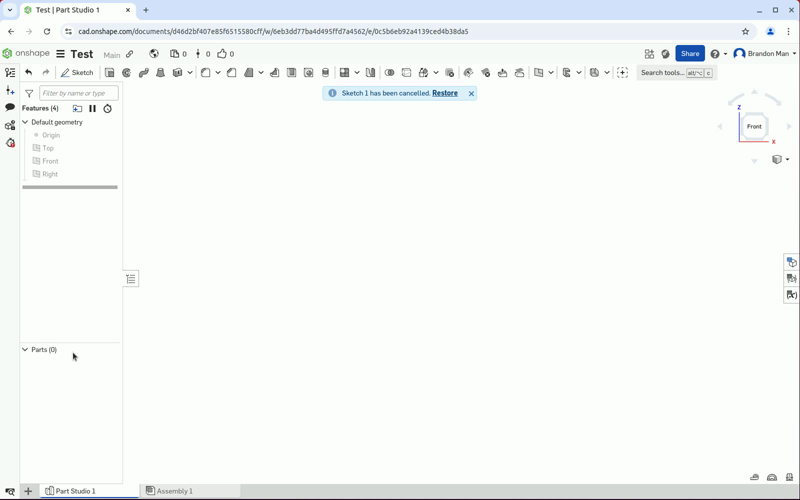
key_up(shift)
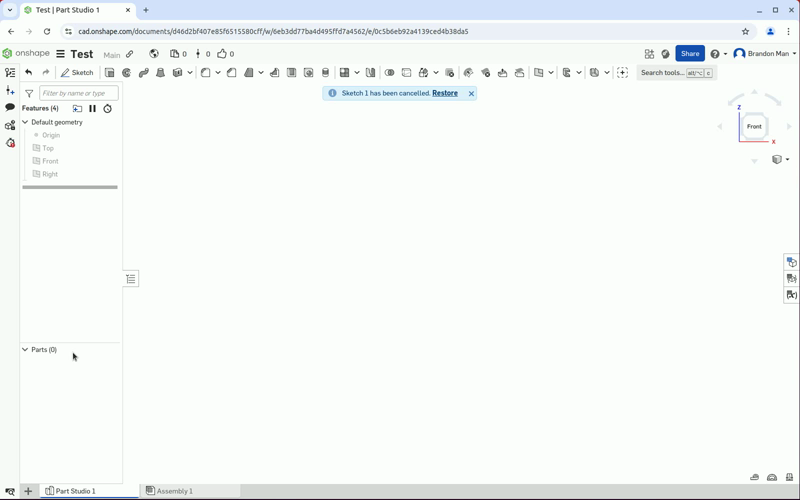
mouse_move(73, 352)
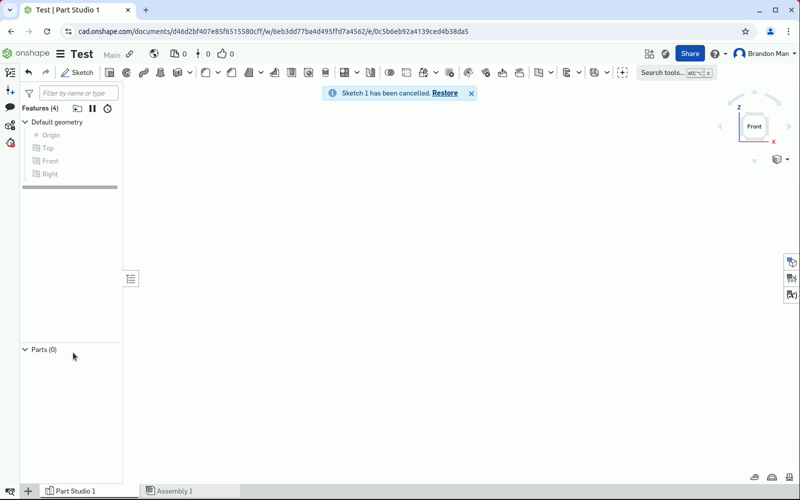
key(shift+y)
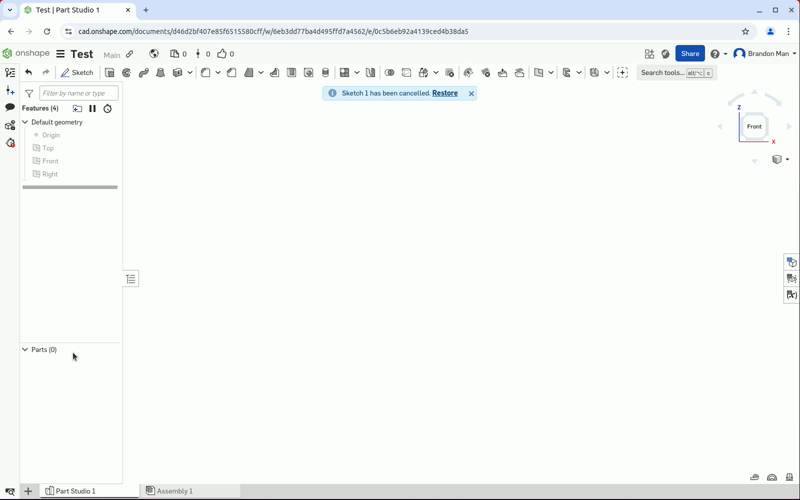
key(shift+s)
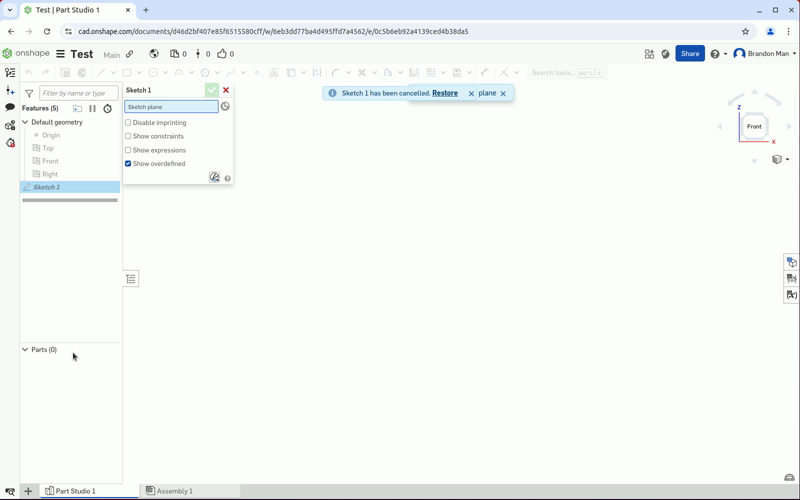
mouse_move(73, 163)
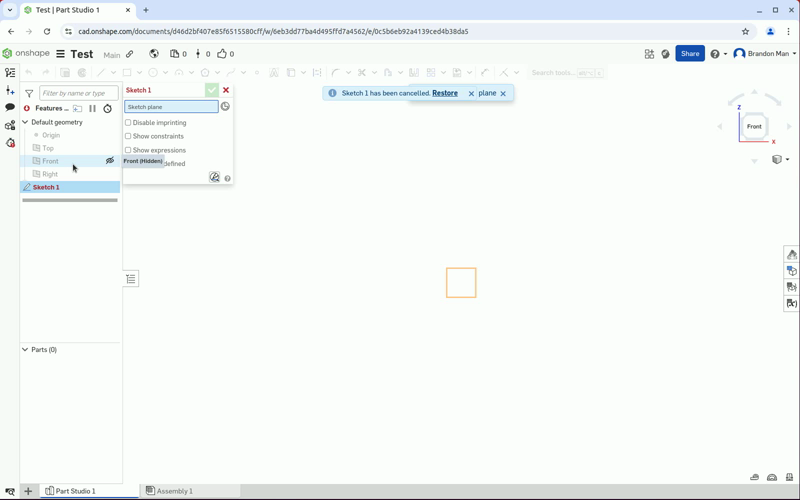
click(73, 163)
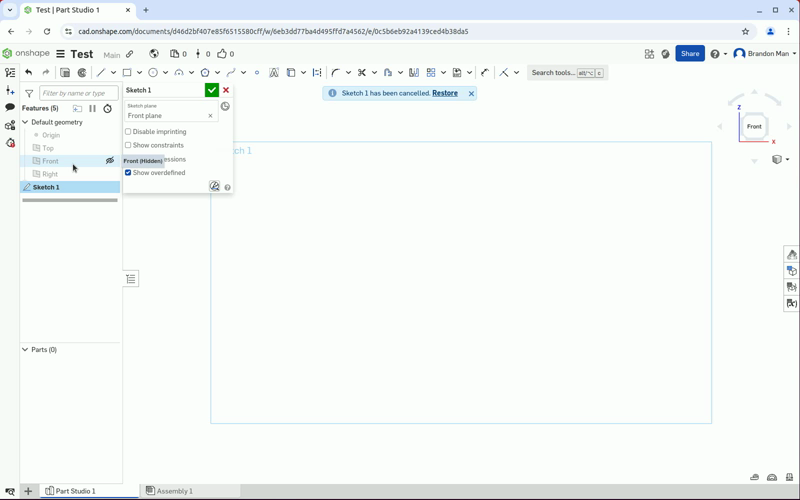
mouse_move(73, 352)
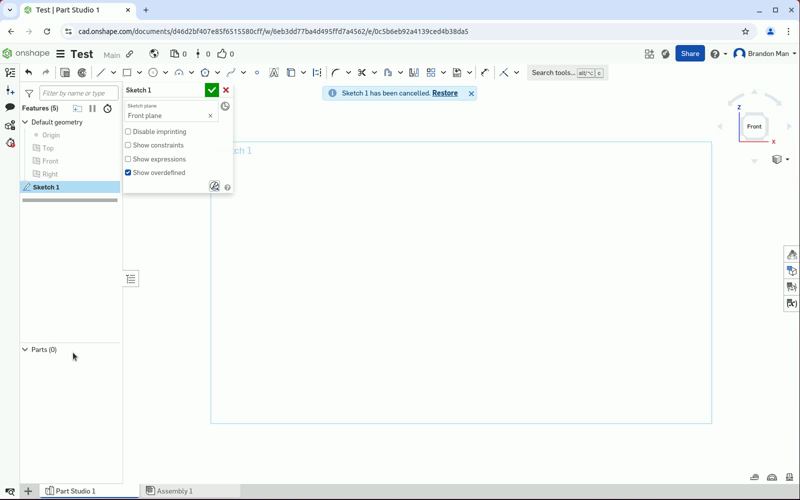
key(y)
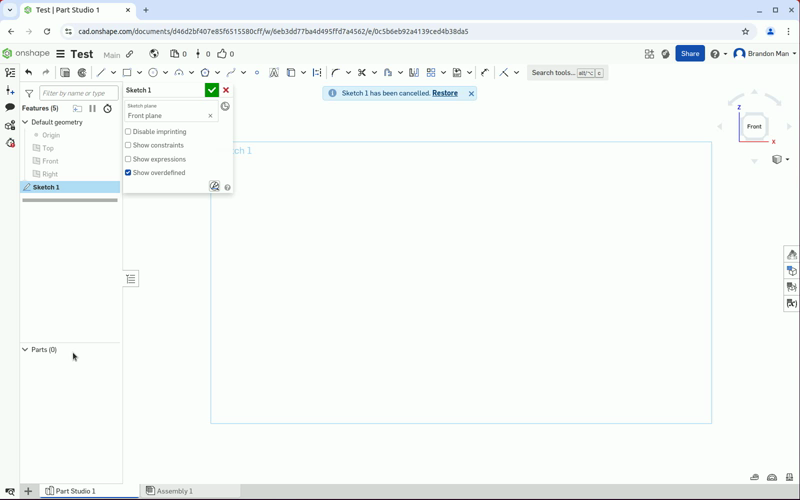
key(l)
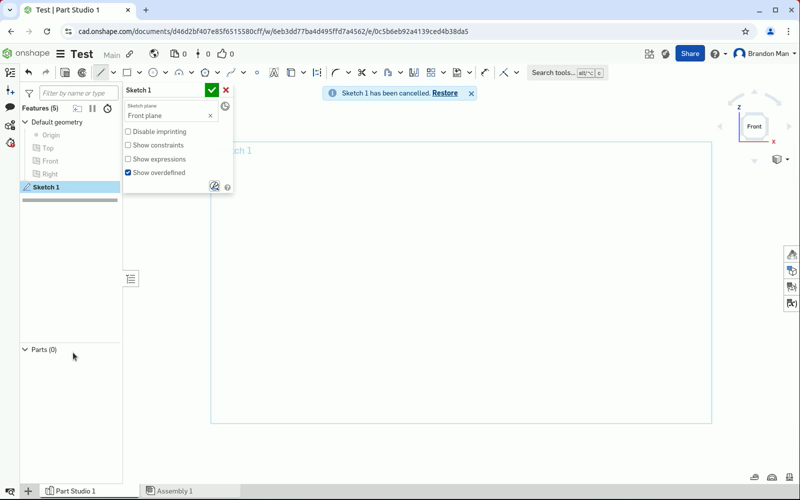
key_down(shift)
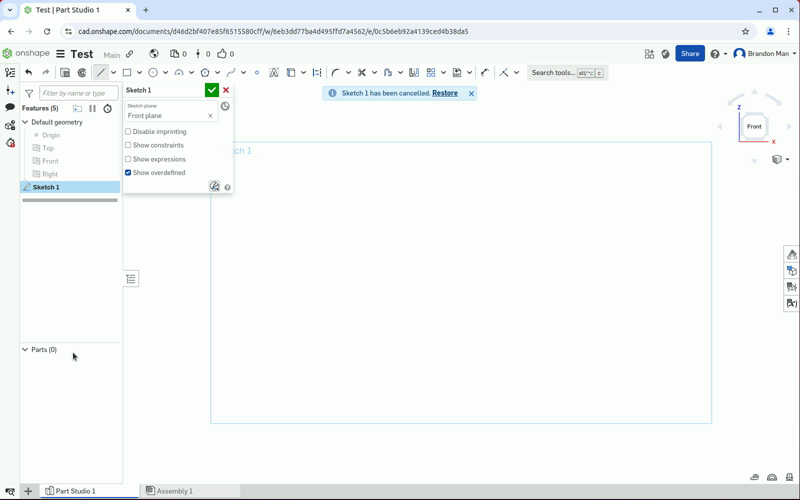
mouse_move(348, 339)
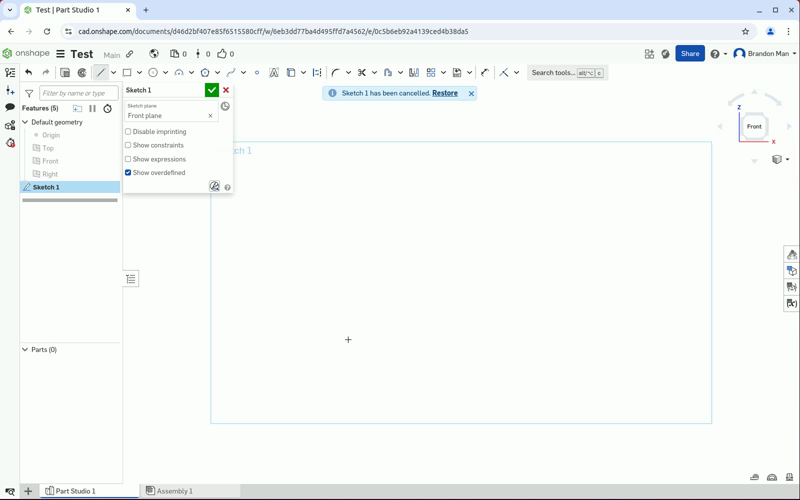
click(348, 339)
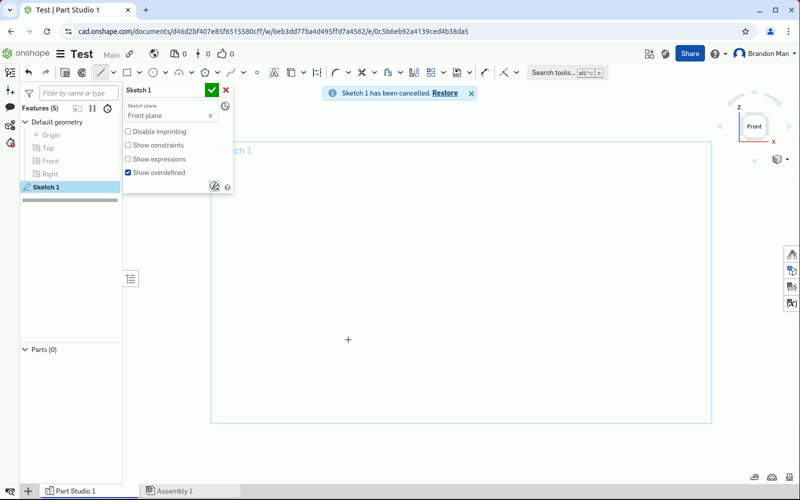
key_up(shift)
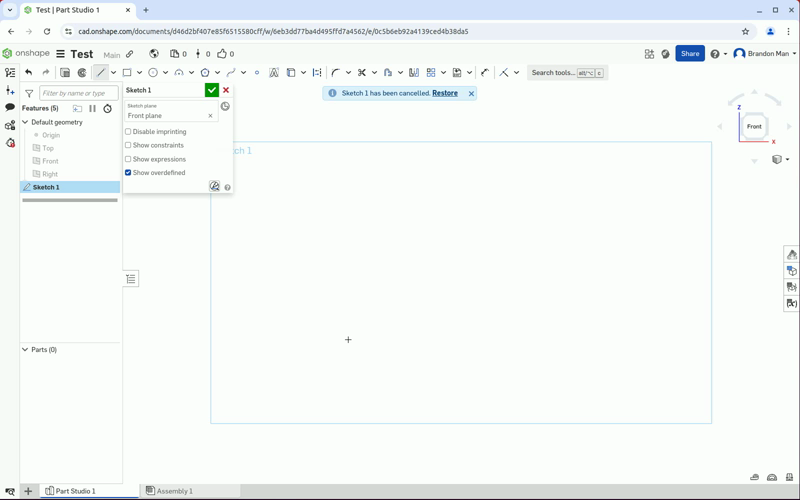
key_down(shift)
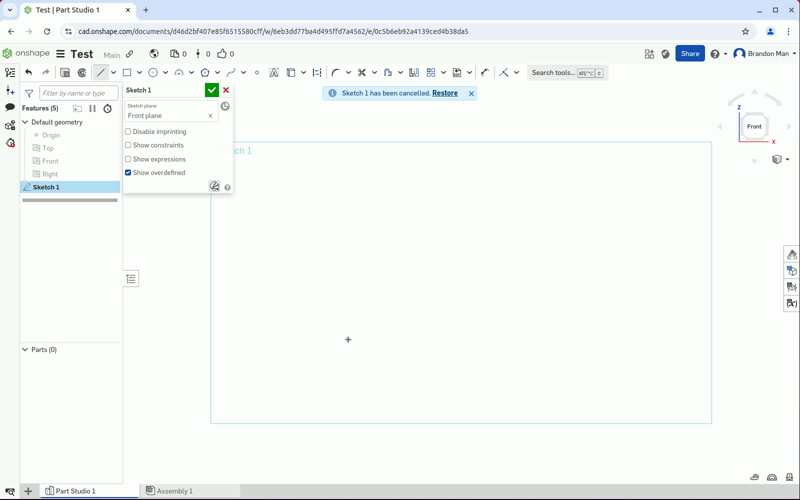
mouse_move(572, 339)
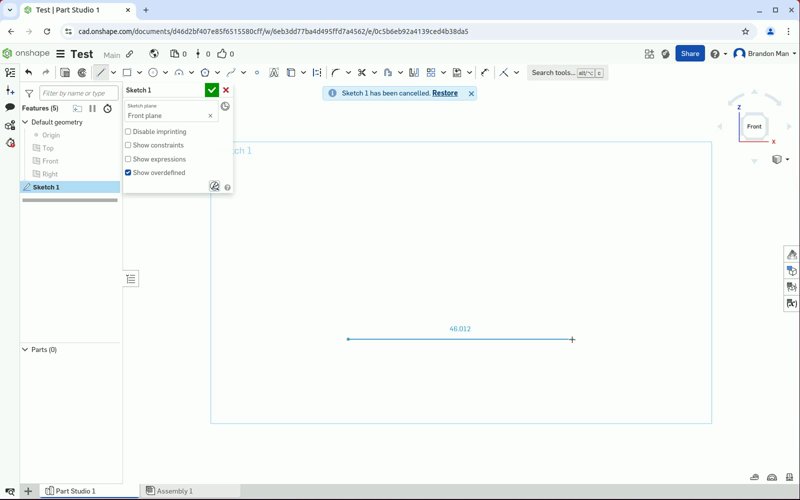
click(572, 339)
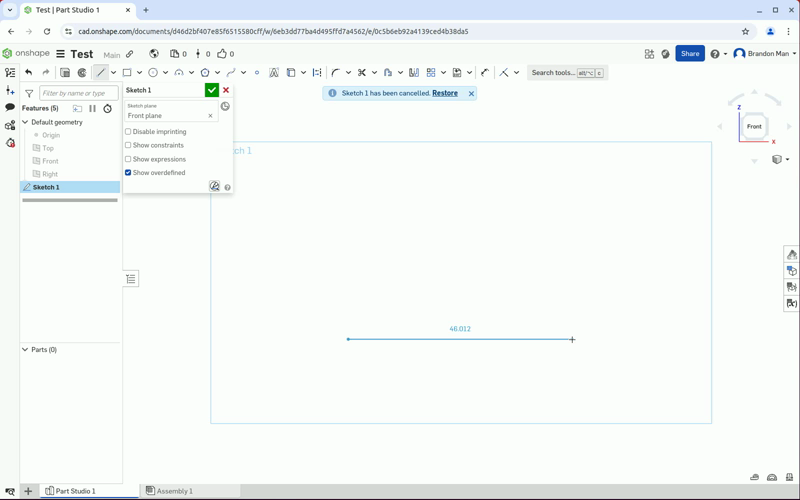
key_up(shift)
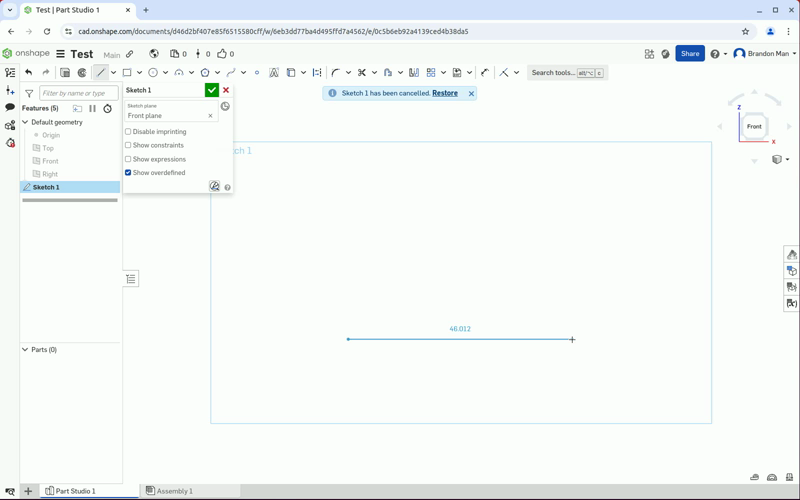
key_down(shift)
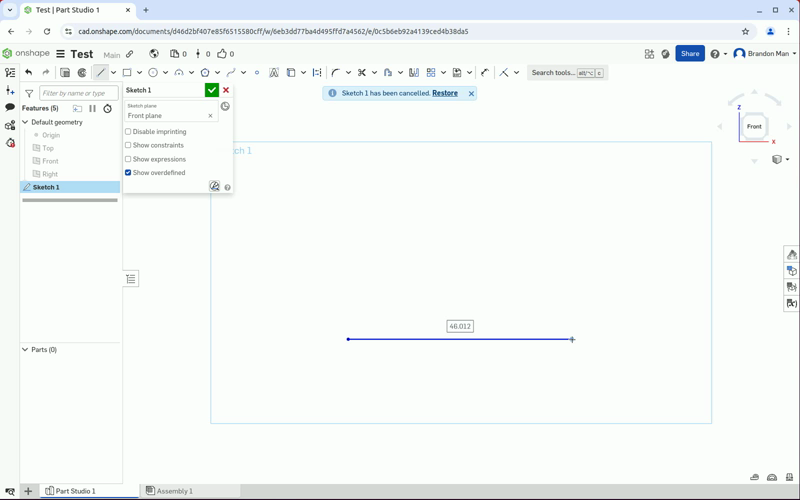
mouse_move(572, 226)
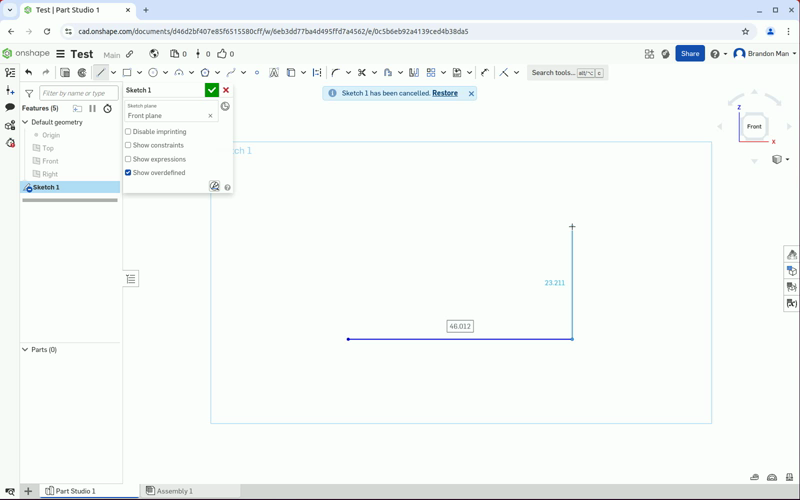
click(572, 226)
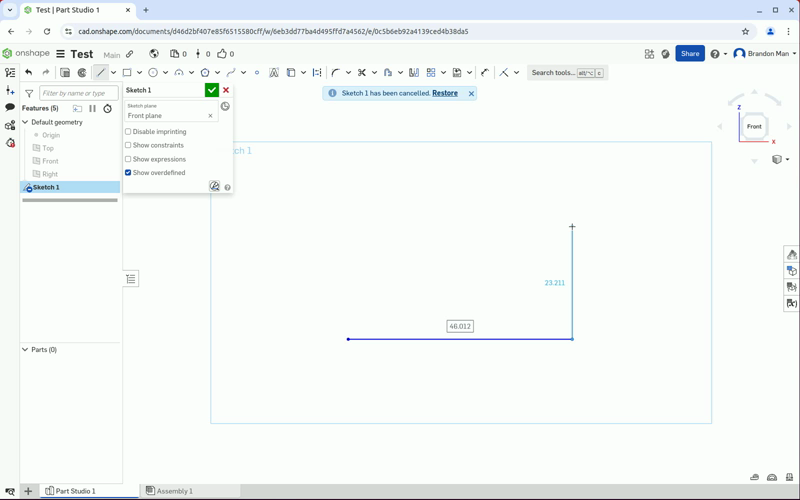
key_up(shift)
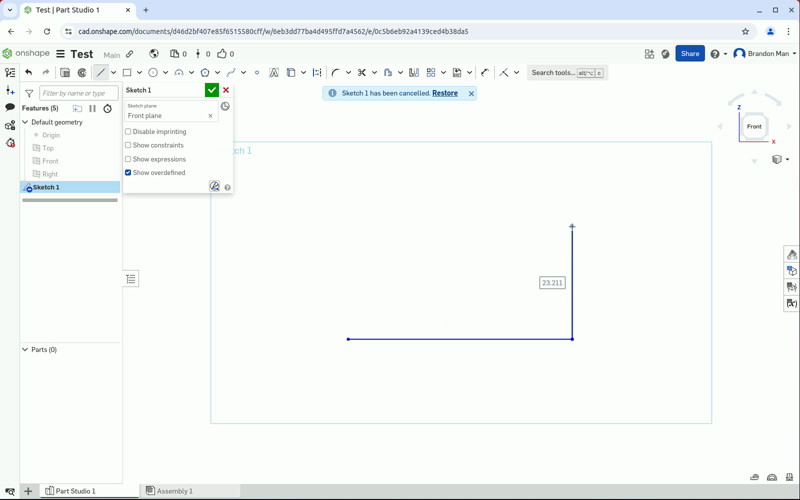
key_down(shift)
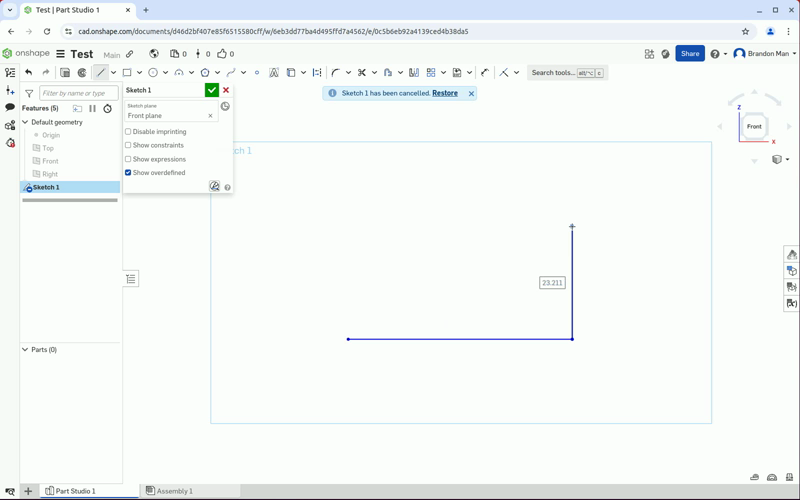
mouse_move(348, 226)
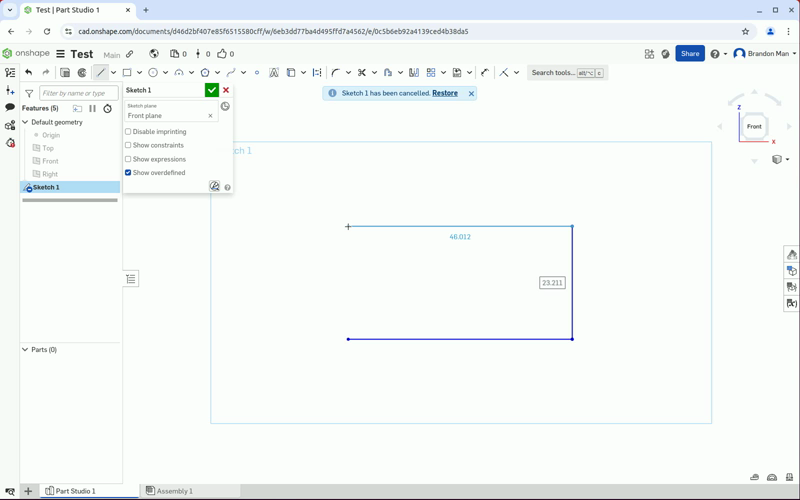
click(348, 226)
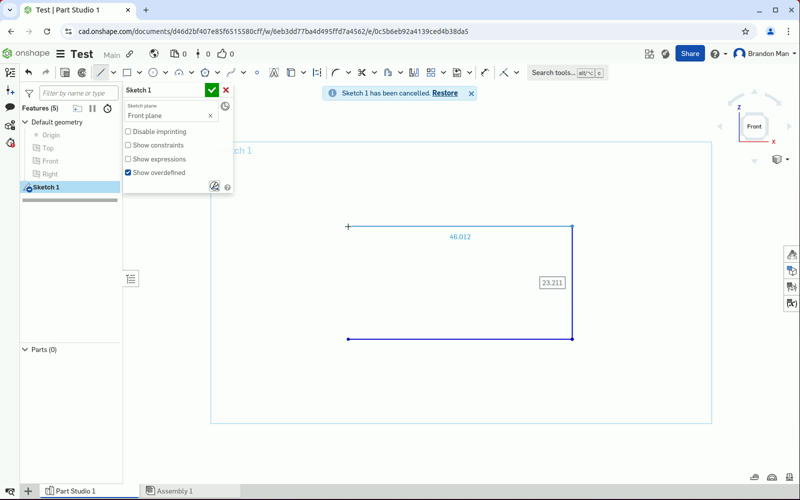
key_up(shift)
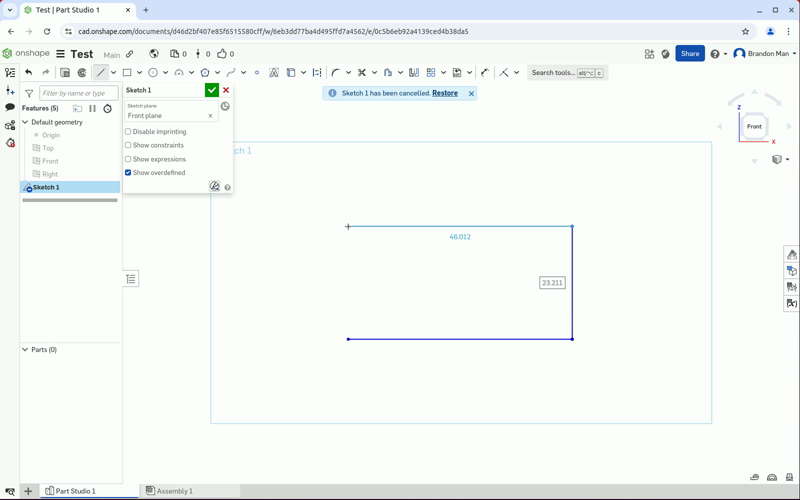
key_down(shift)
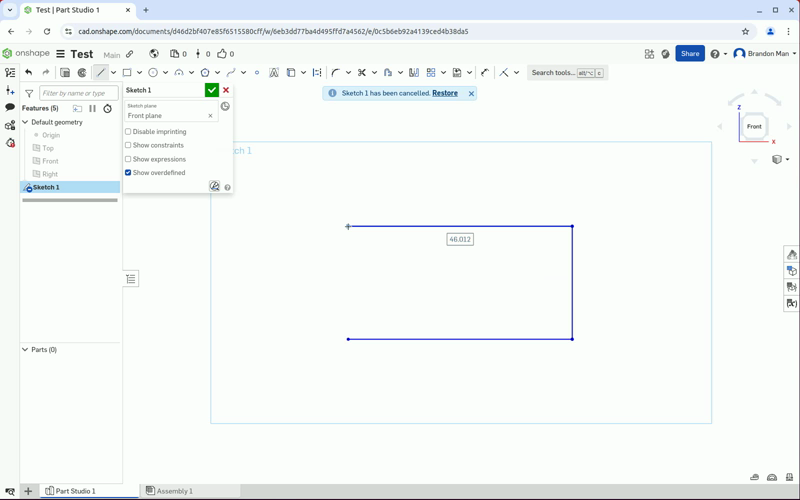
mouse_move(348, 339)
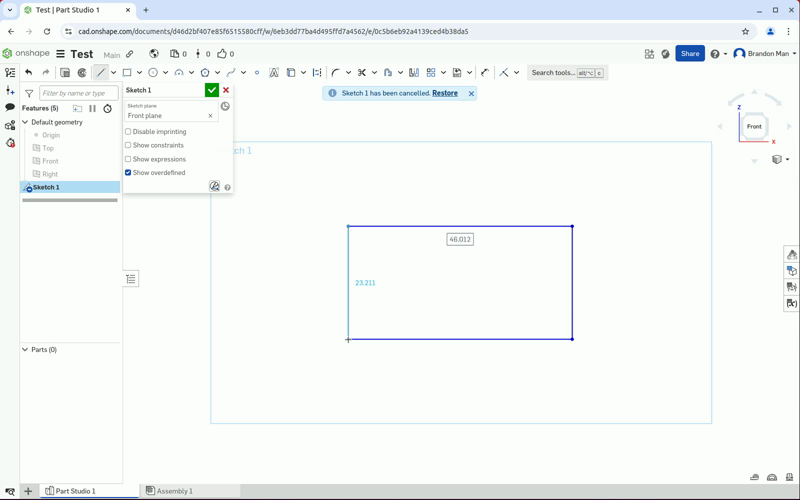
key_up(shift)
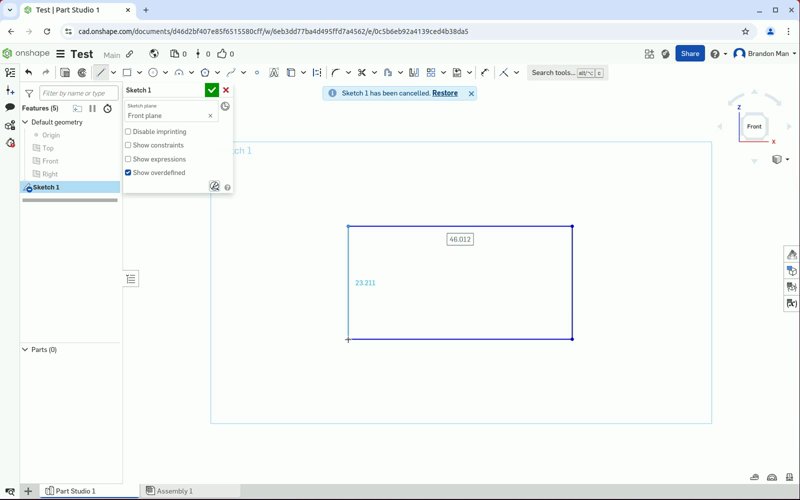
click(348, 339)
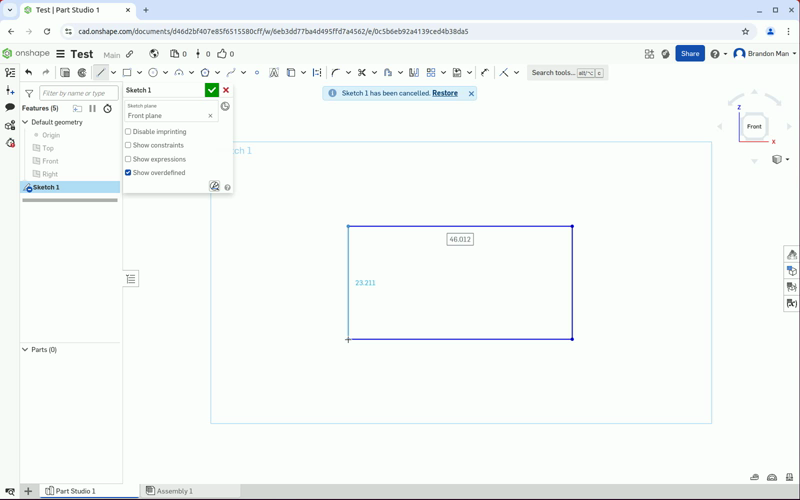
key(esc)
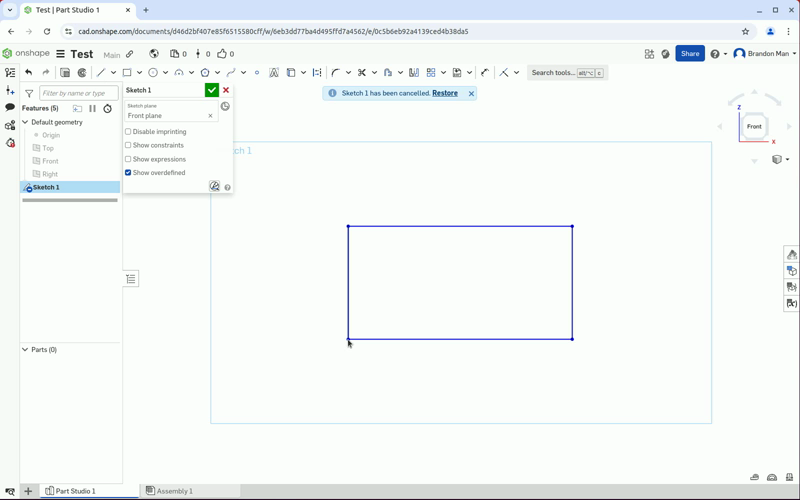
mouse_move(522, 312)
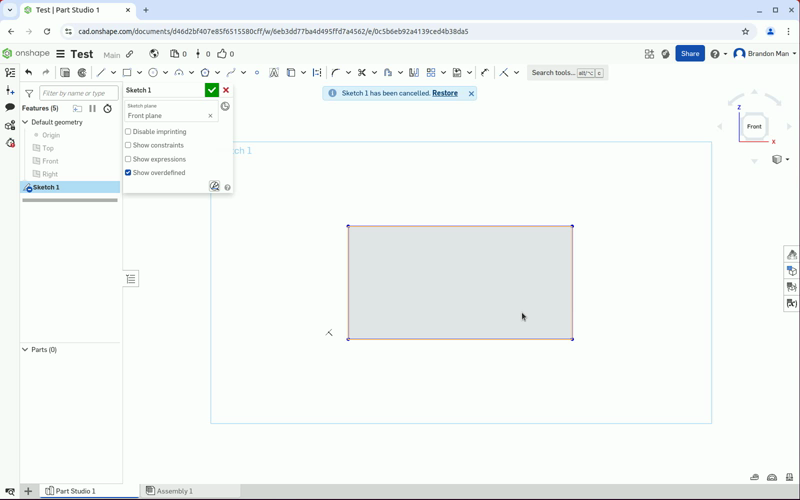
click(522, 312)
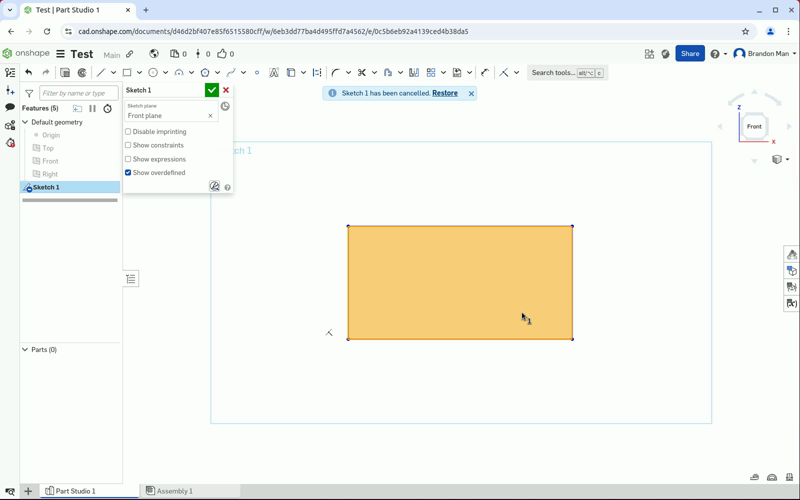
mouse_move(73, 352)
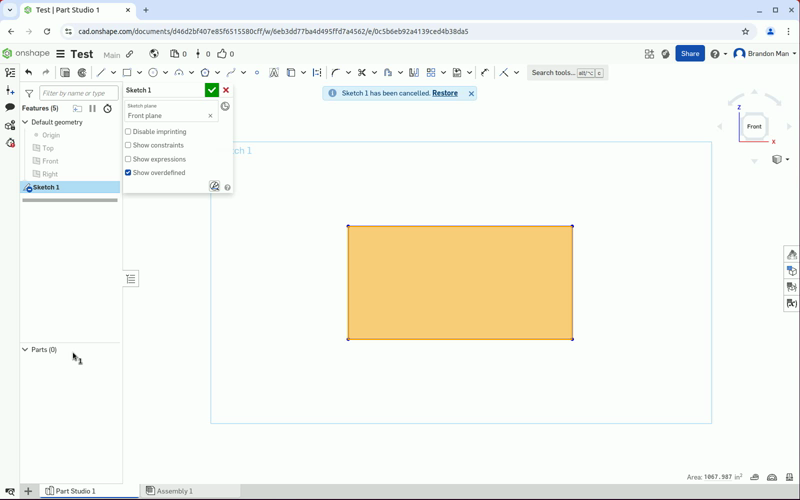
key(shift+y)
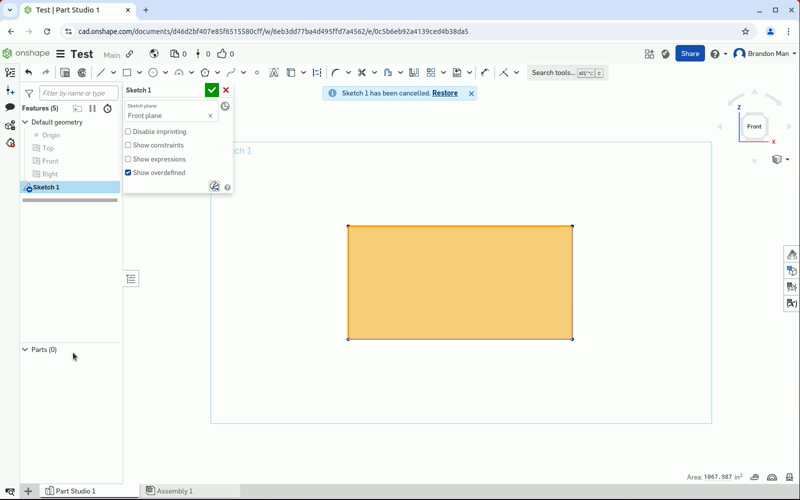
key(shift+e)
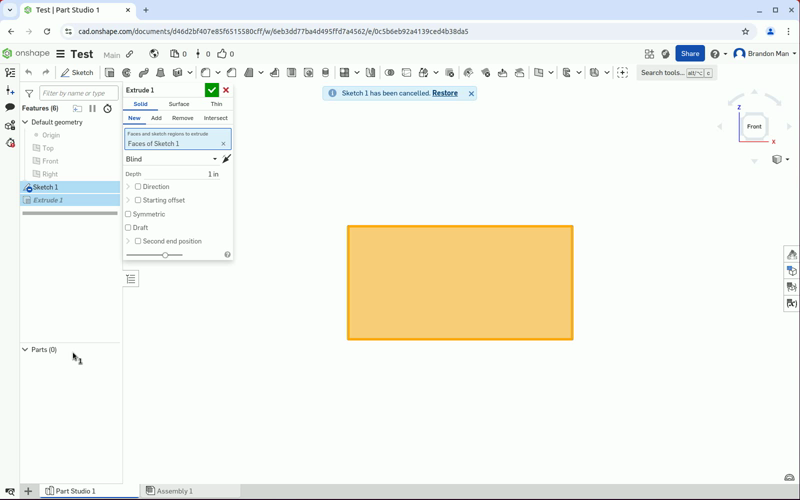
mouse_move(143, 106)
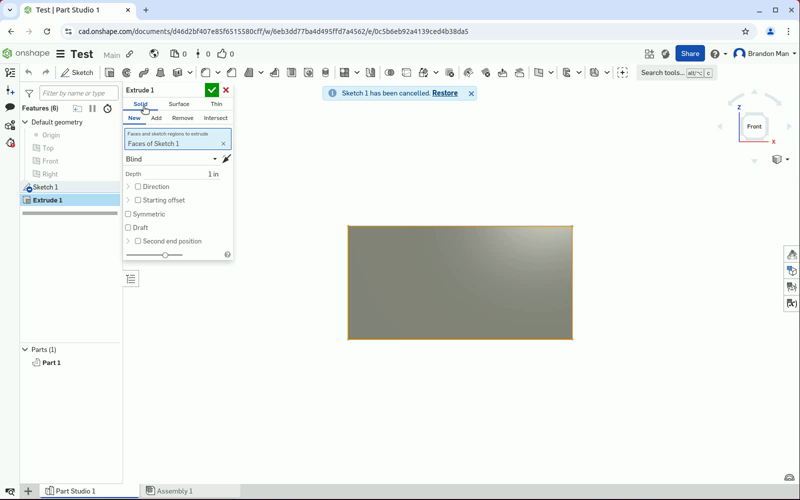
click(143, 106)
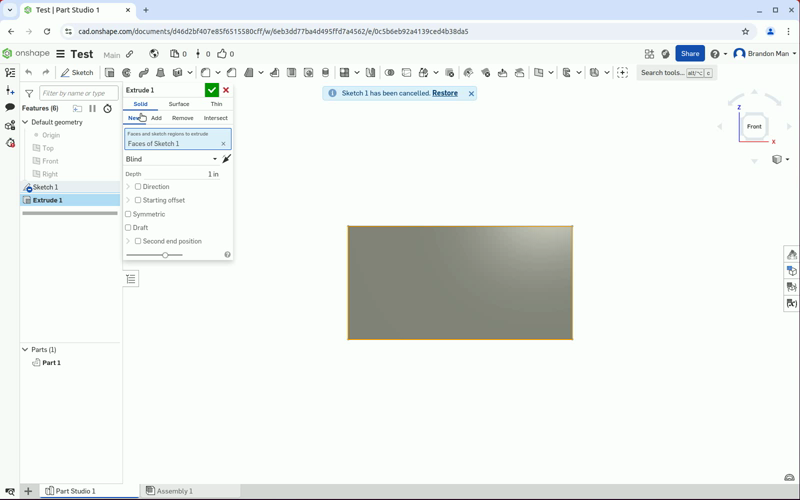
mouse_move(137, 120)
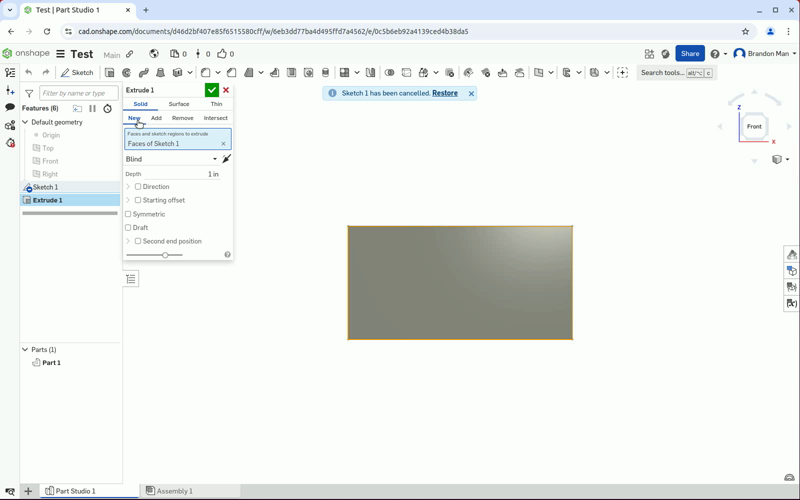
click(137, 120)
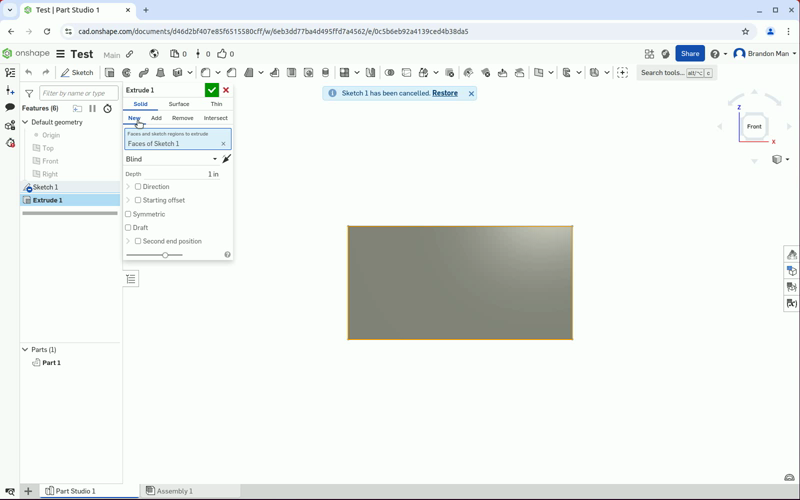
key(tab, 4)
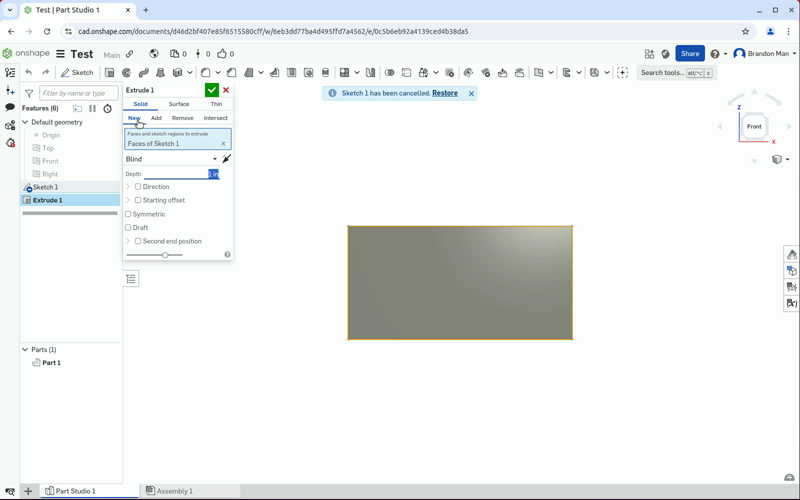
text(7.703)
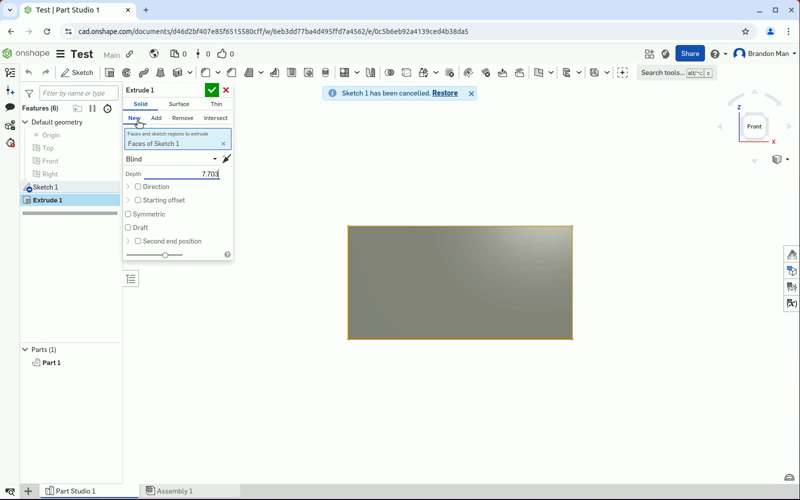
key(enter)
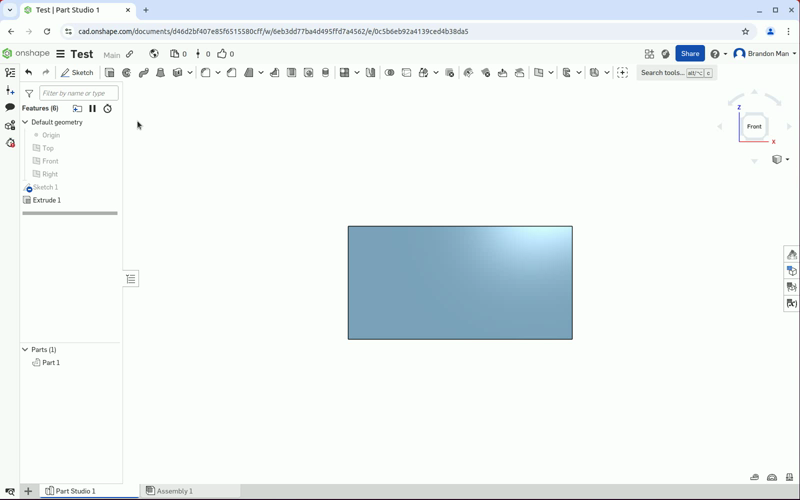
key(shift+h)
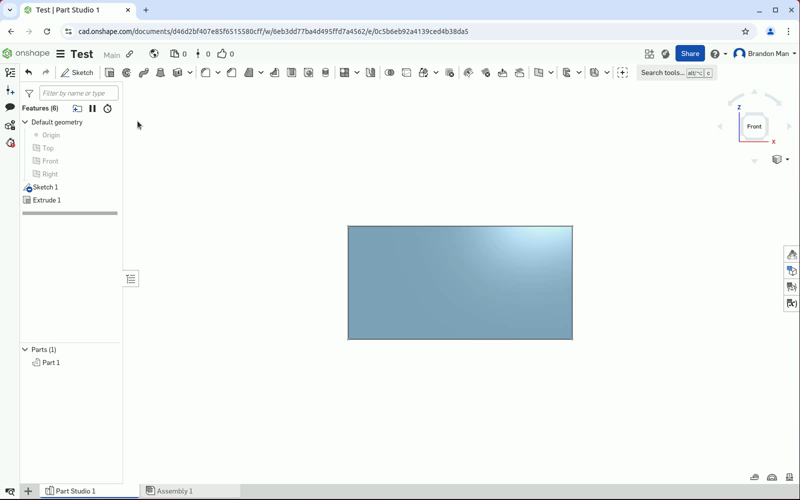
key(shift+h)
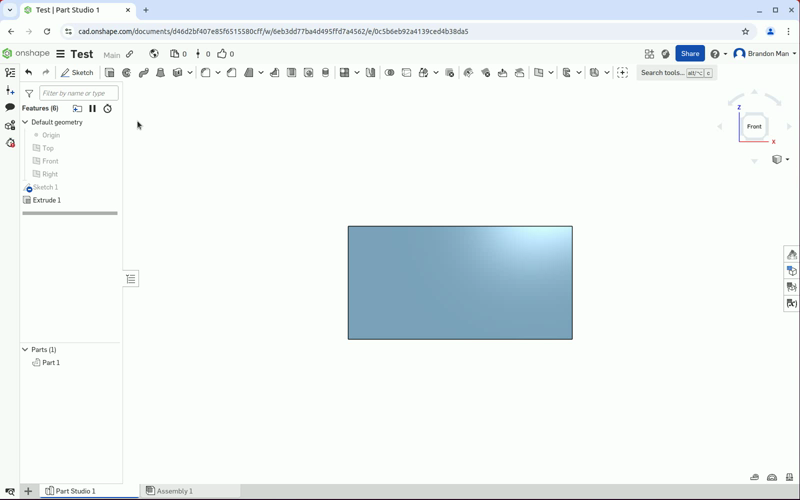
mouse_move(73, 189)
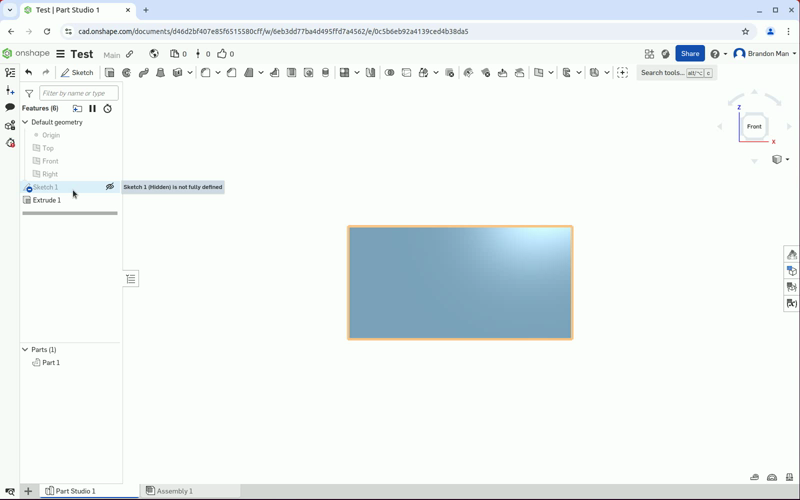
click(73, 189)
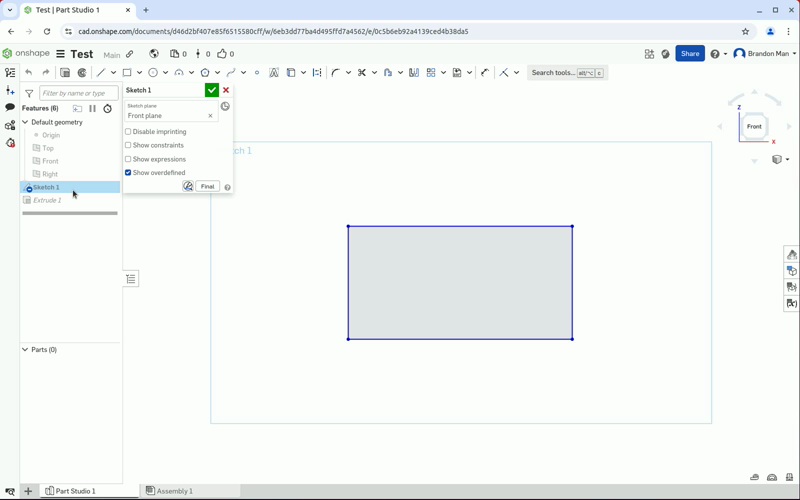
mouse_move(229, 92)
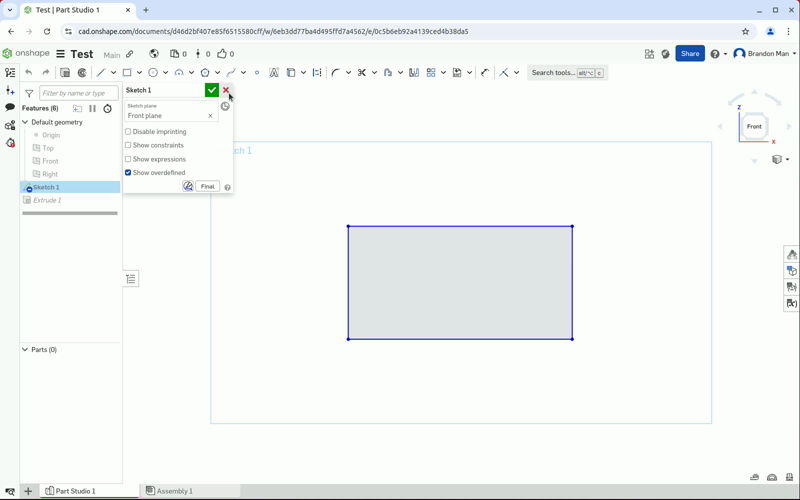
click(229, 92)
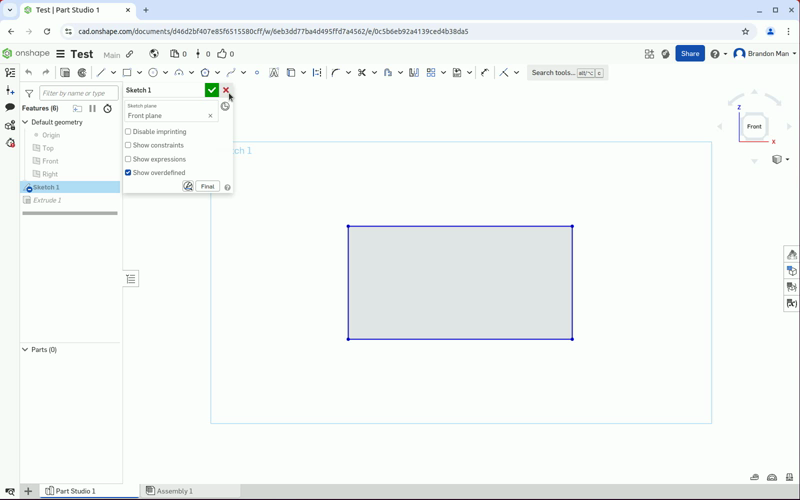
key(shift+s)
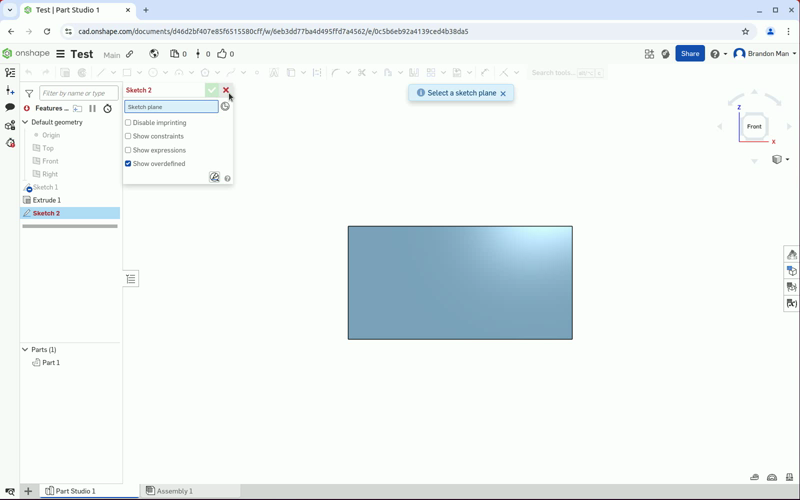
mouse_move(73, 163)
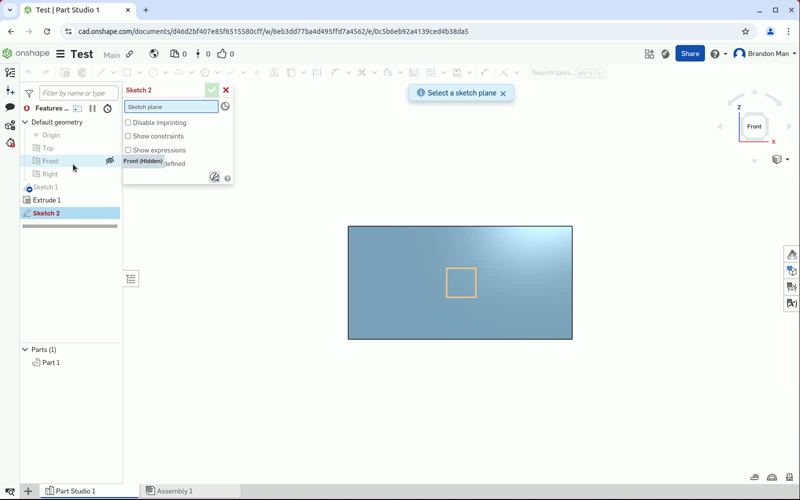
click(73, 163)
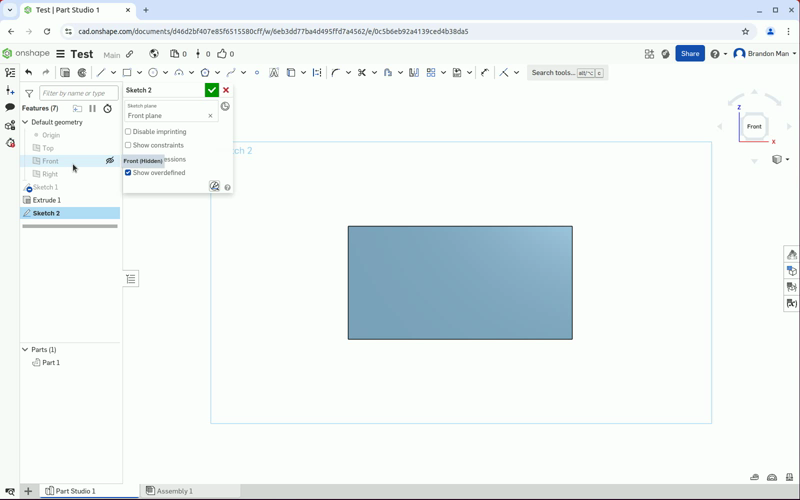
mouse_move(73, 352)
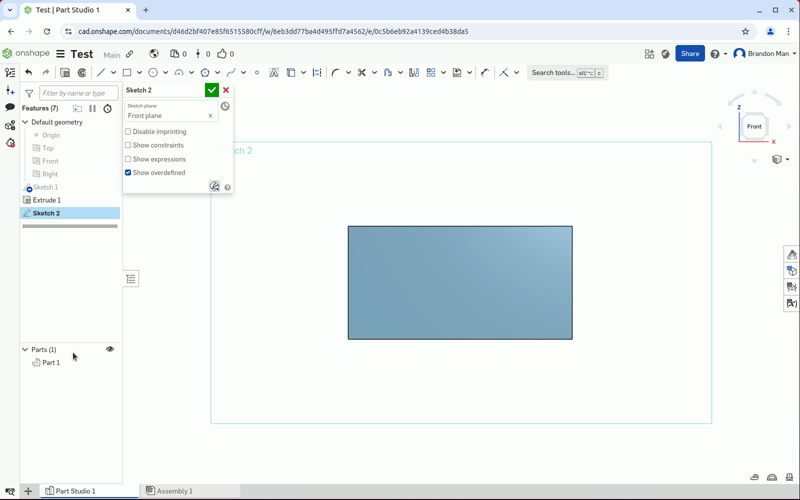
key(y)
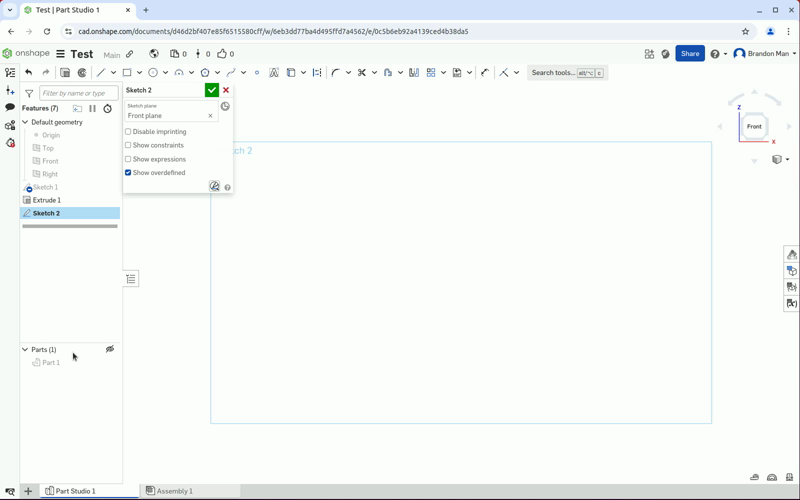
key(c)
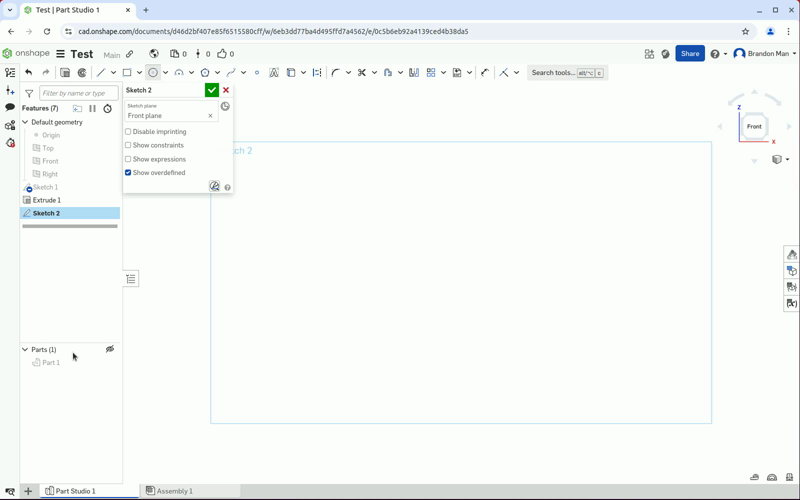
key_down(shift)
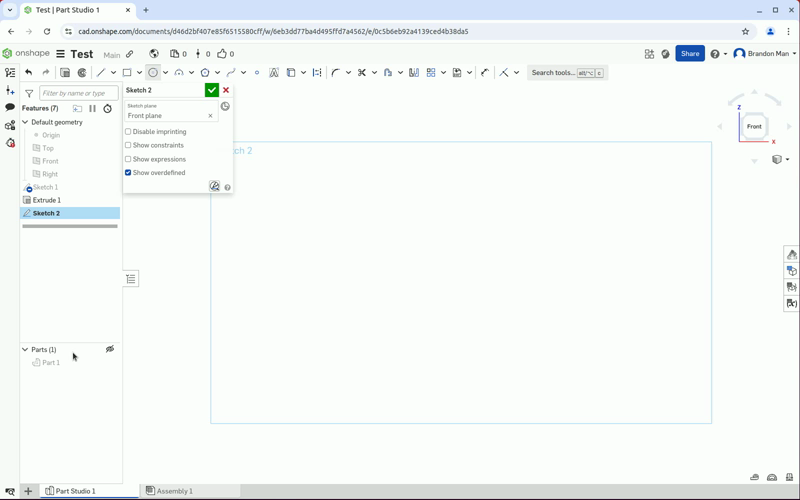
mouse_move(404, 282)
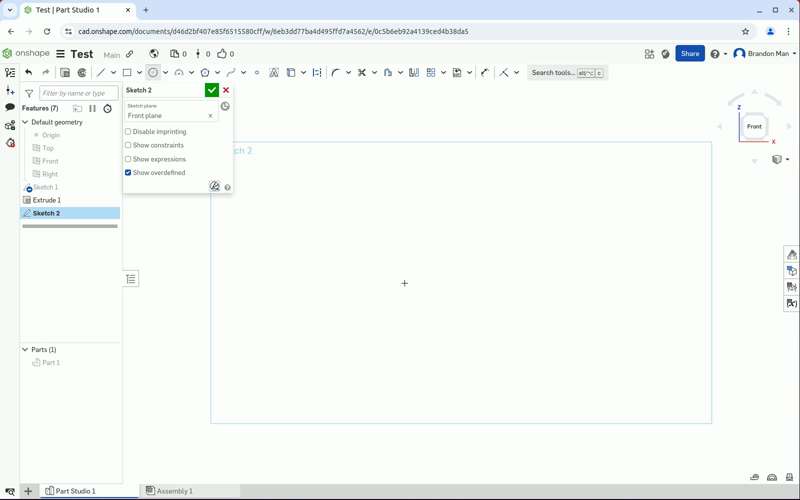
click(404, 282)
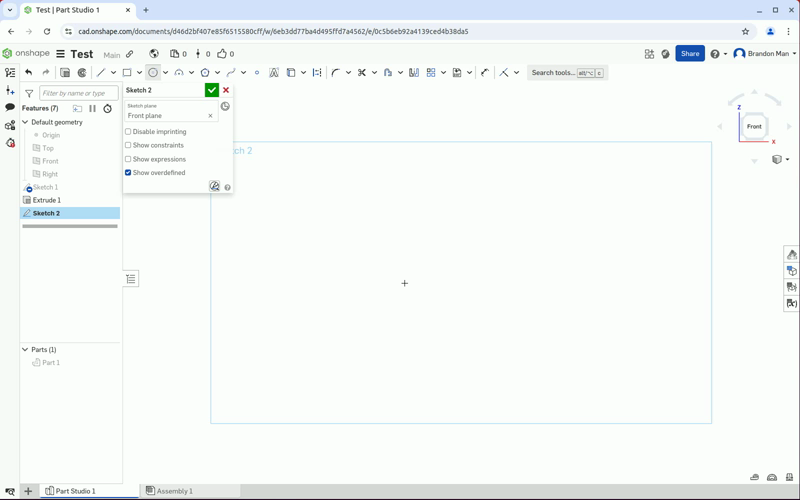
key_up(shift)
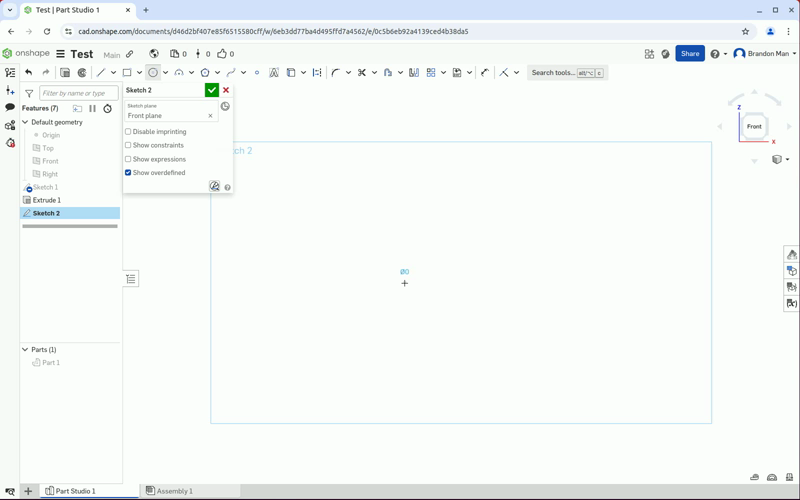
mouse_move(424, 282)
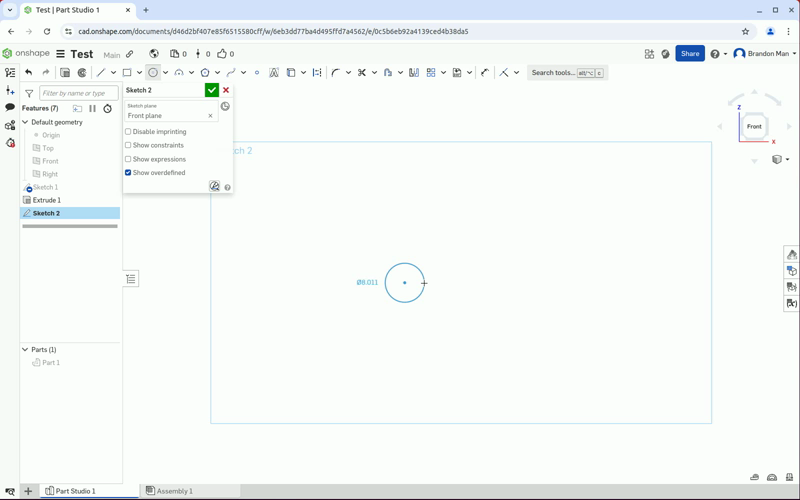
click(424, 282)
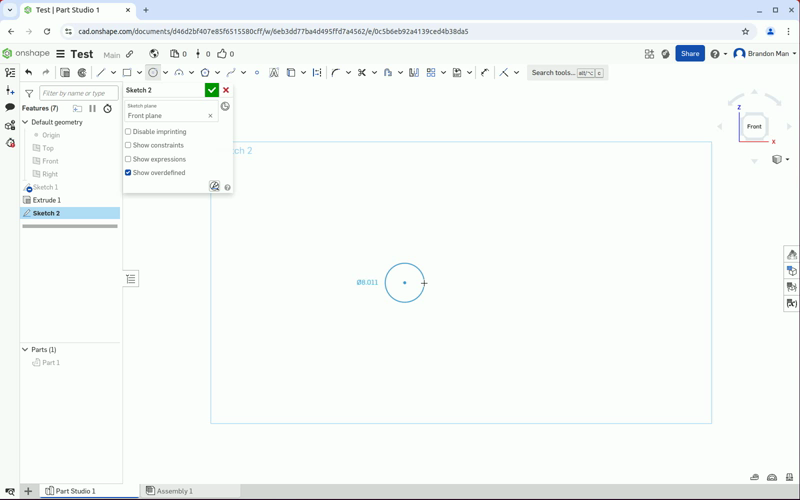
key(esc)
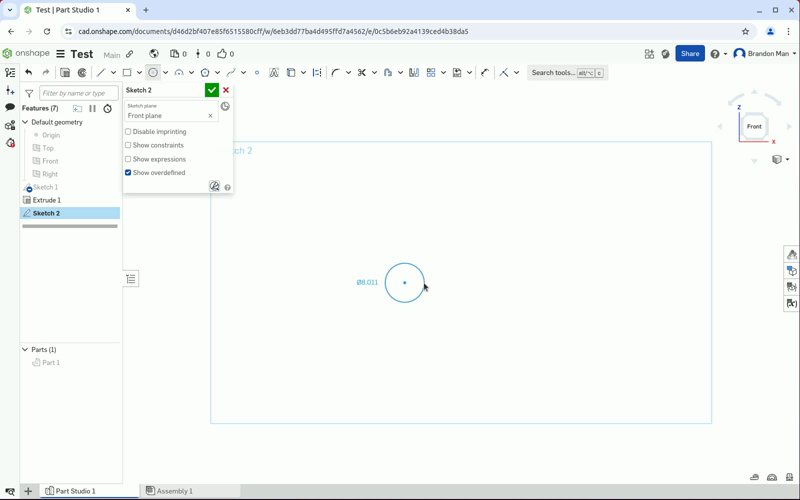
mouse_move(393, 287)
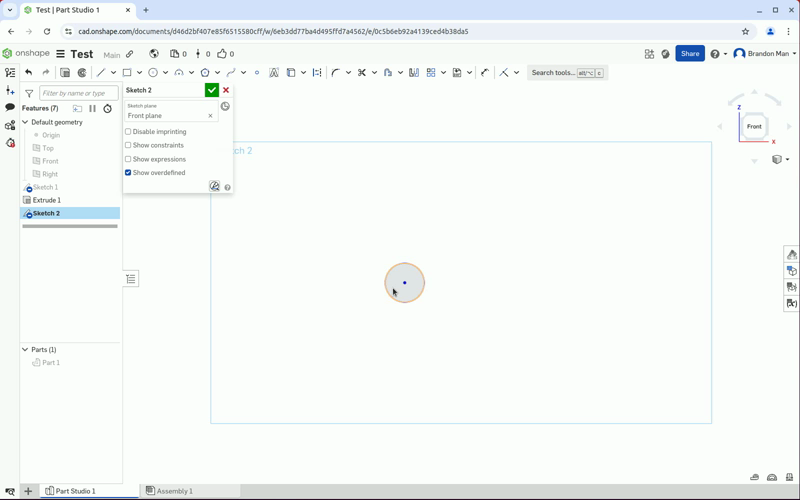
scroll(6)
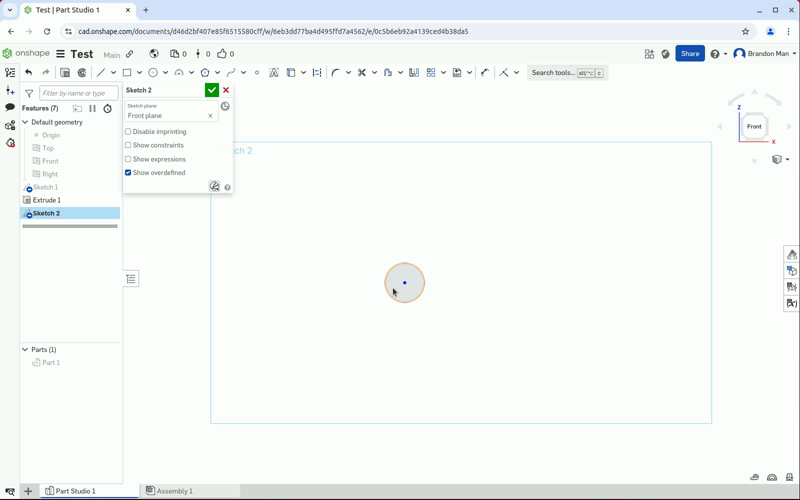
scroll(6)
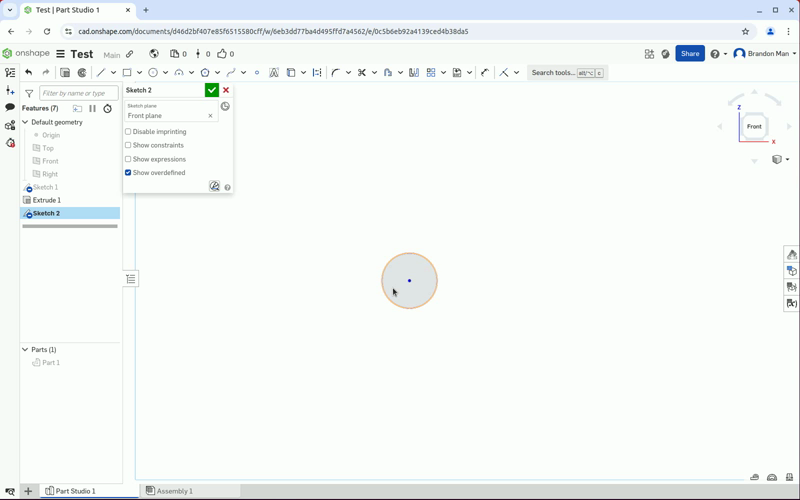
scroll(6)
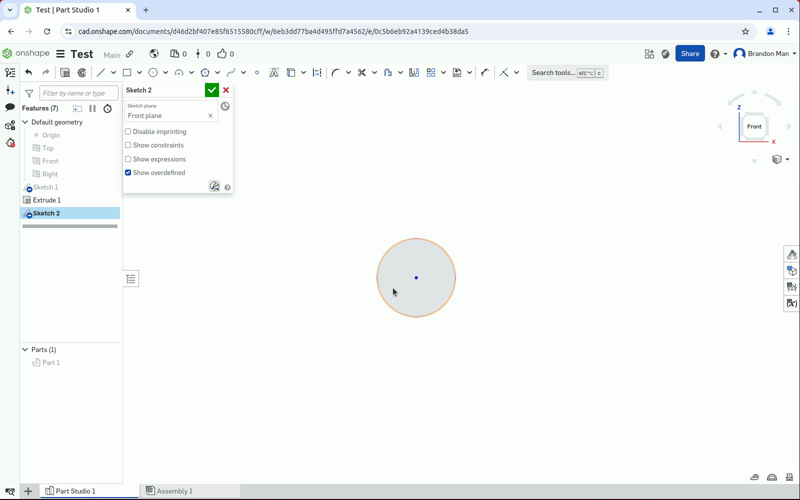
scroll(6)
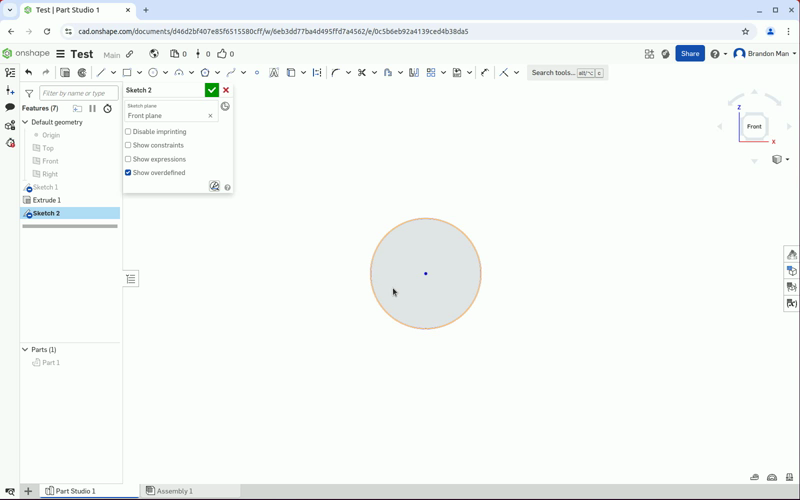
scroll(6)
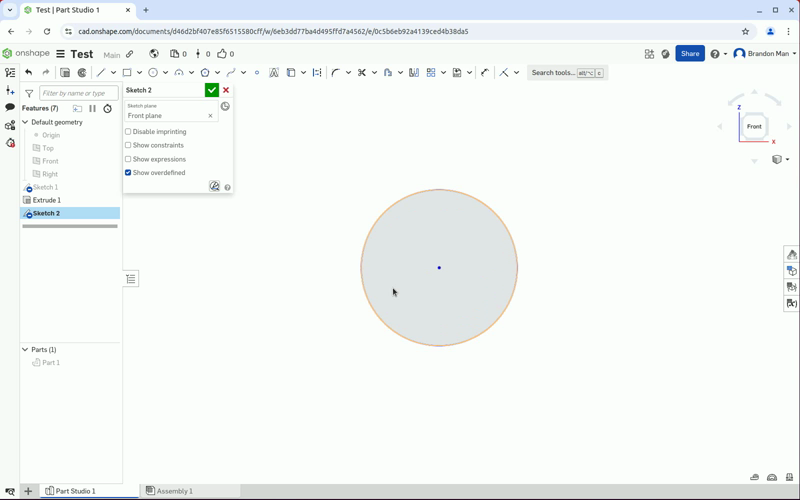
scroll(6)
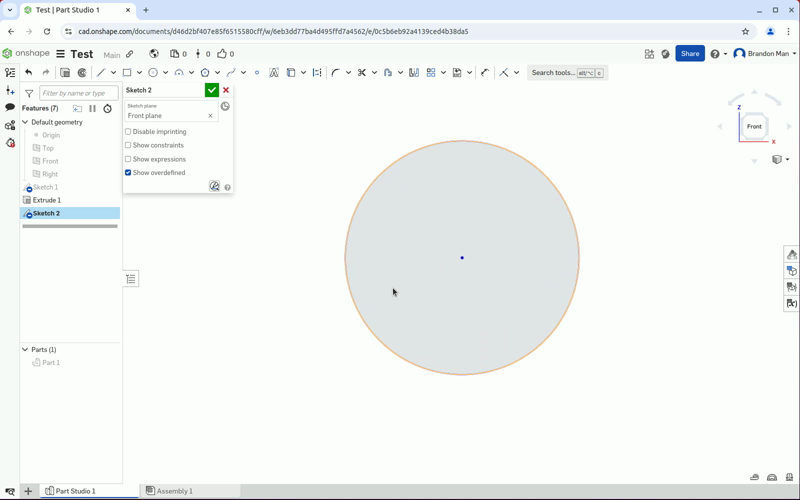
scroll(6)
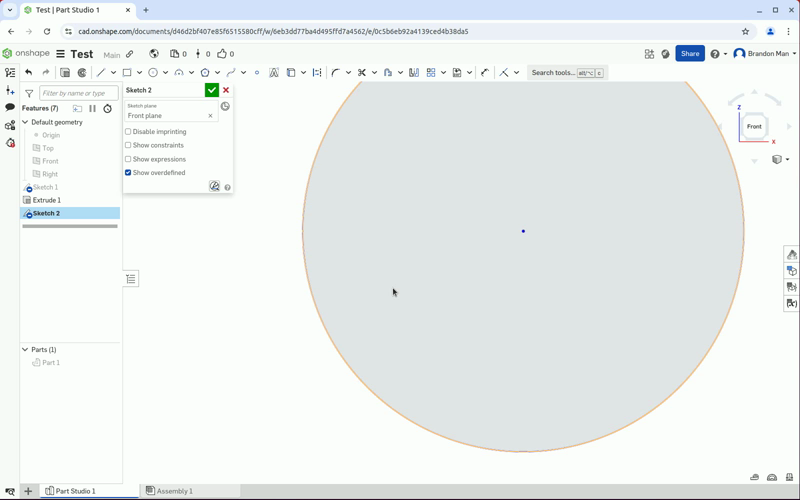
click(393, 287)
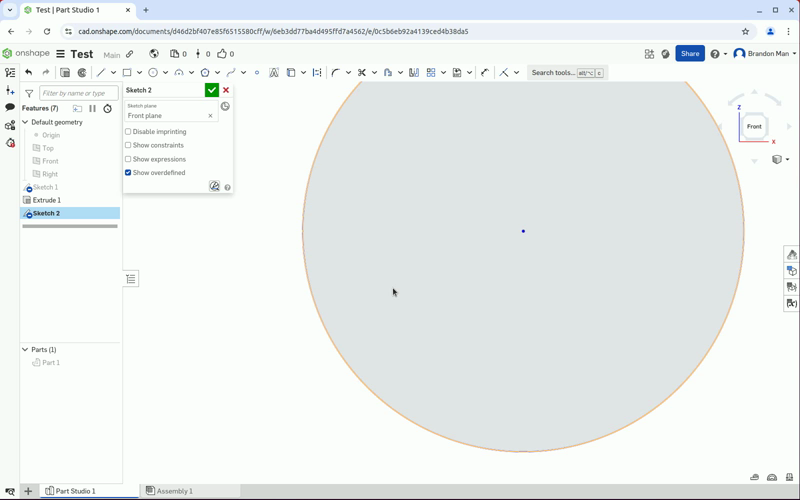
scroll(-6)
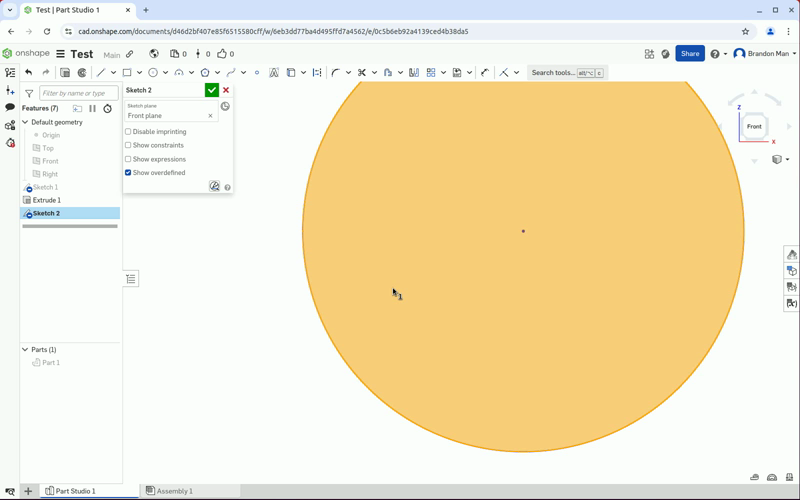
scroll(-6)
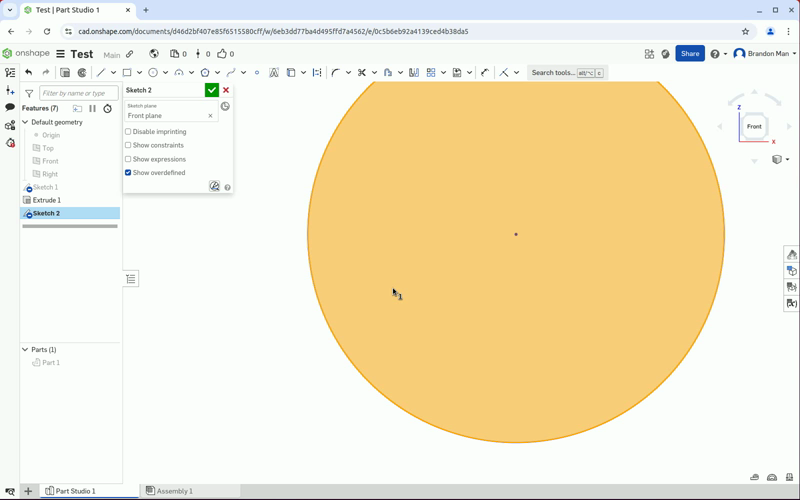
scroll(-6)
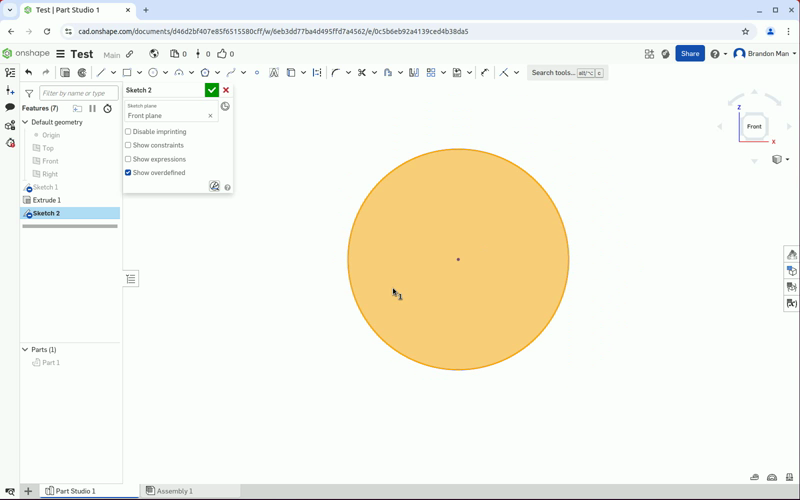
scroll(-6)
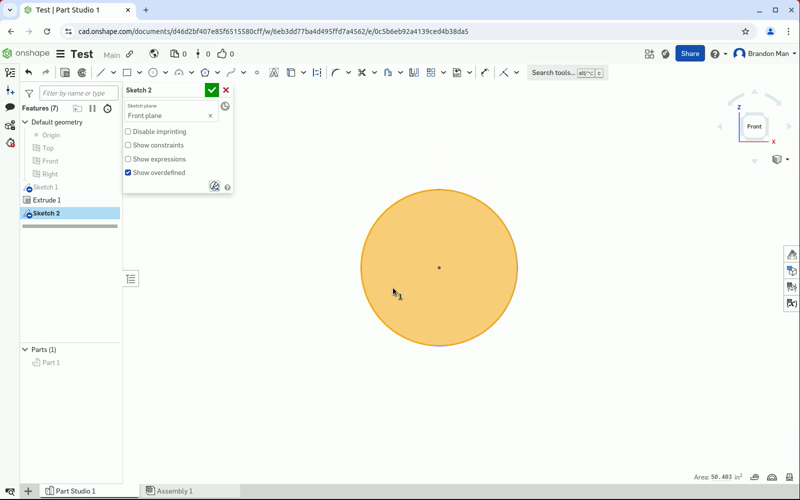
scroll(-6)
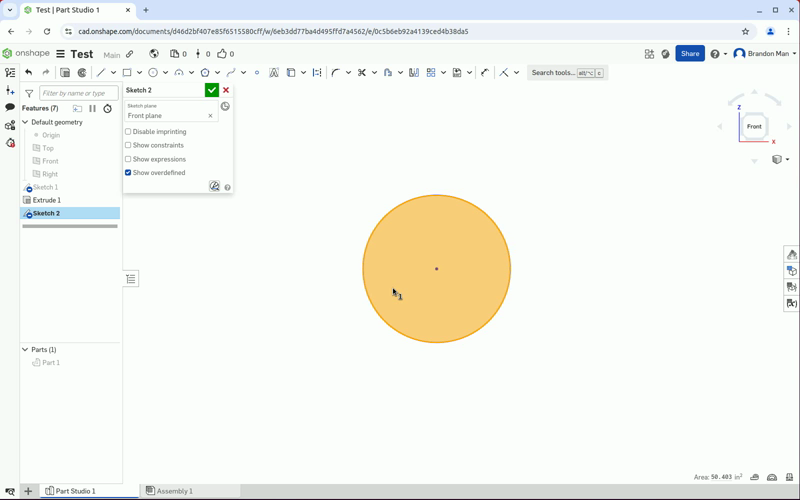
scroll(-6)
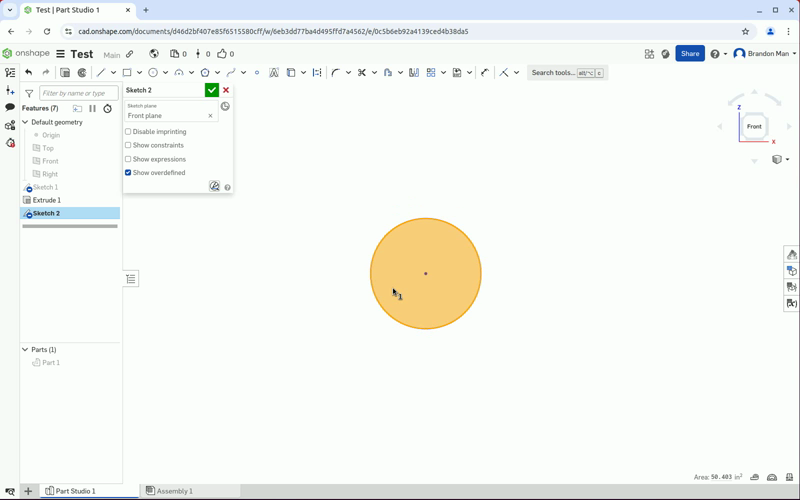
scroll(-6)
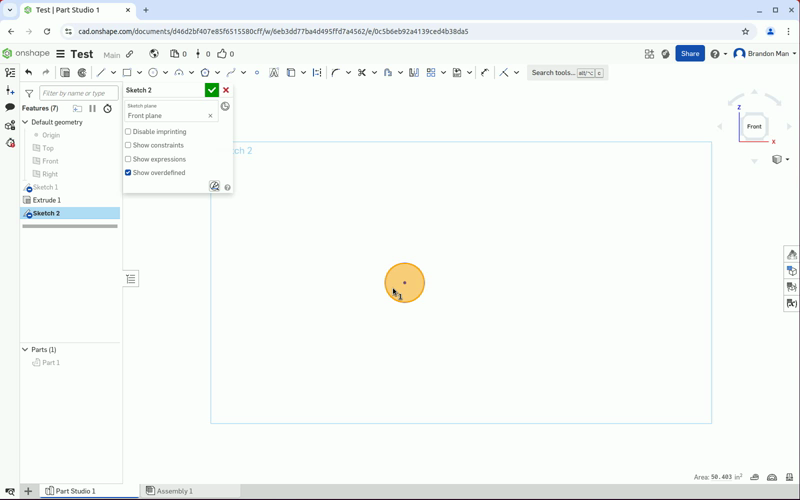
mouse_move(73, 352)
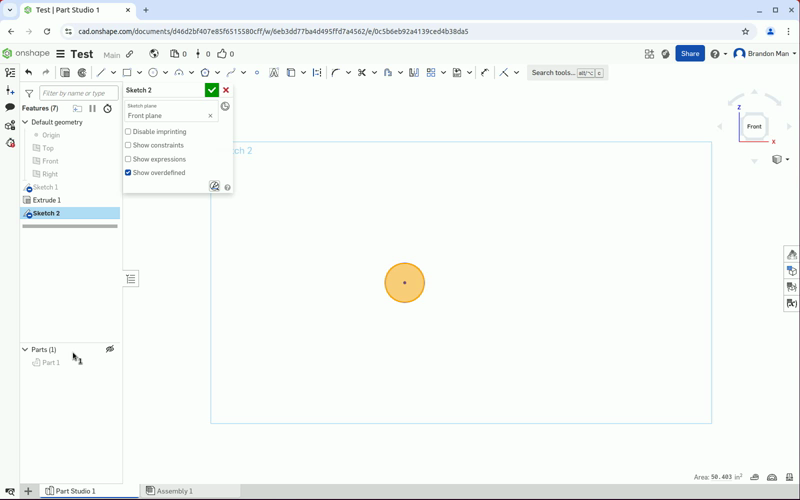
key(shift+y)
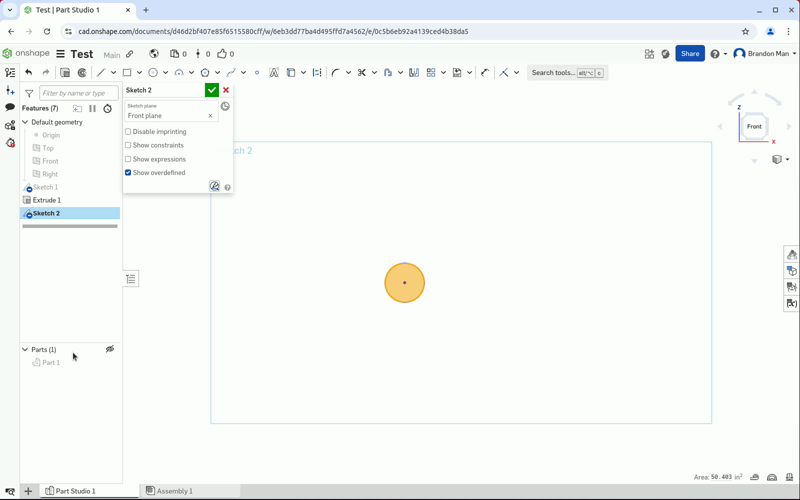
key(shift+e)
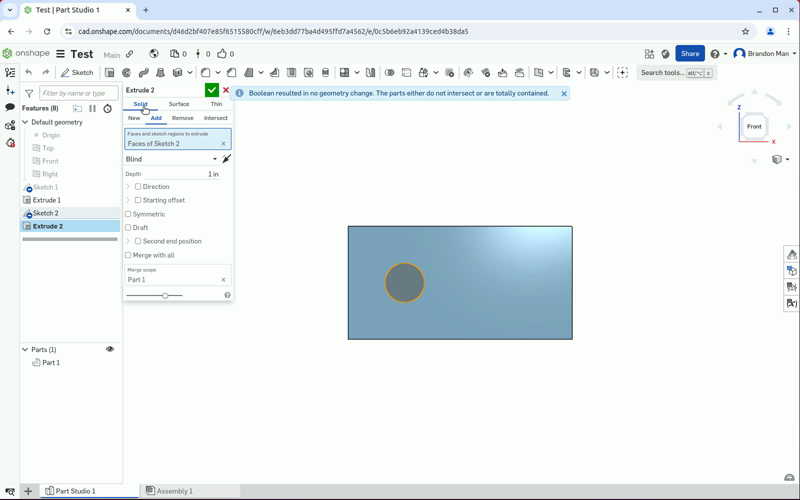
mouse_move(143, 106)
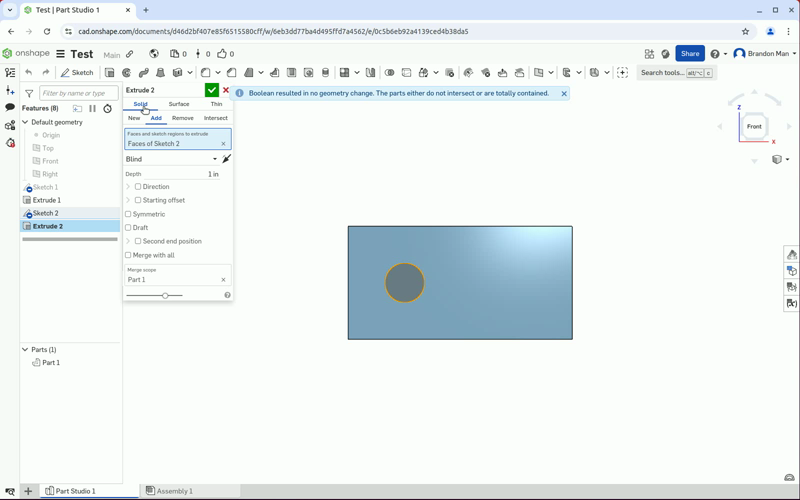
click(143, 106)
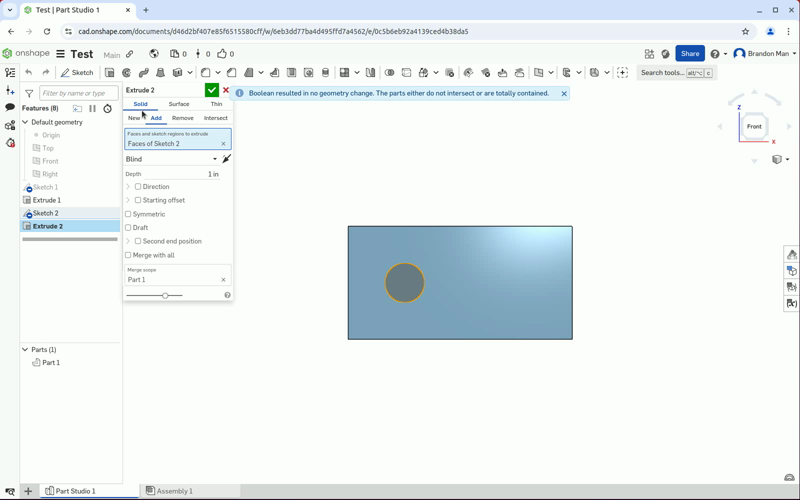
mouse_move(137, 120)
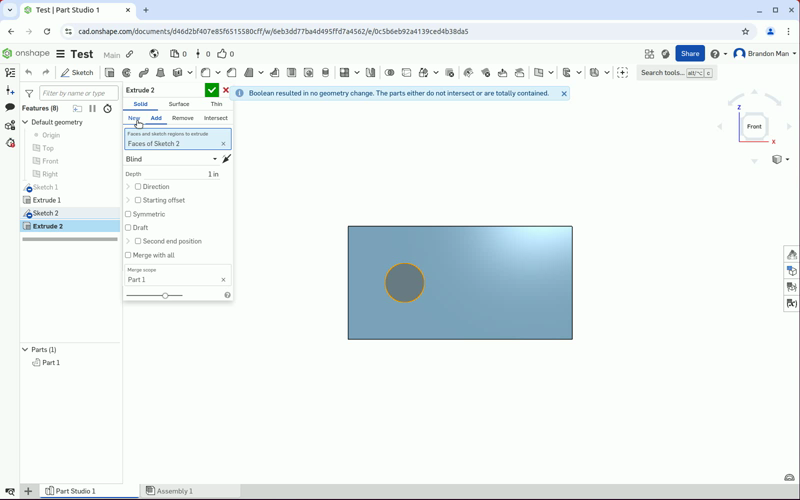
click(137, 120)
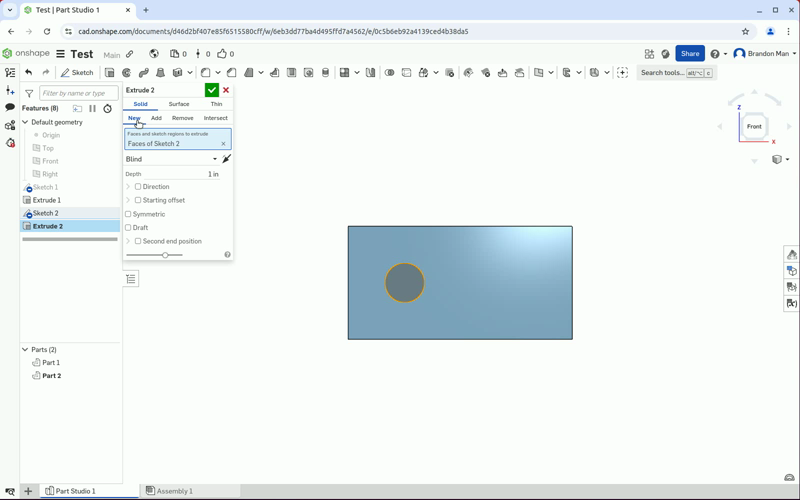
key(tab, 4)
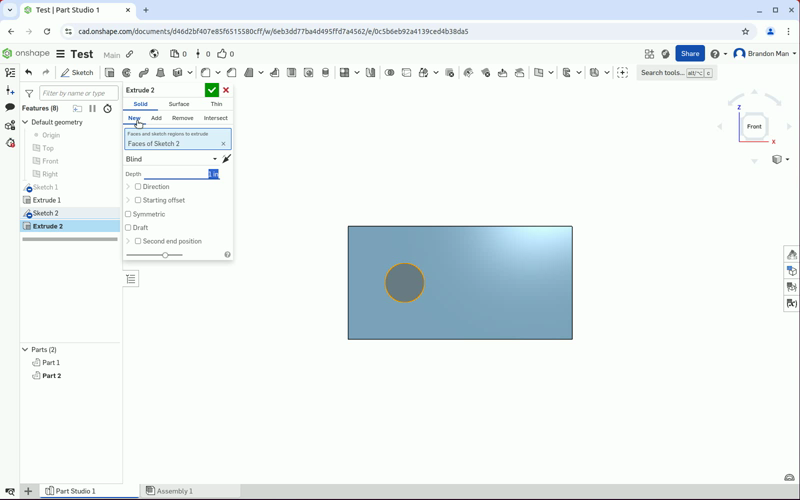
text(7.703)
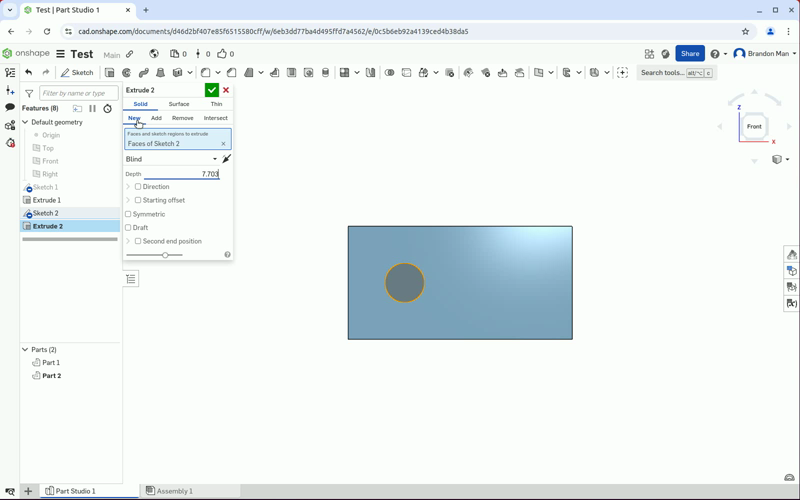
key(enter)
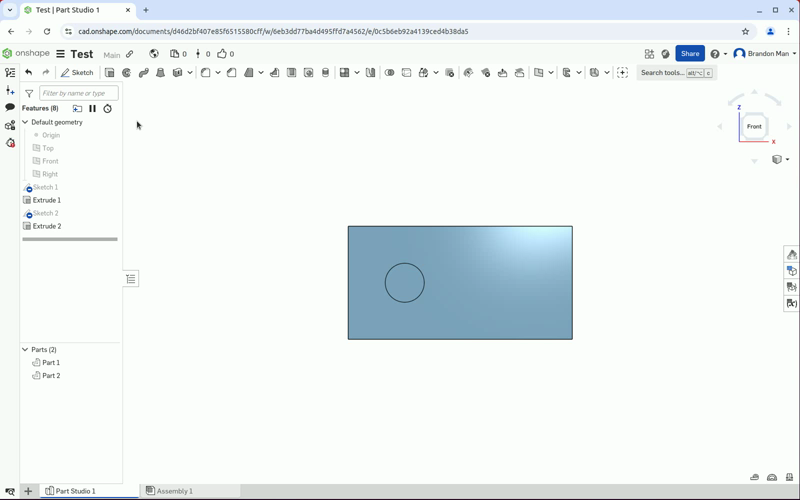
key(shift+h)
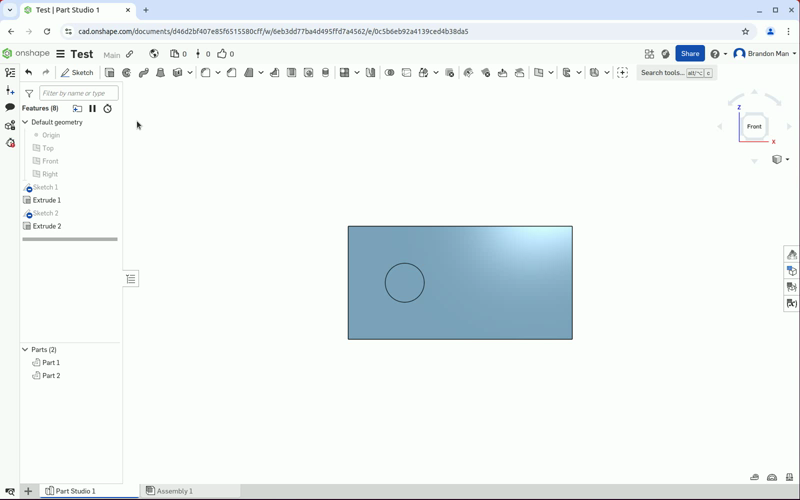
key(shift+h)
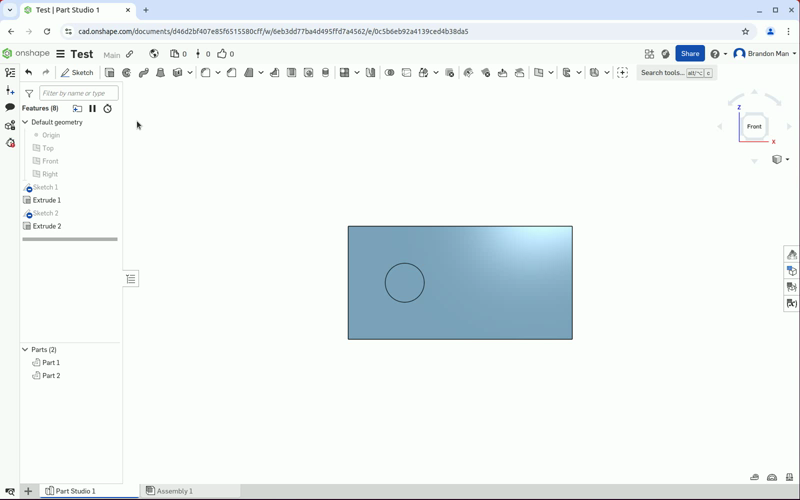
mouse_move(73, 189)
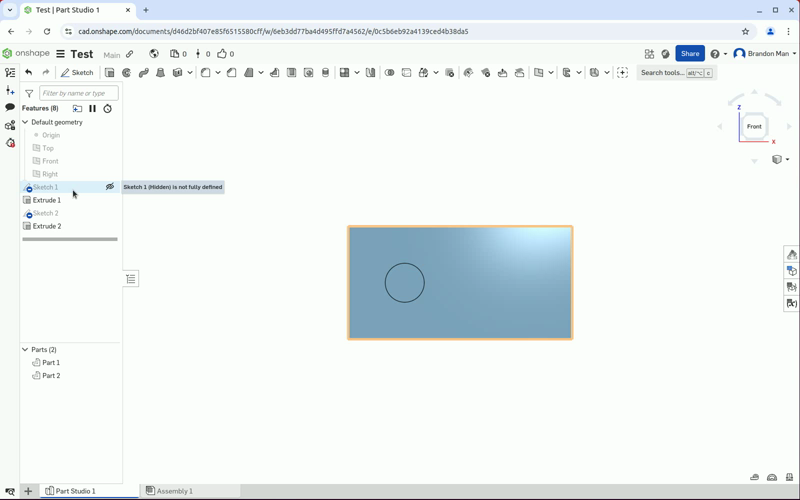
click(73, 189)
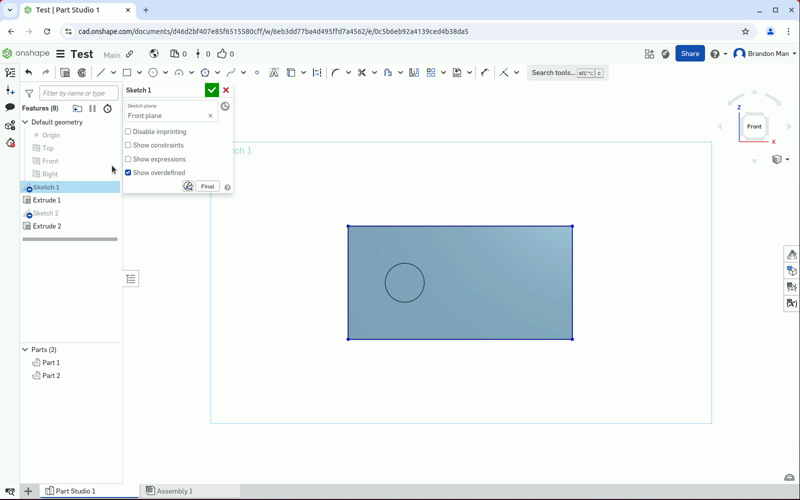
mouse_move(229, 92)
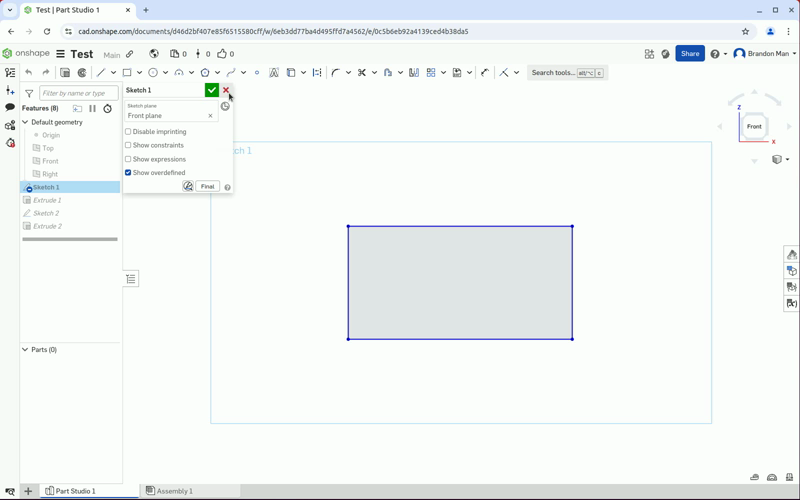
click(229, 92)
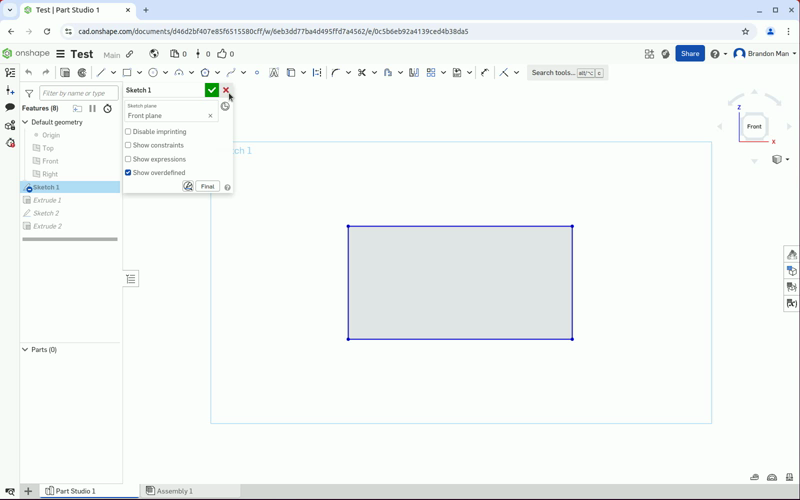
key(shift+s)
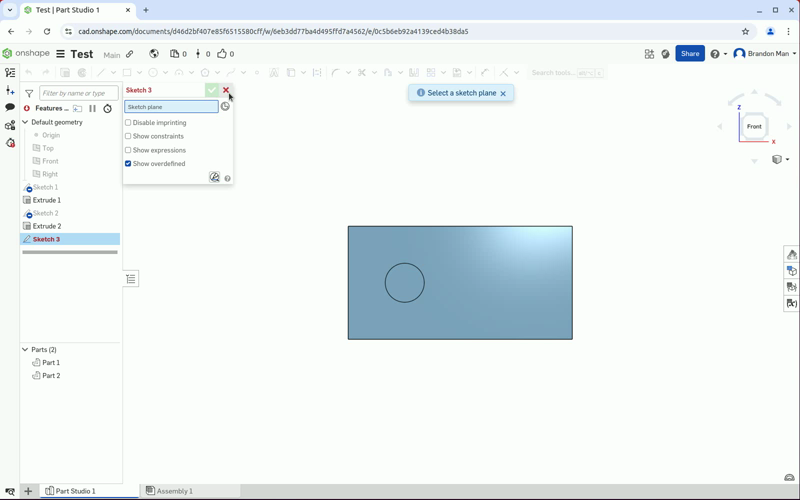
mouse_move(73, 163)
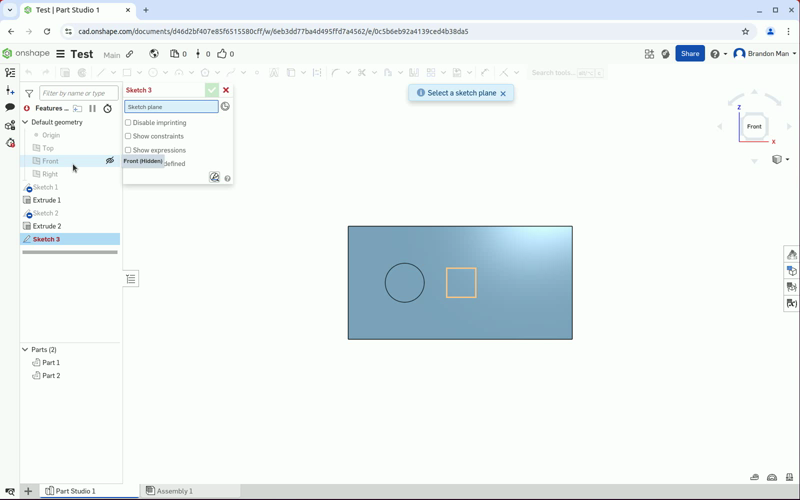
click(73, 163)
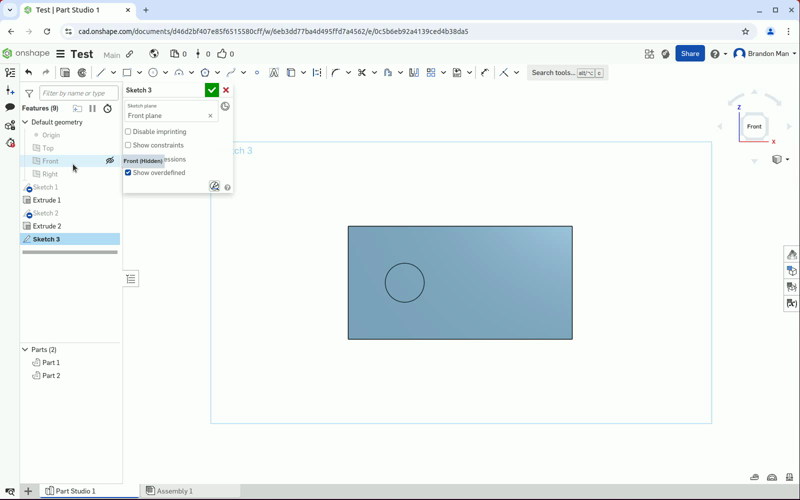
mouse_move(73, 352)
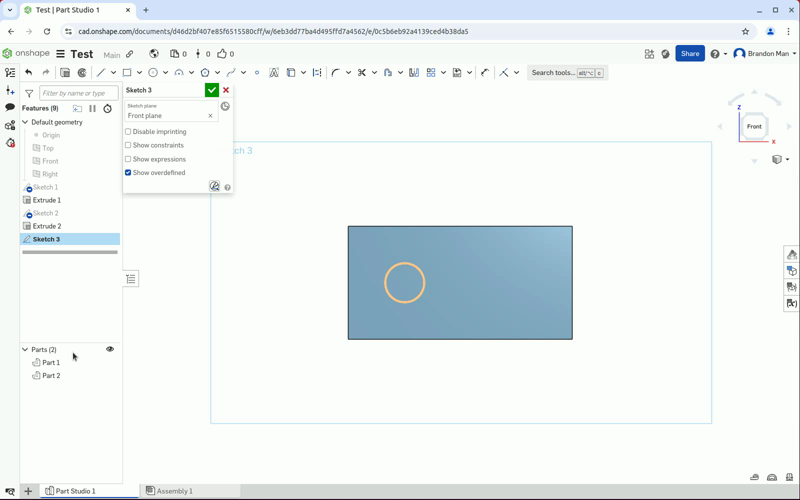
key(y)
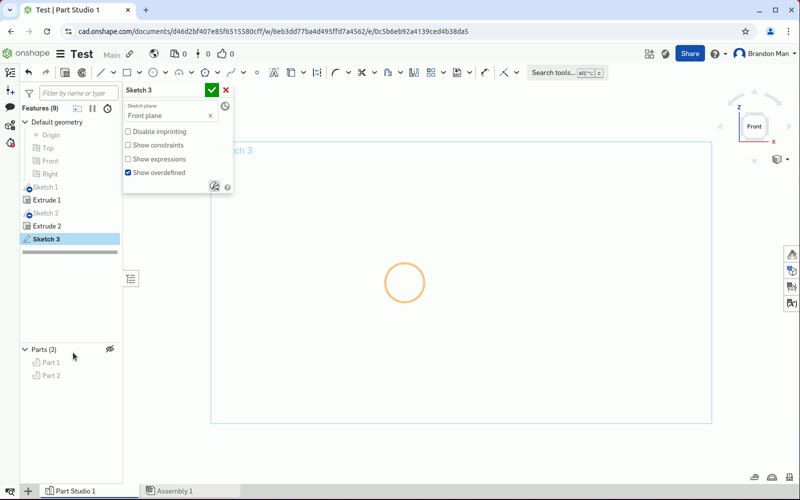
key(c)
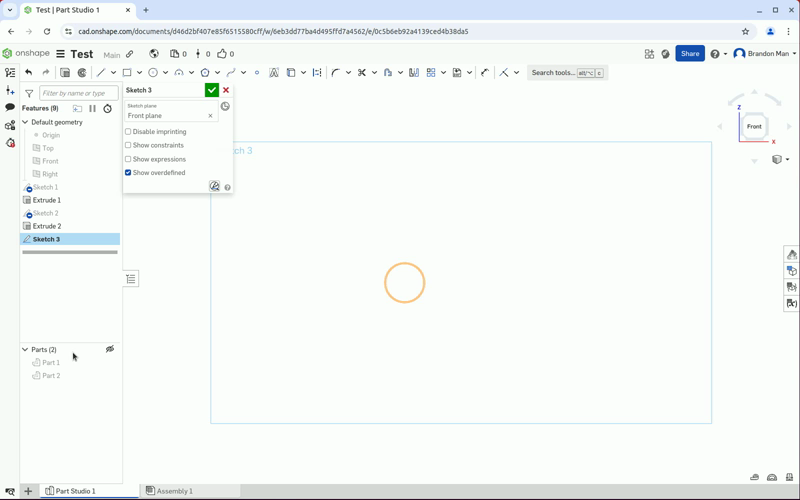
key_down(shift)
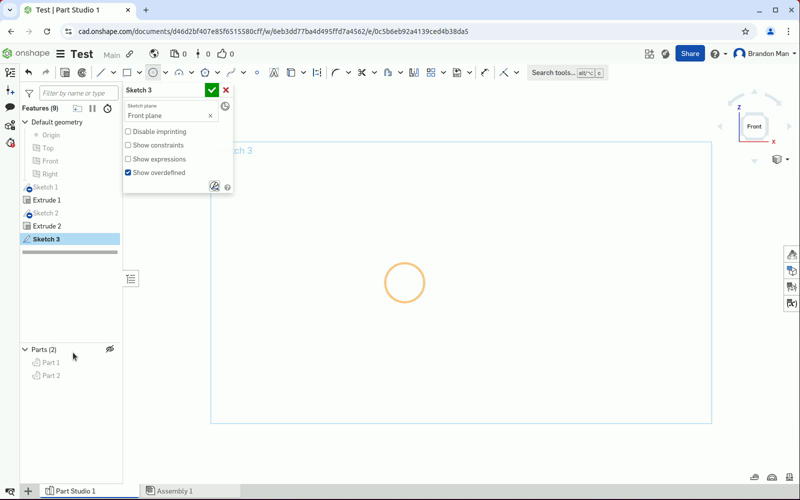
mouse_move(517, 282)
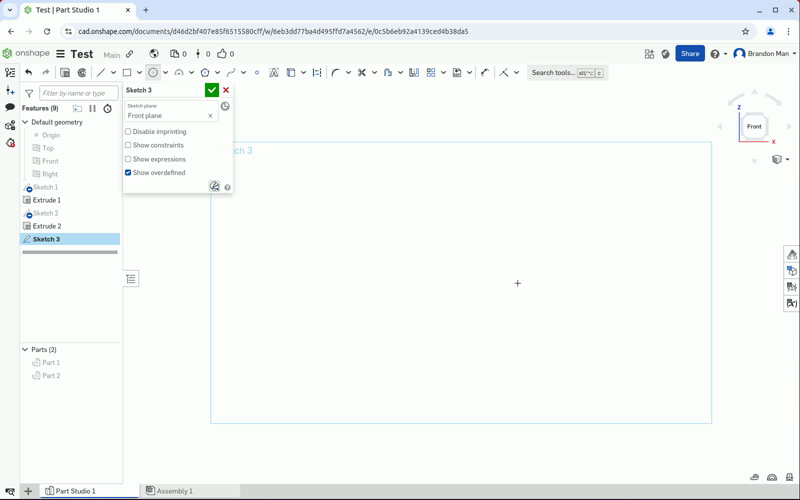
click(517, 282)
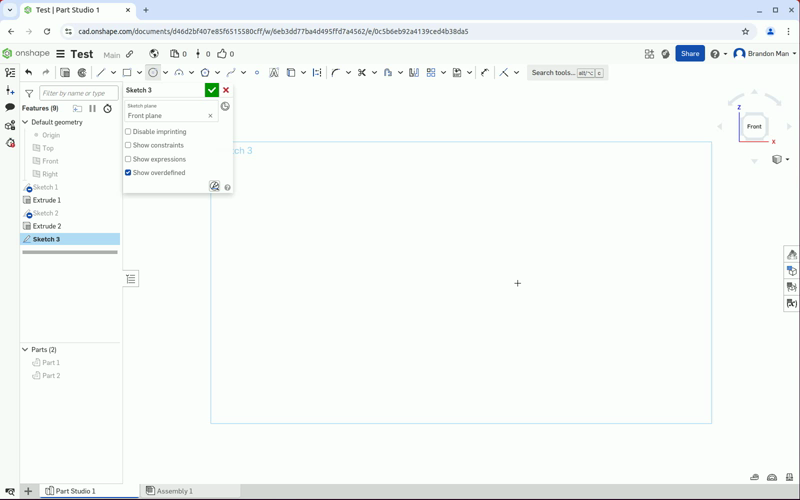
key_up(shift)
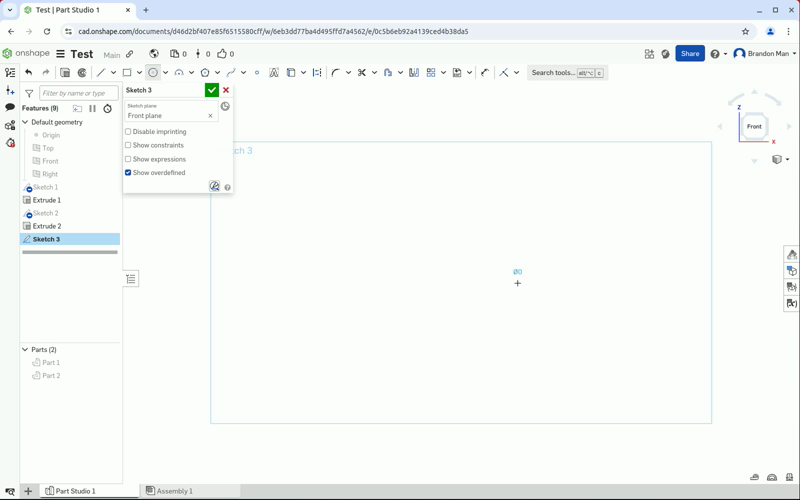
mouse_move(536, 282)
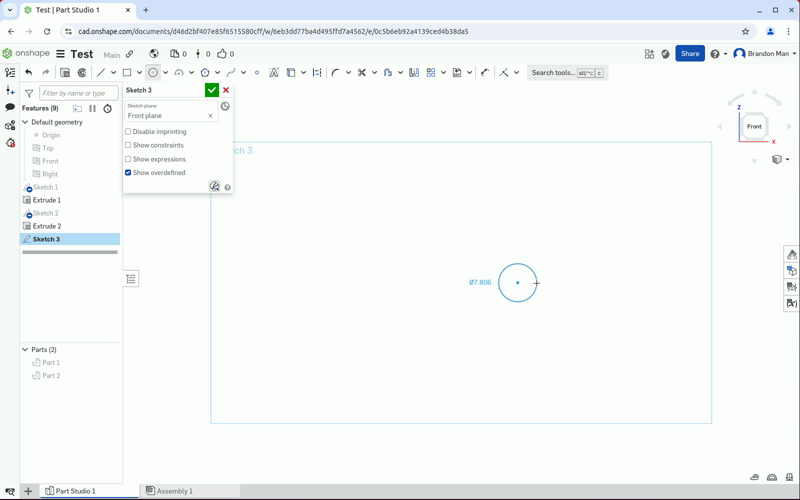
click(536, 282)
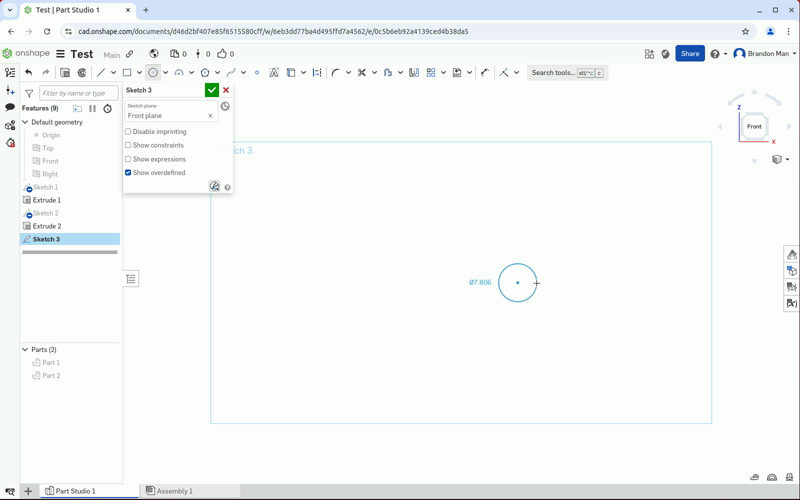
key(esc)
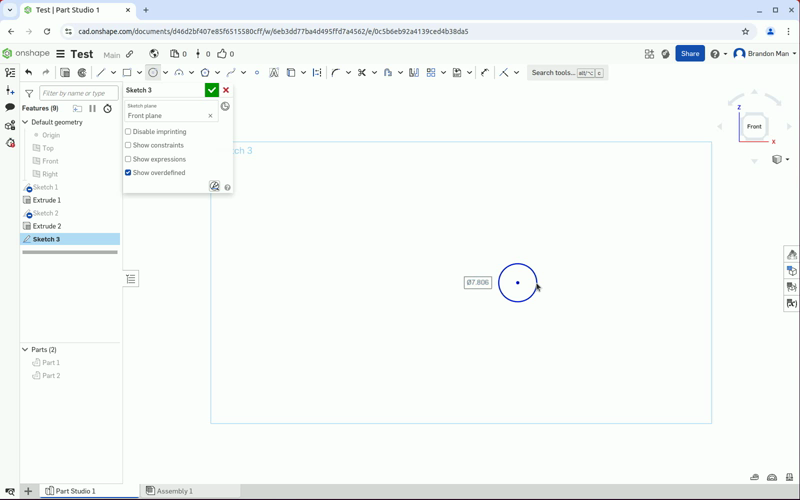
mouse_move(527, 292)
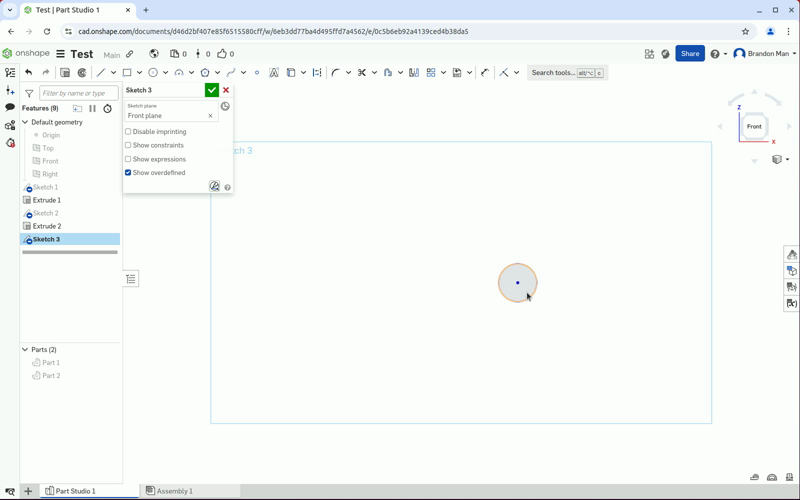
scroll(6)
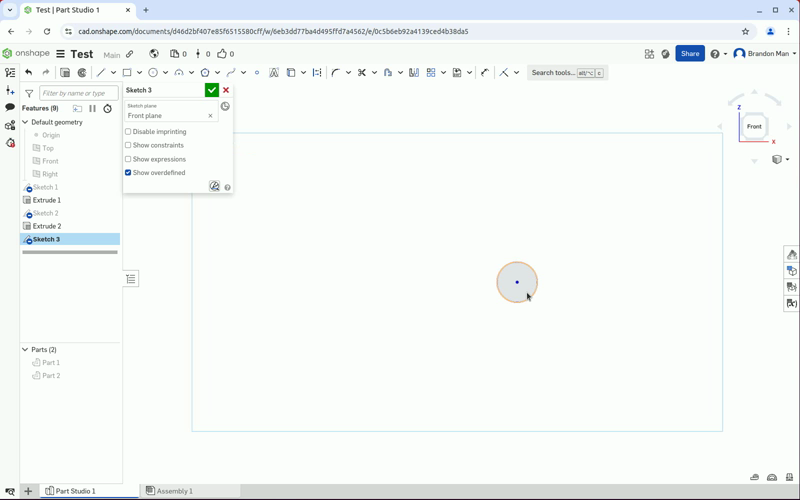
scroll(6)
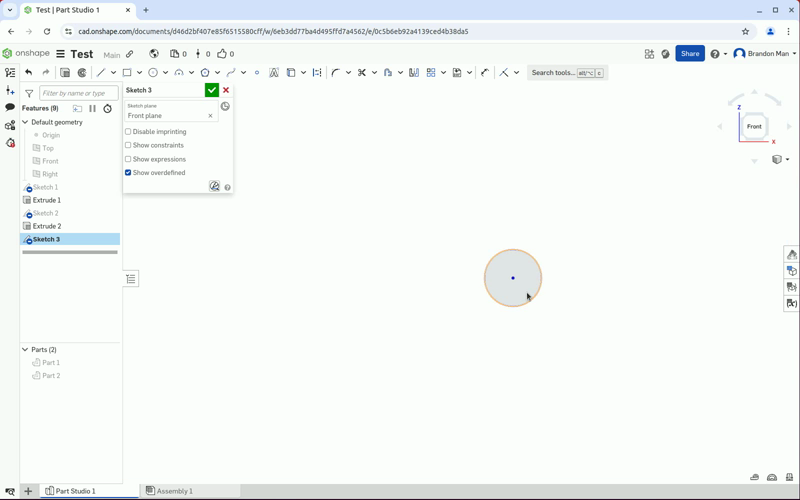
scroll(6)
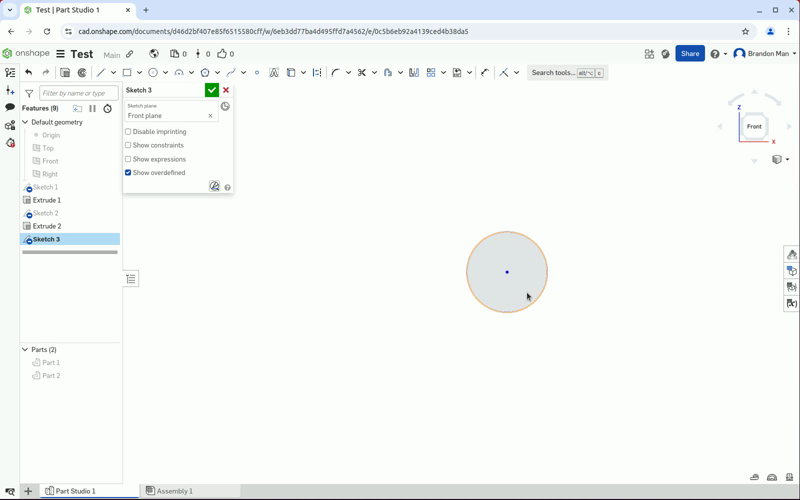
scroll(6)
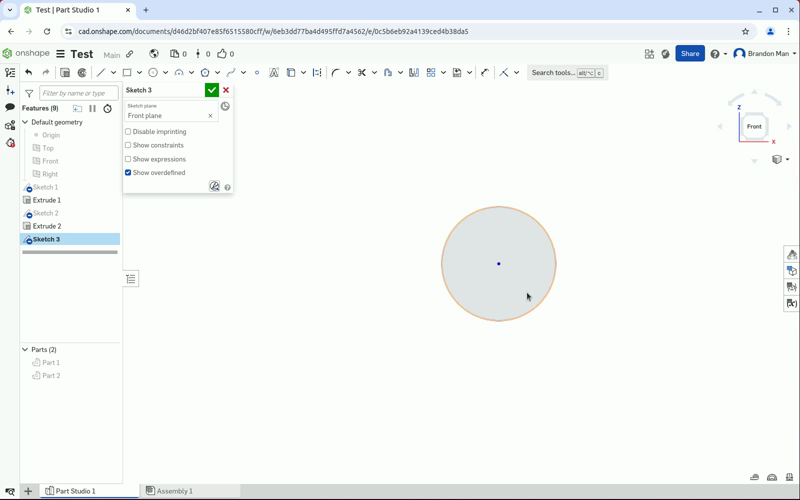
scroll(6)
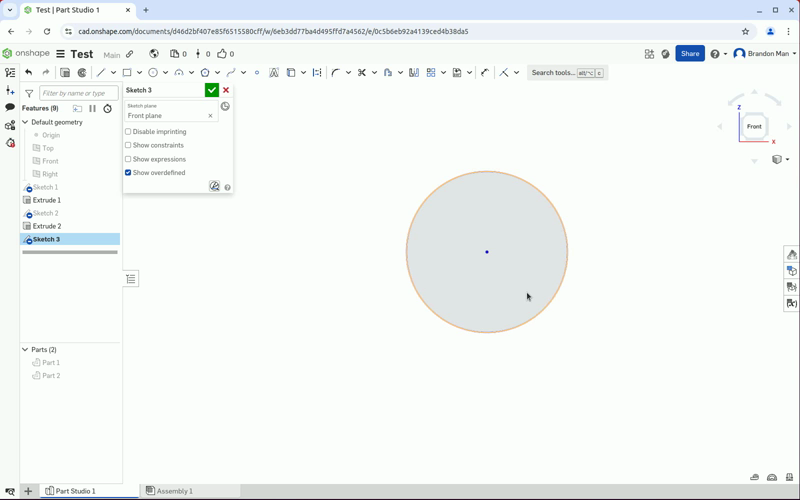
scroll(6)
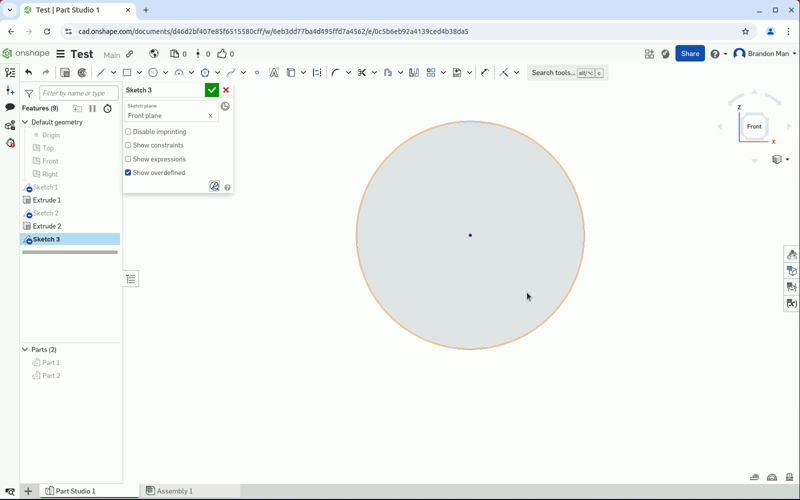
scroll(6)
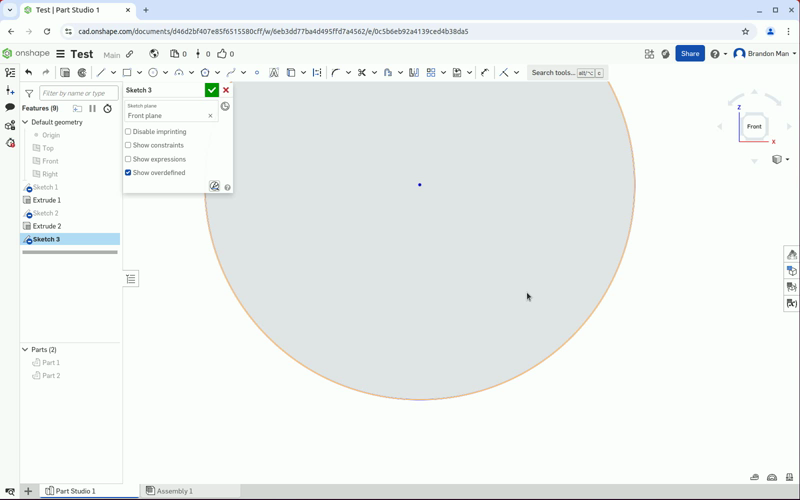
click(527, 292)
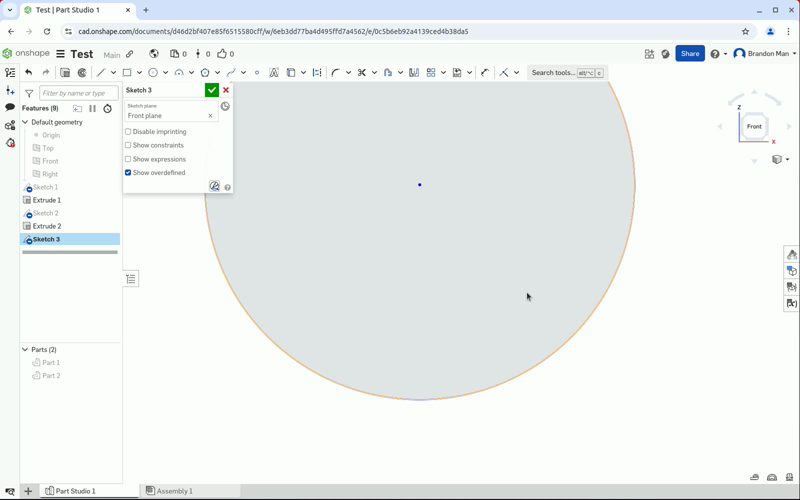
scroll(-6)
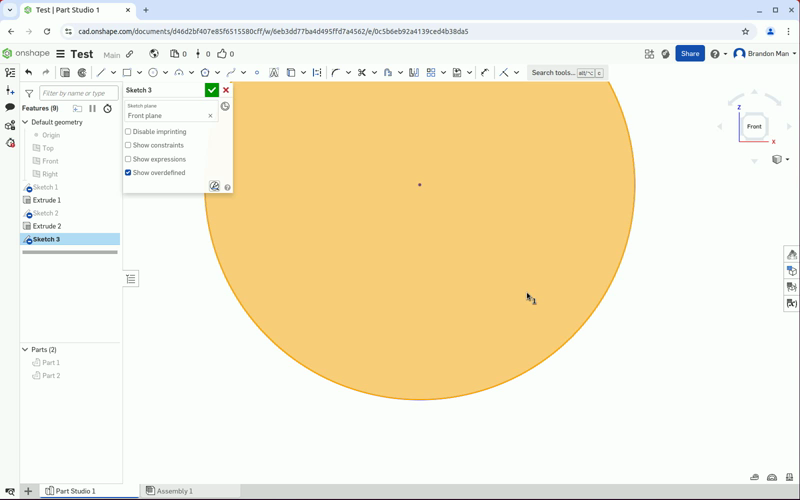
scroll(-6)
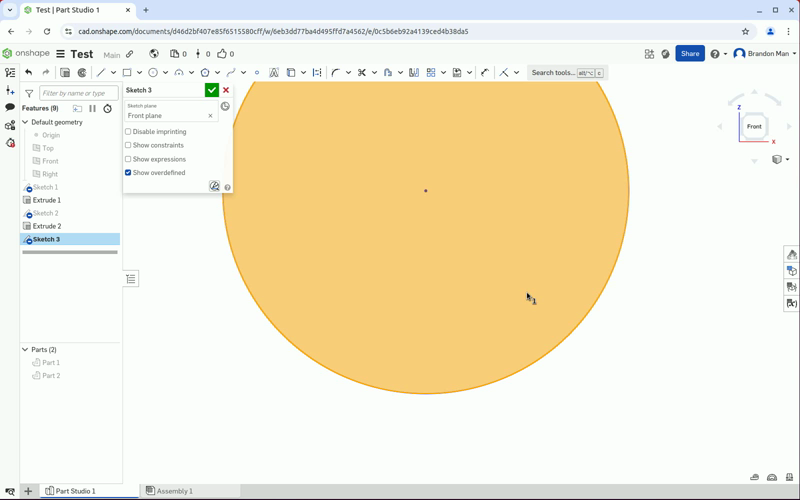
scroll(-6)
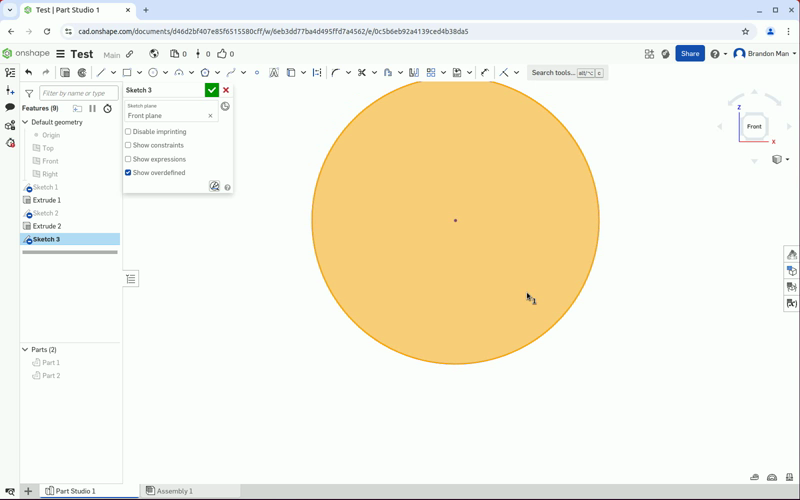
scroll(-6)
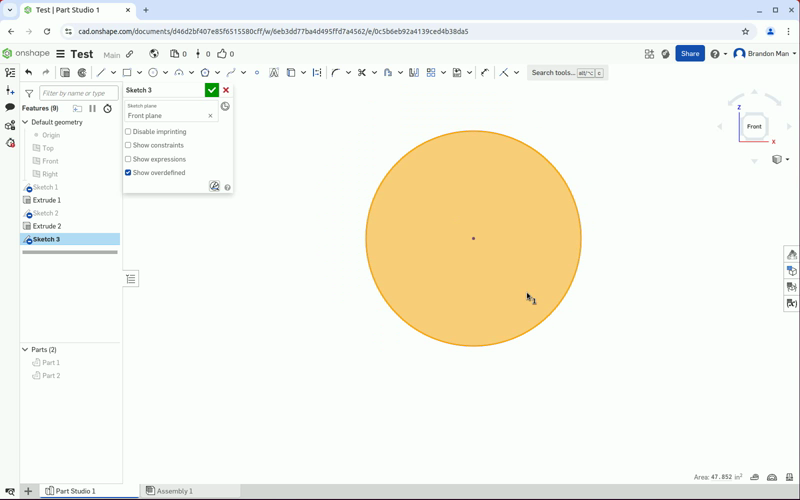
scroll(-6)
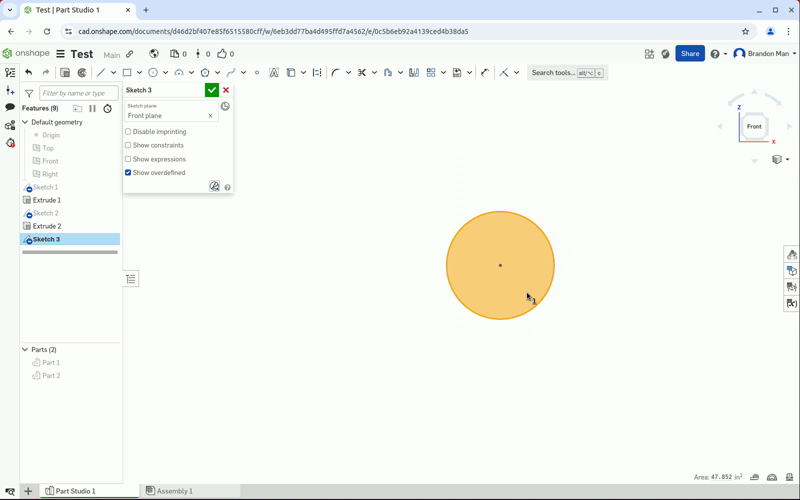
scroll(-6)
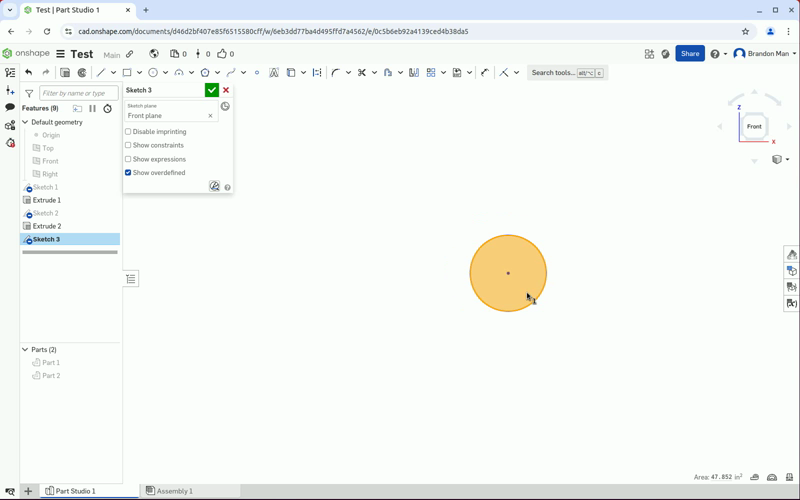
scroll(-6)
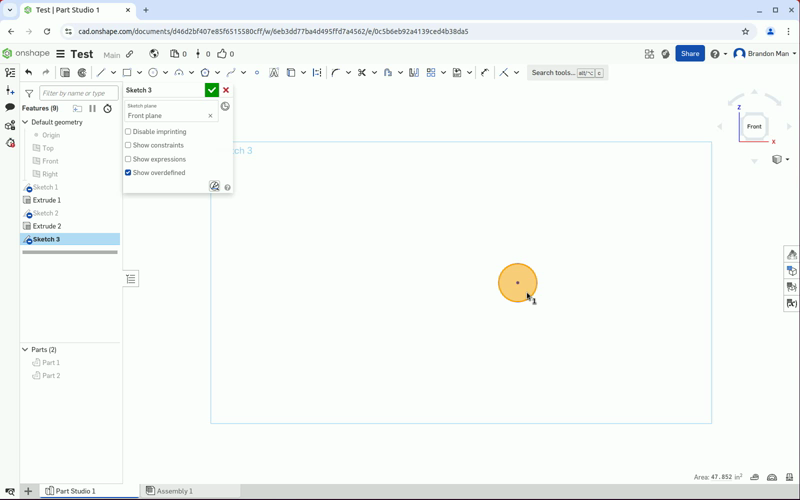
mouse_move(73, 352)
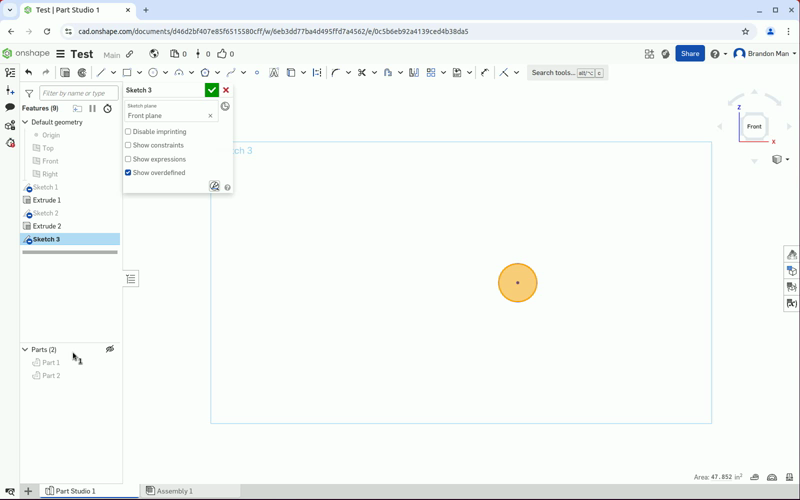
key(shift+y)
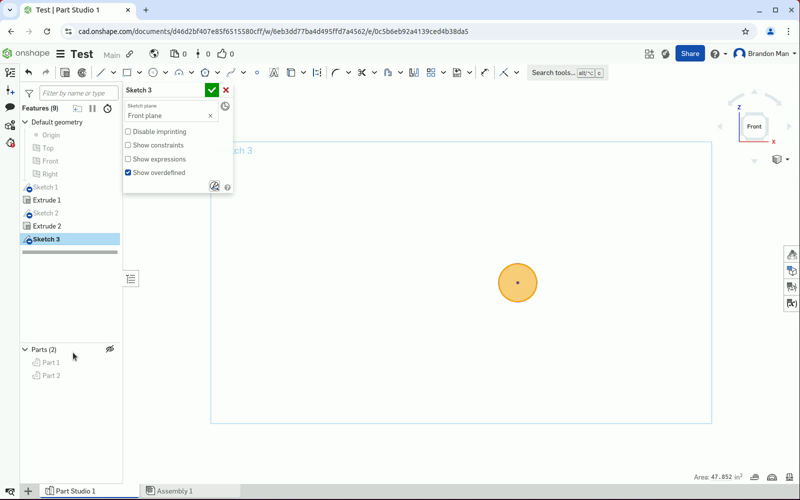
key(shift+e)
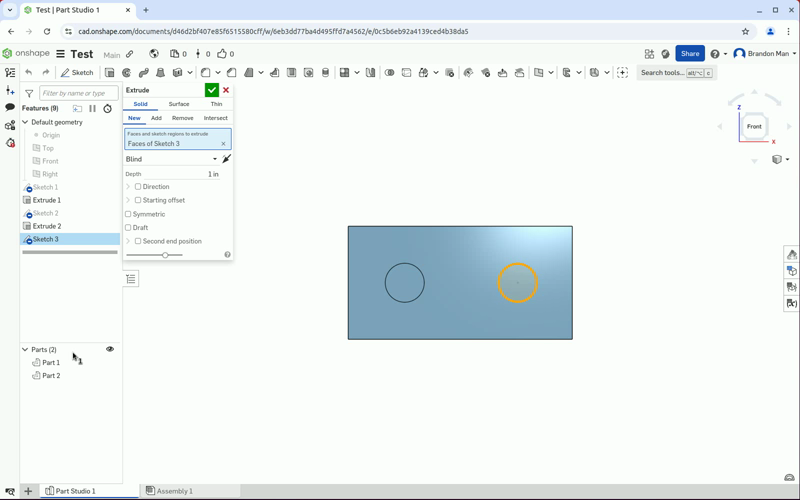
mouse_move(143, 106)
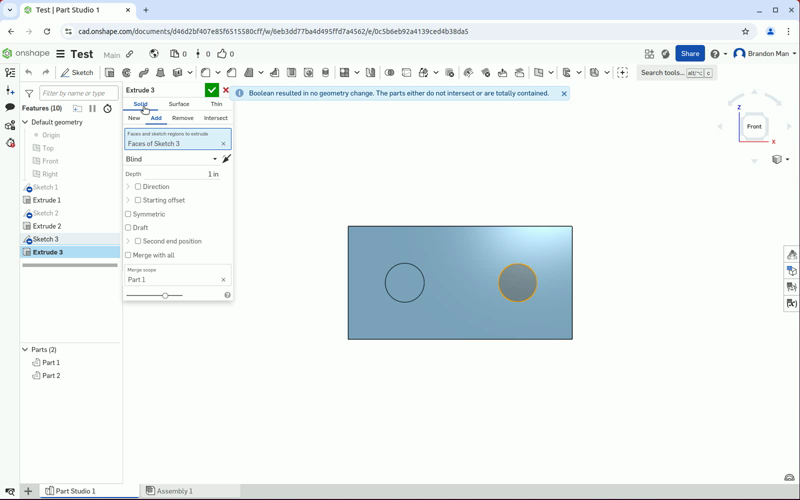
click(143, 106)
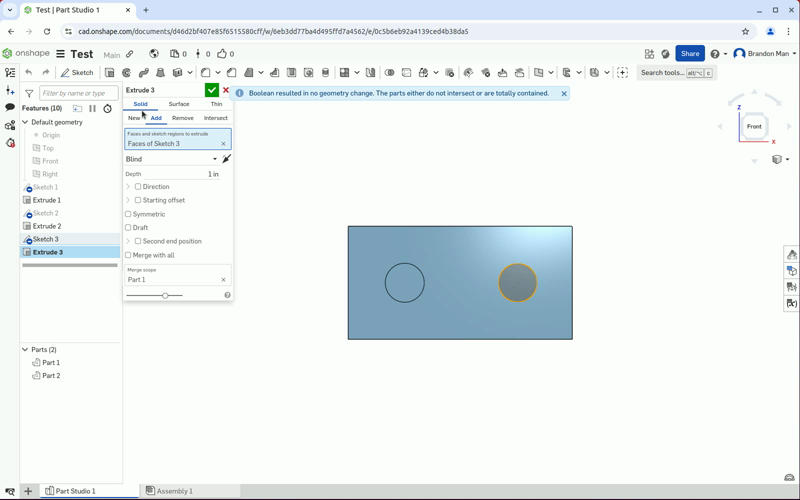
mouse_move(137, 120)
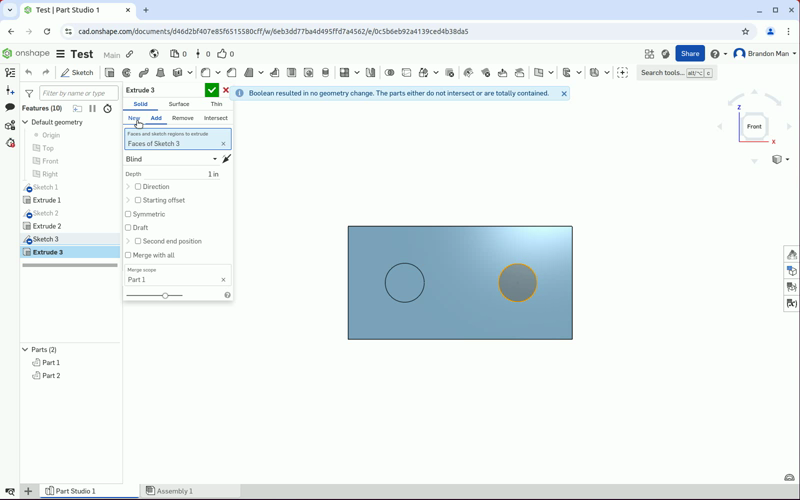
click(137, 120)
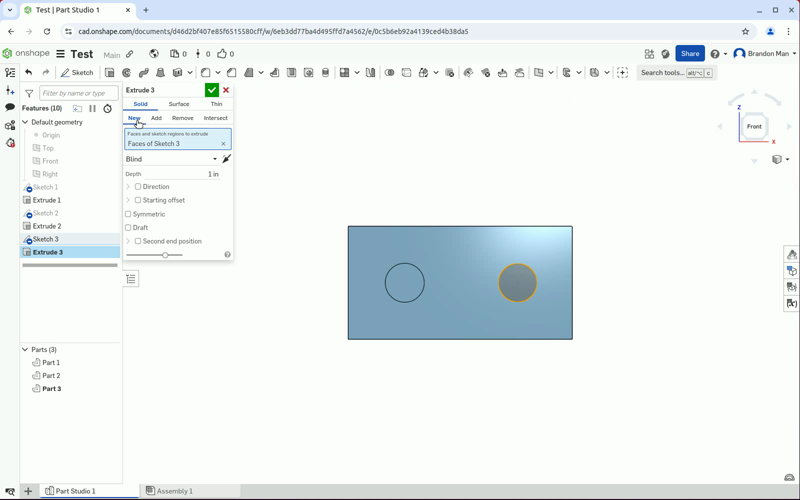
key(tab, 4)
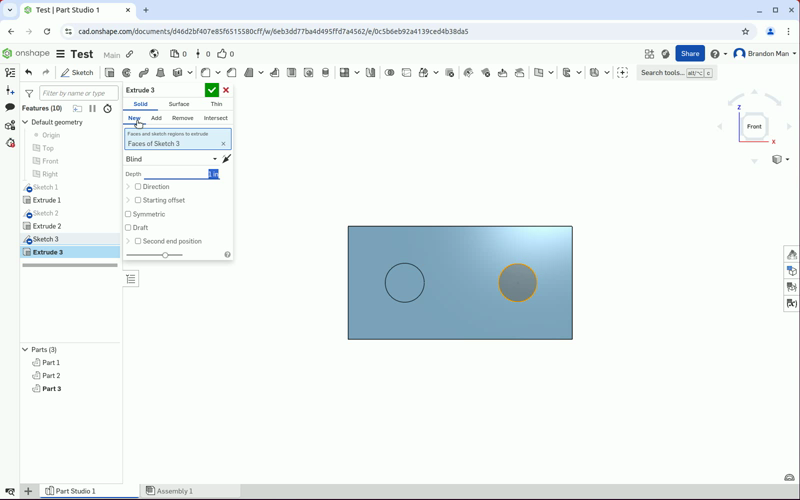
text(7.703)
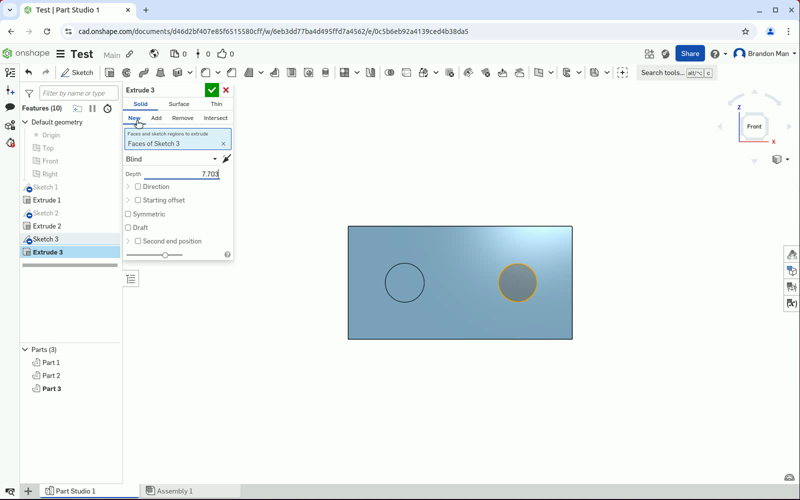
key(enter)
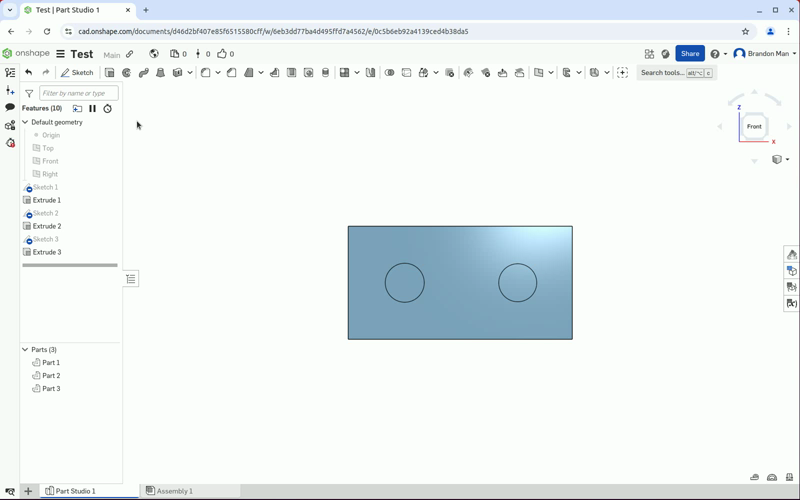
key(shift+h)
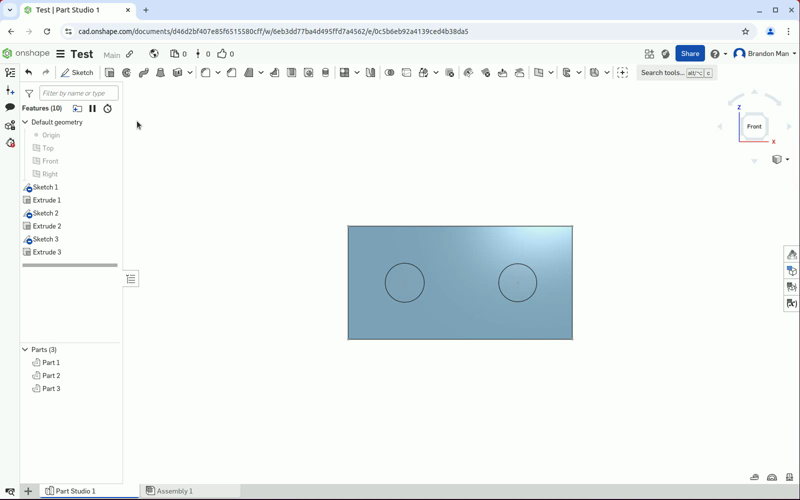
key(shift+h)
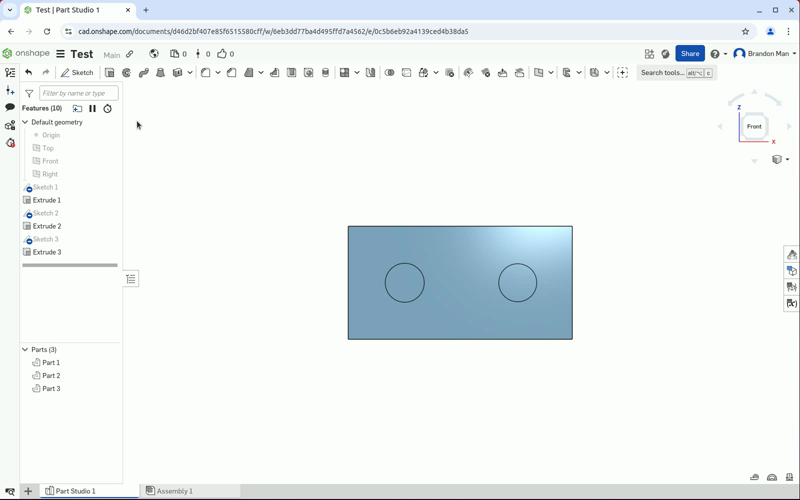
mouse_move(73, 189)
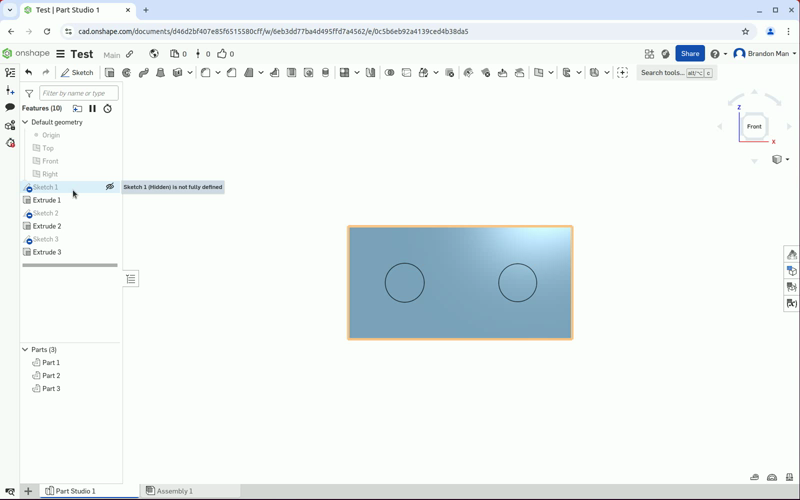
click(73, 189)
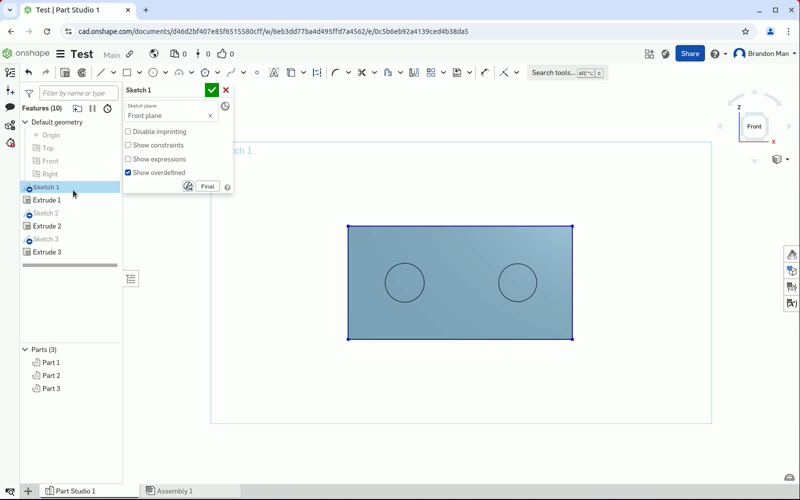
mouse_move(229, 92)
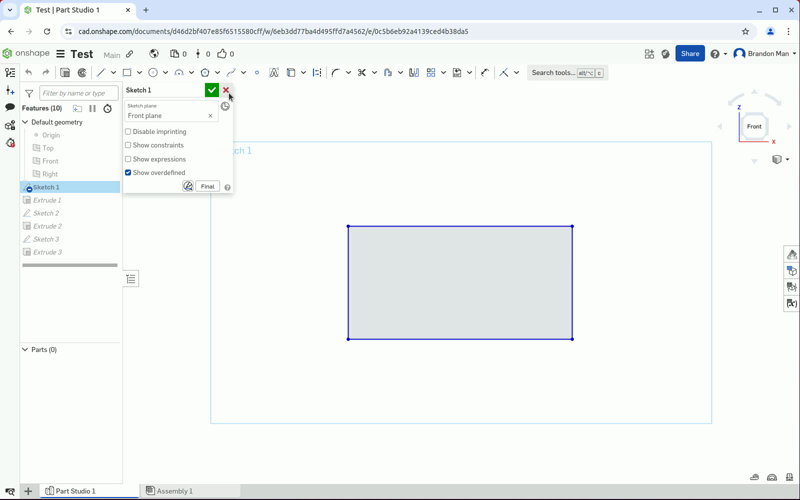
click(229, 92)
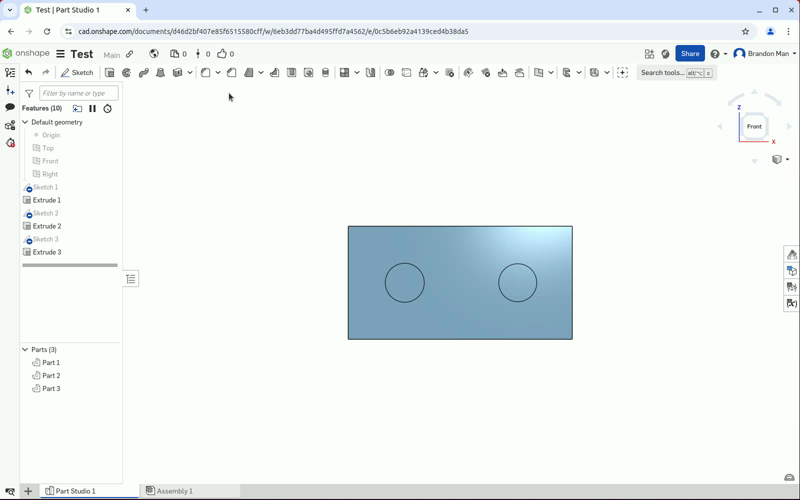
mouse_move(73, 352)
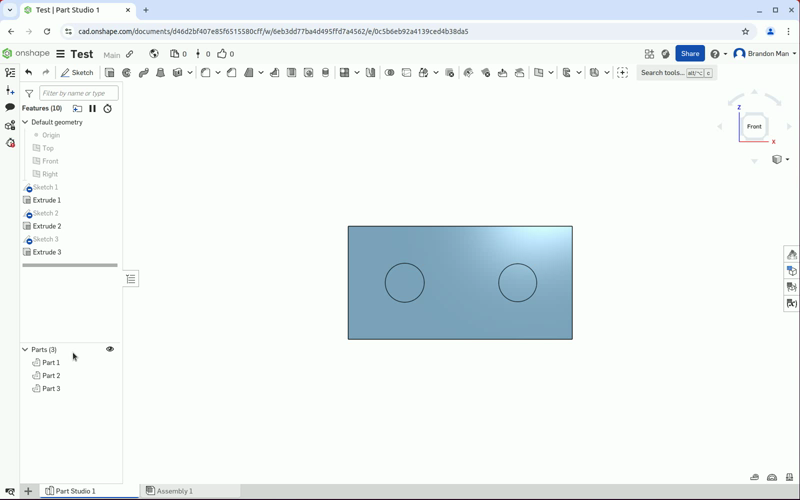
key(y)
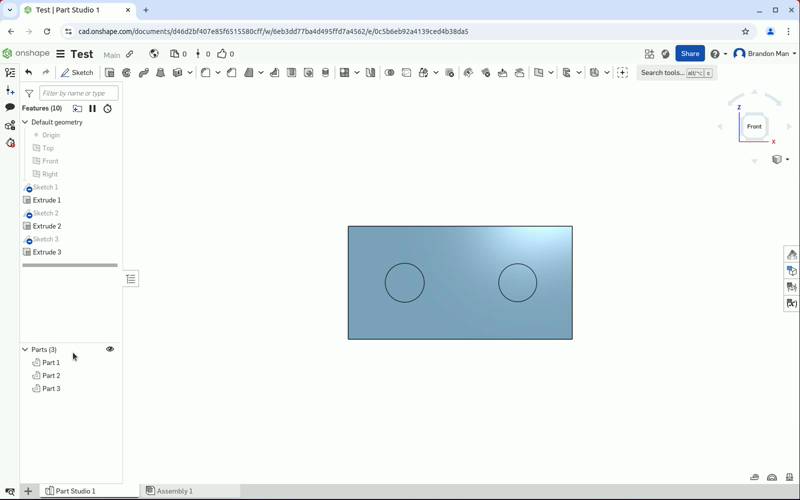
key(shift+p)
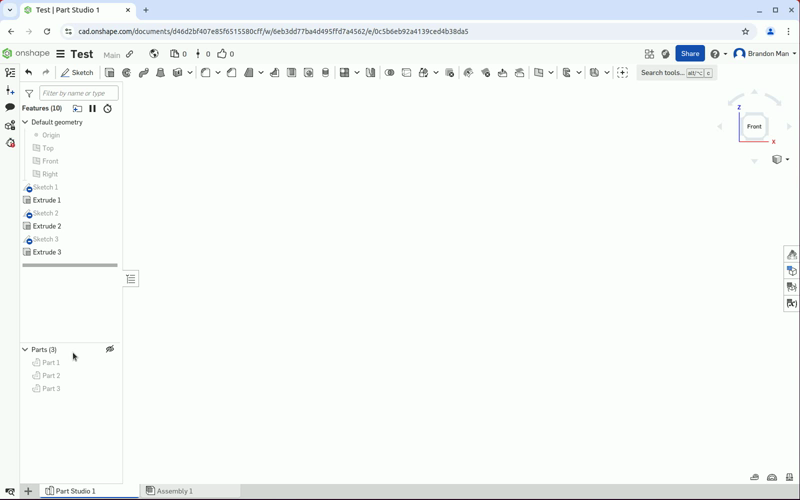
key(space)
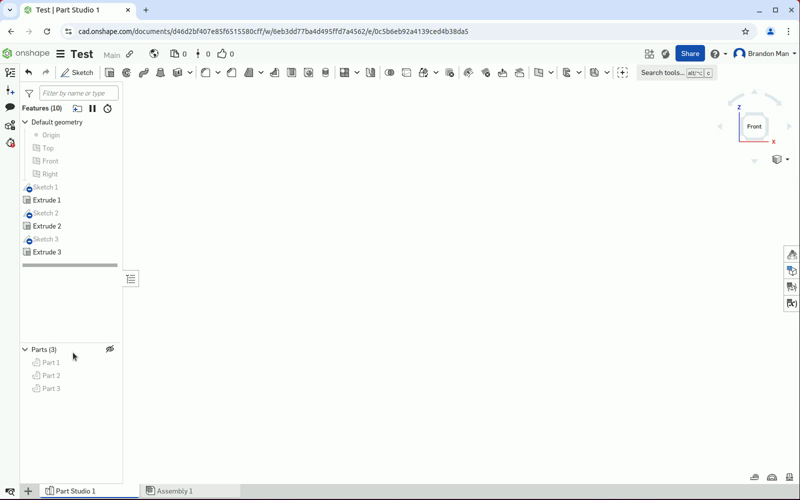
key_down(shift)
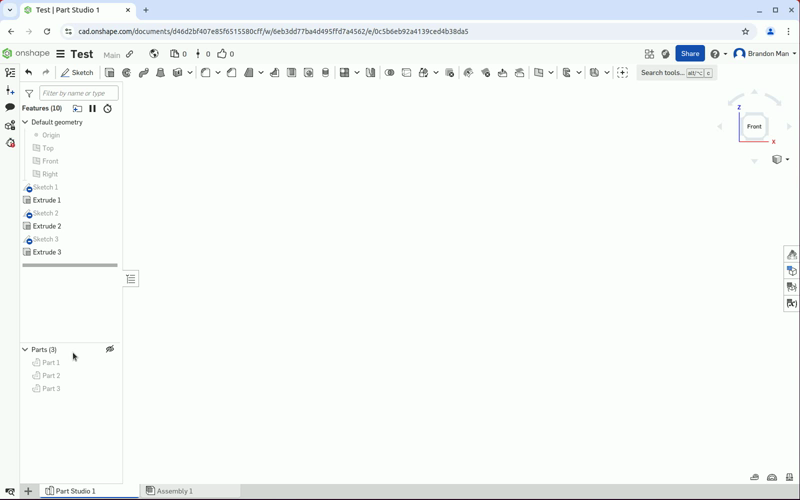
key(down)
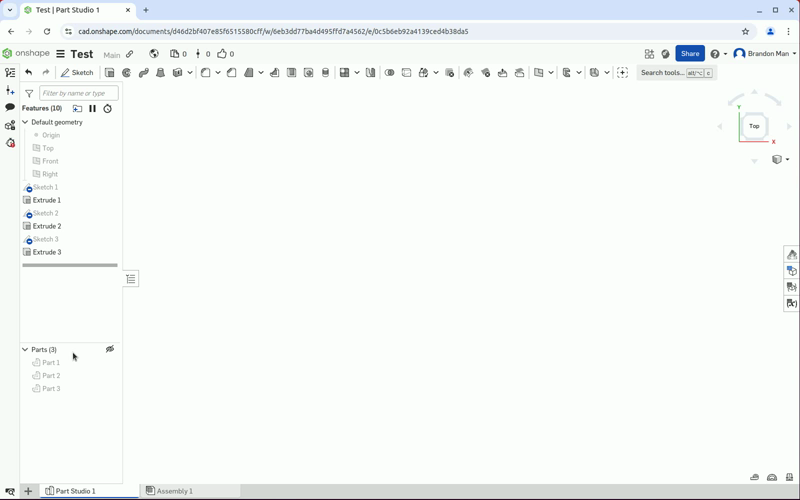
key_up(shift)
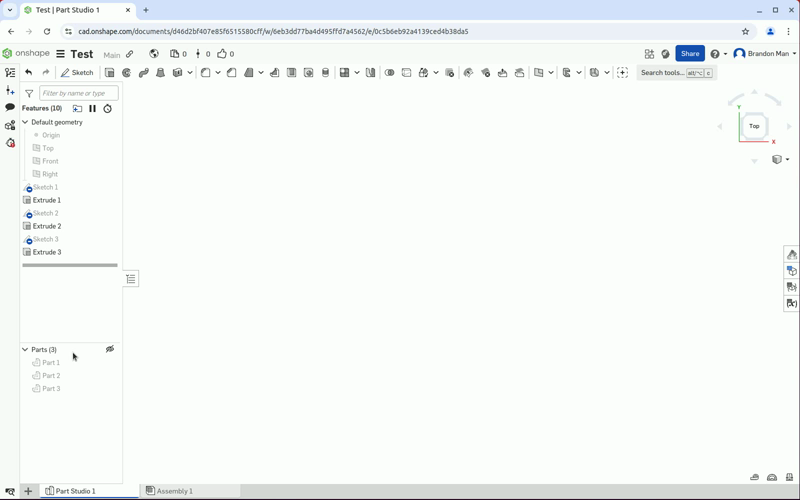
mouse_move(73, 352)
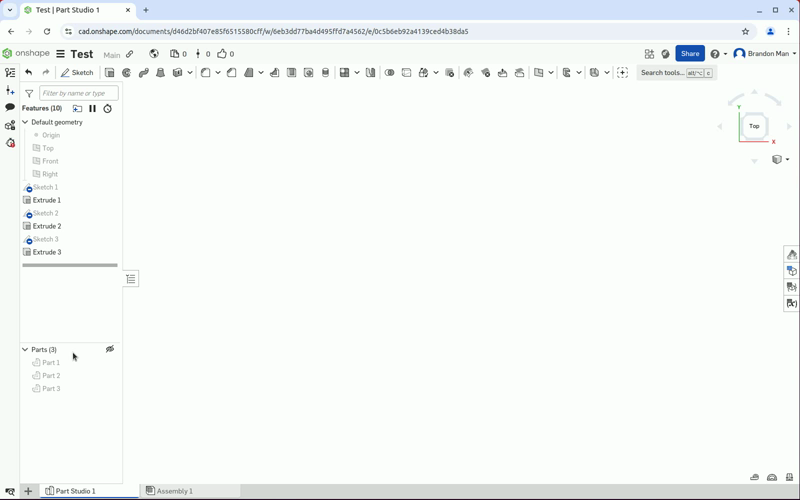
key(shift+y)
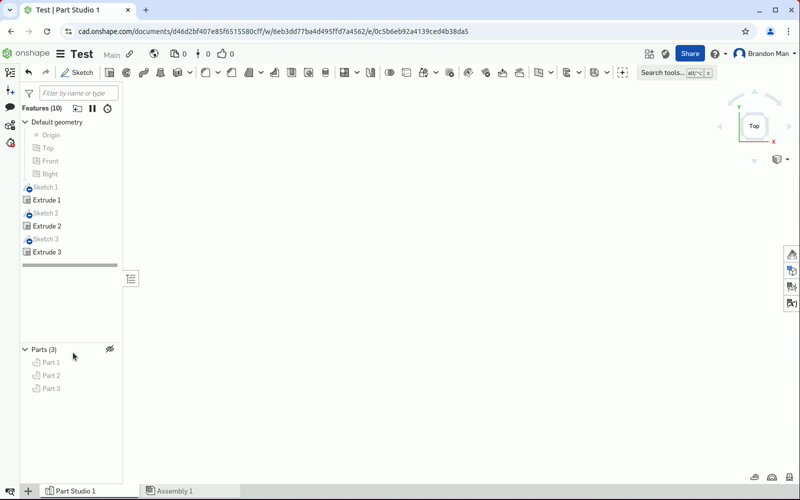
key(shift+s)
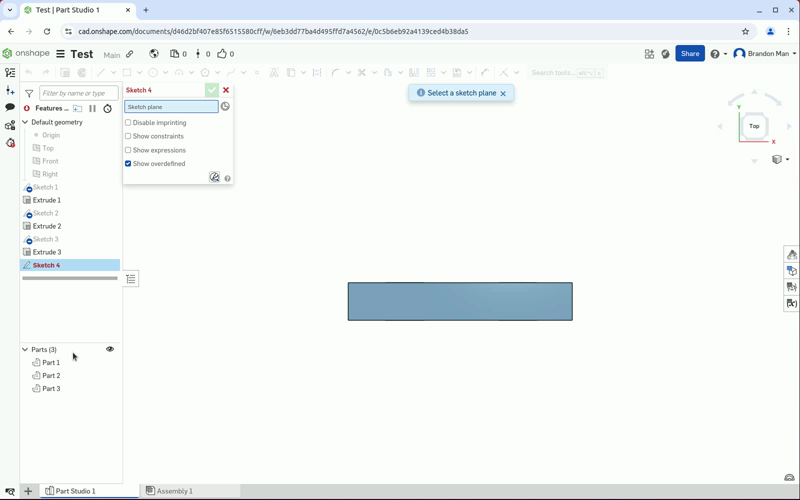
mouse_move(73, 150)
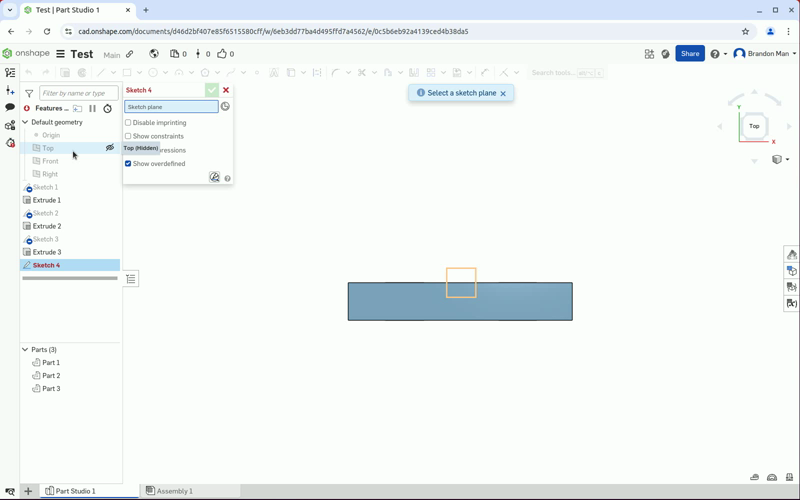
click(73, 150)
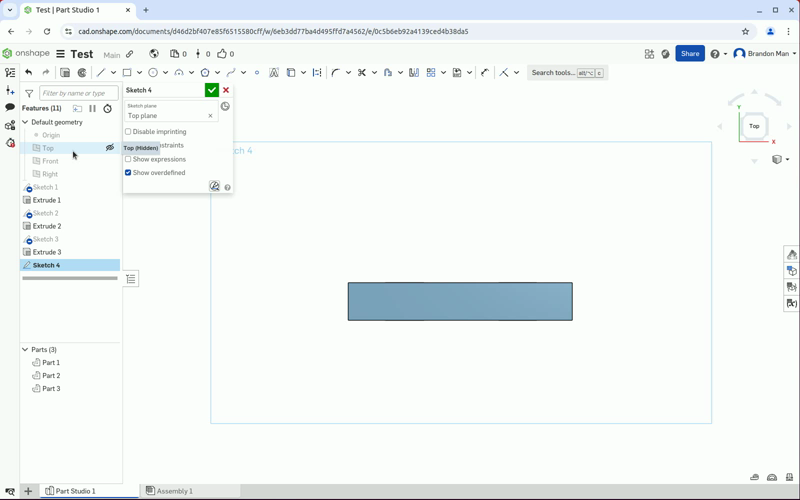
mouse_move(73, 352)
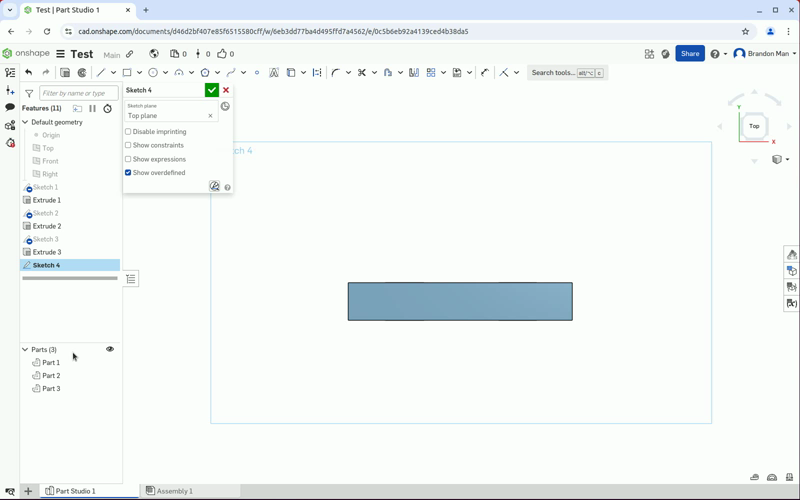
key(y)
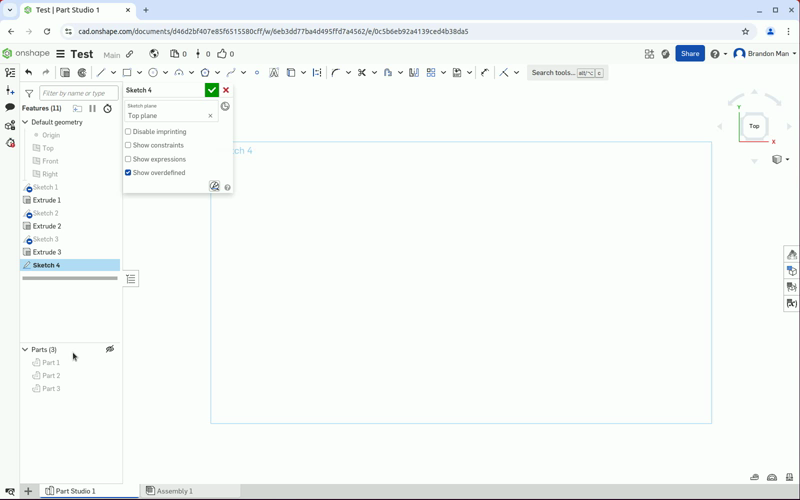
key(l)
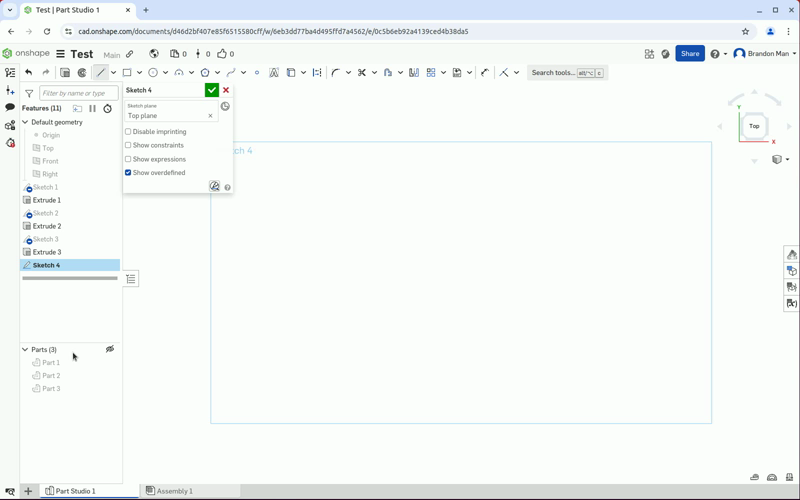
key_down(shift)
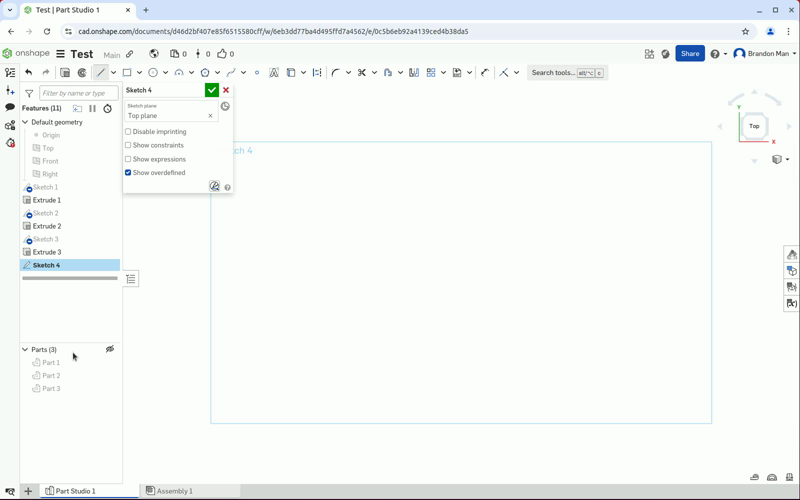
mouse_move(441, 306)
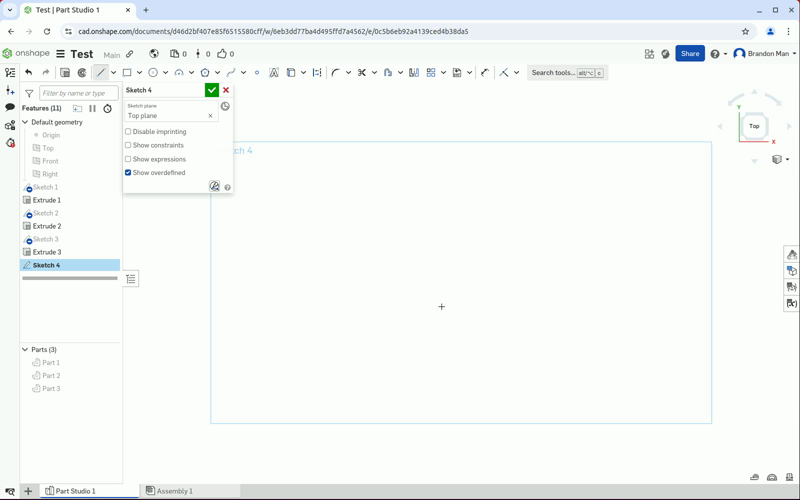
click(441, 306)
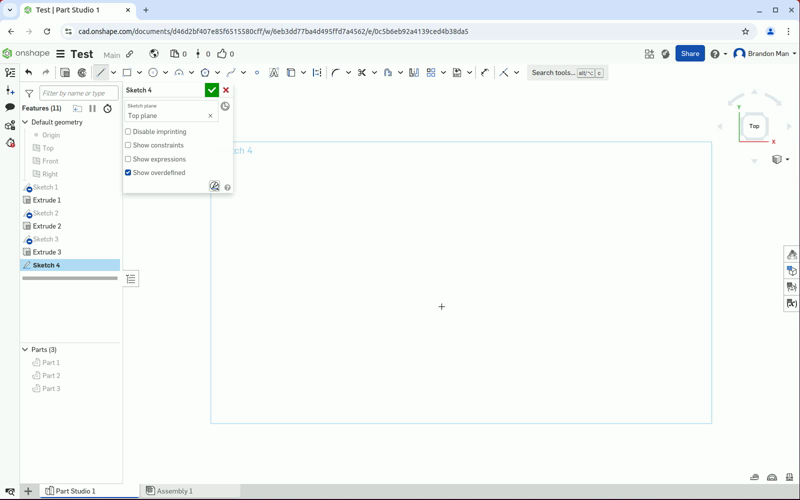
key_up(shift)
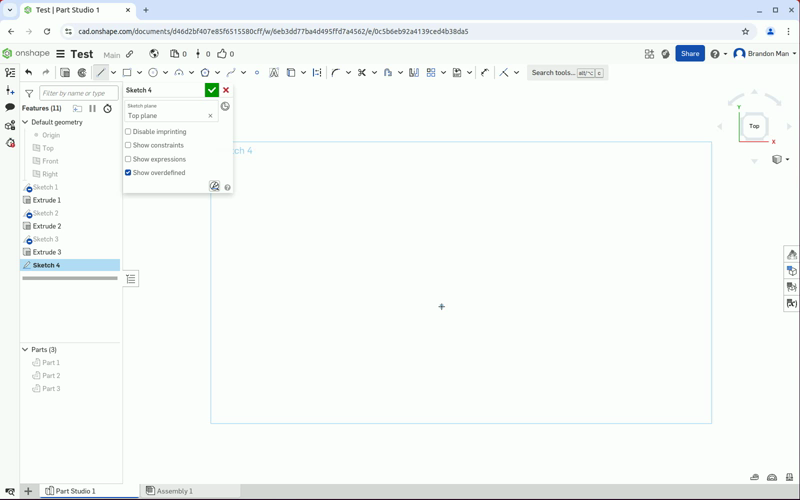
key_down(shift)
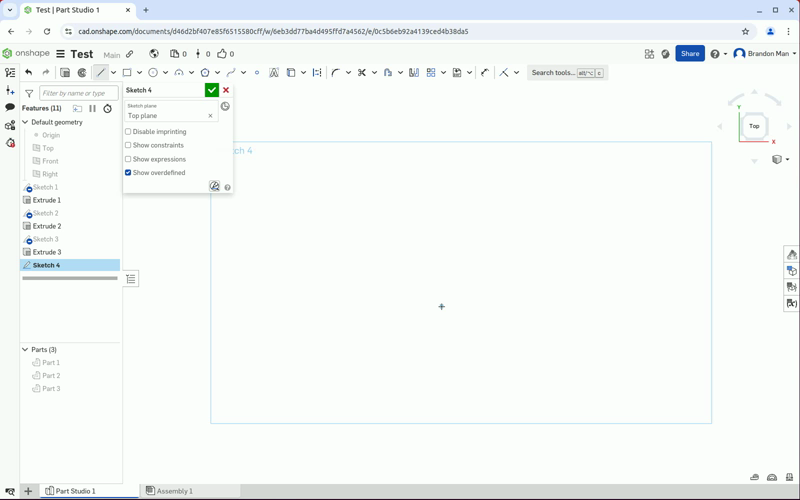
mouse_move(471, 306)
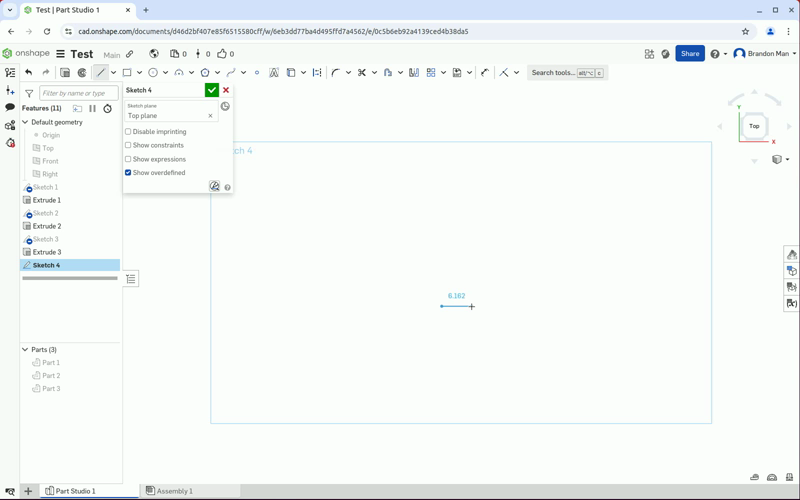
mouse_move(461, 306)
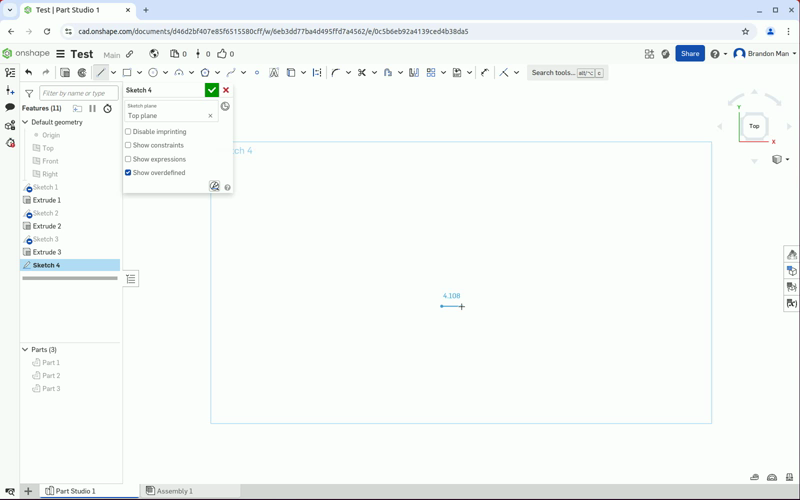
click(461, 306)
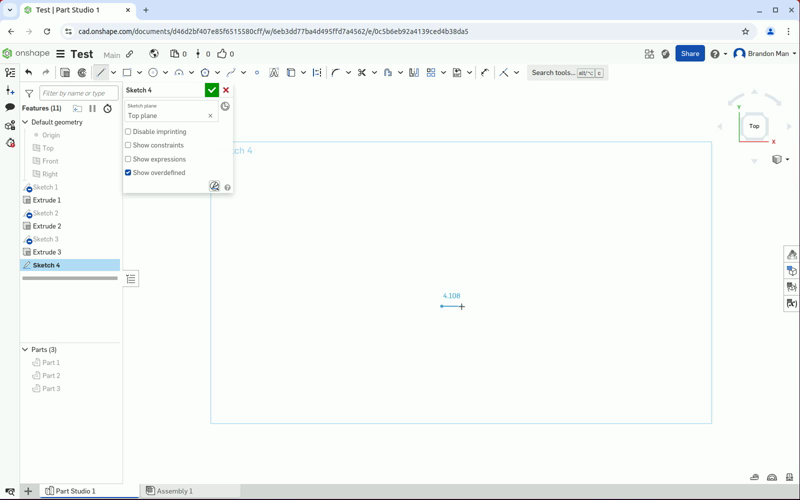
key_up(shift)
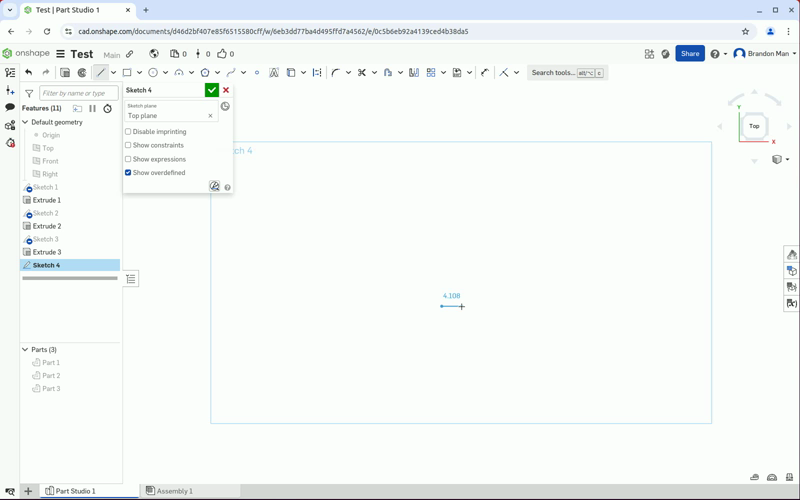
key_down(shift)
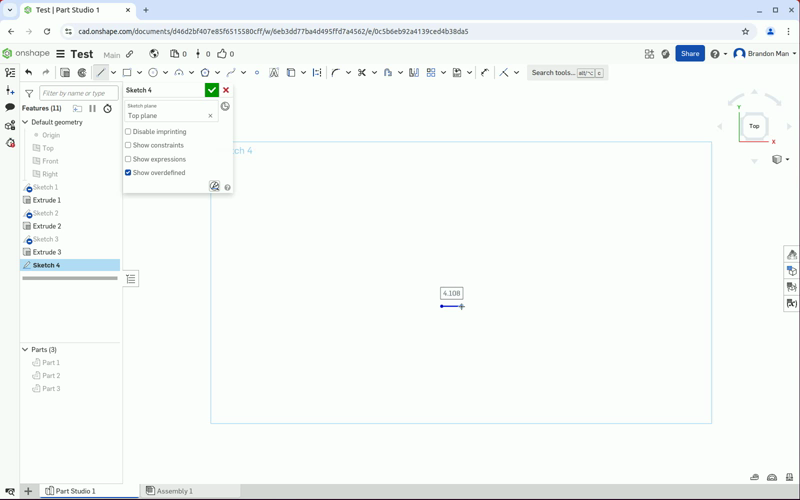
mouse_move(491, 306)
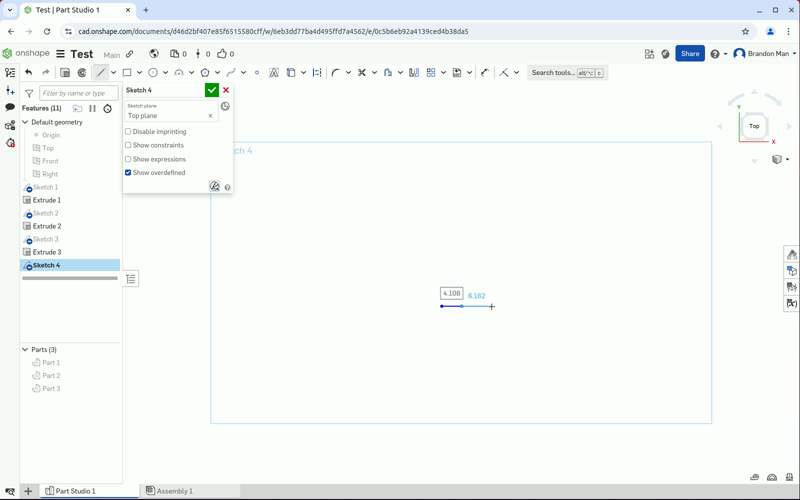
mouse_move(461, 296)
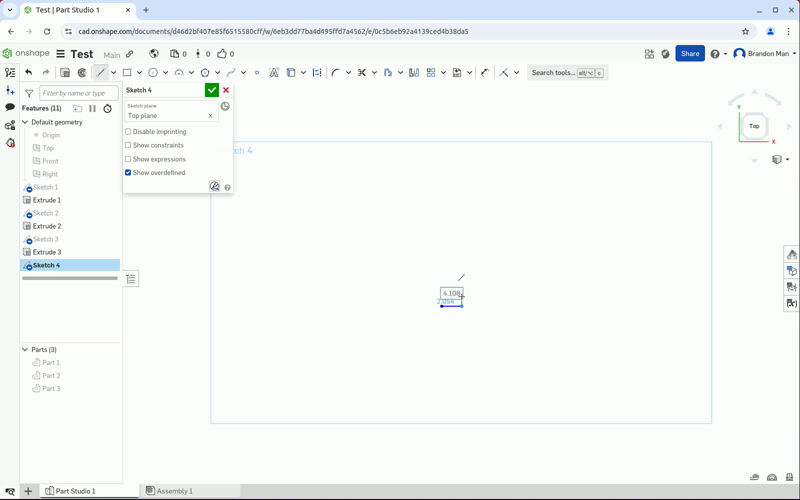
click(461, 296)
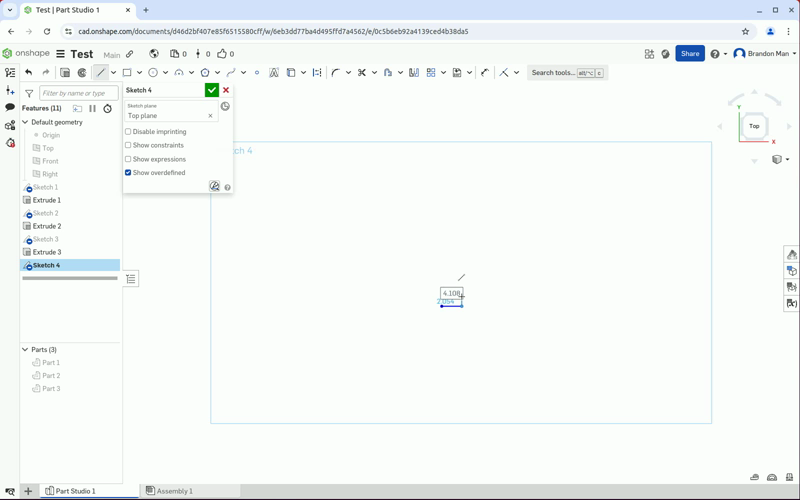
key_up(shift)
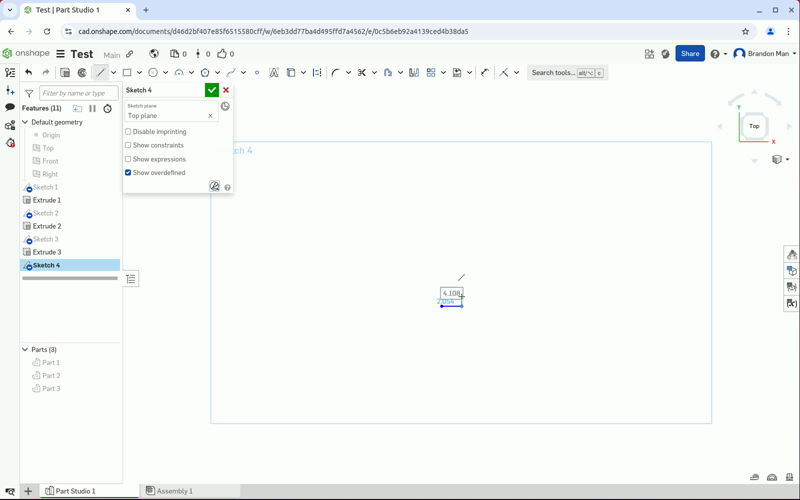
key_down(shift)
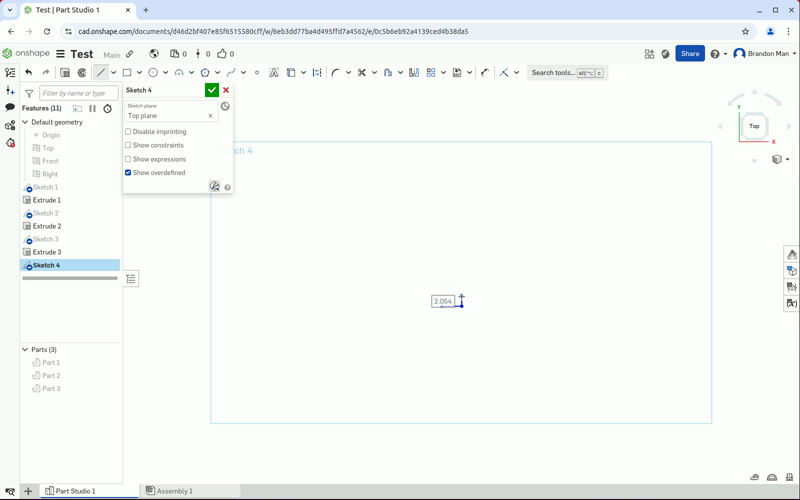
mouse_move(491, 296)
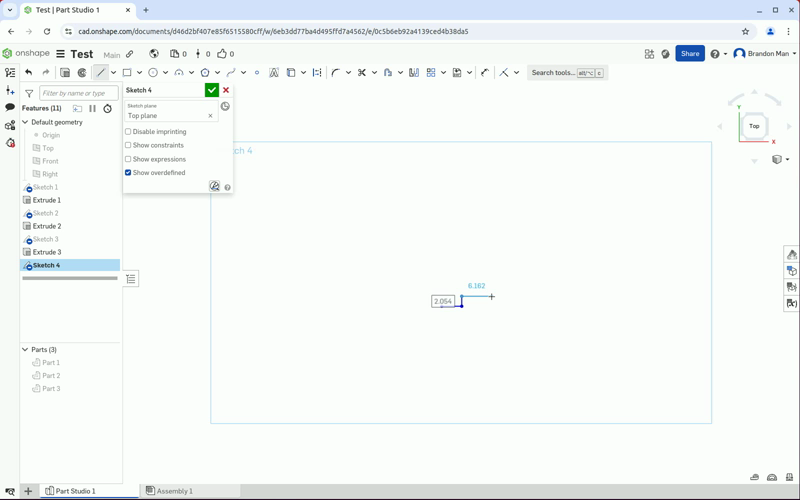
mouse_move(441, 296)
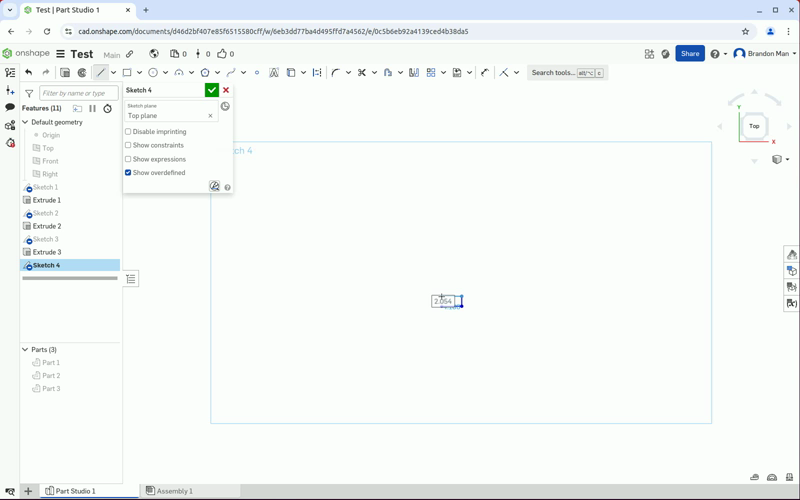
click(441, 296)
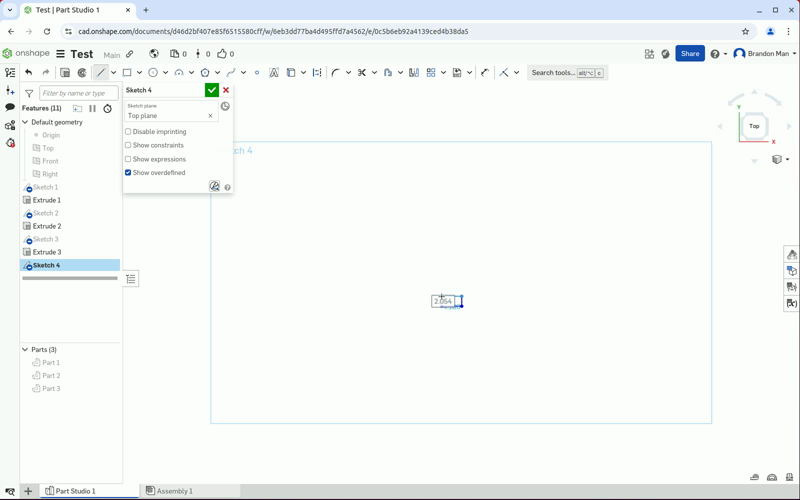
key_up(shift)
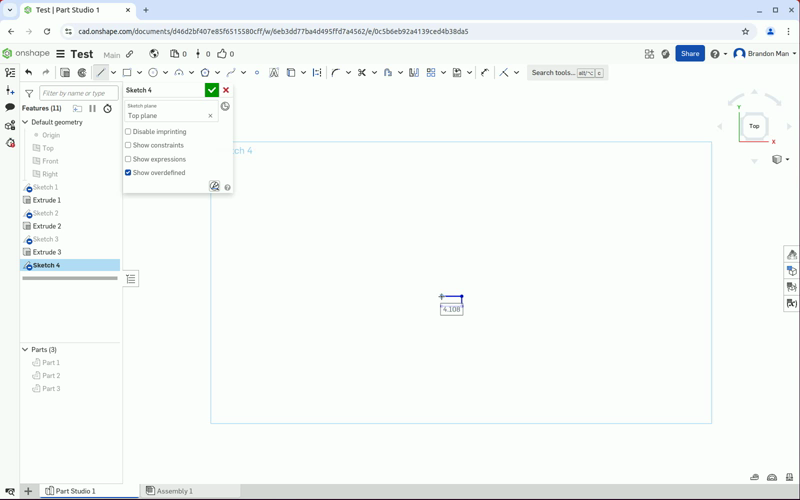
mouse_move(471, 296)
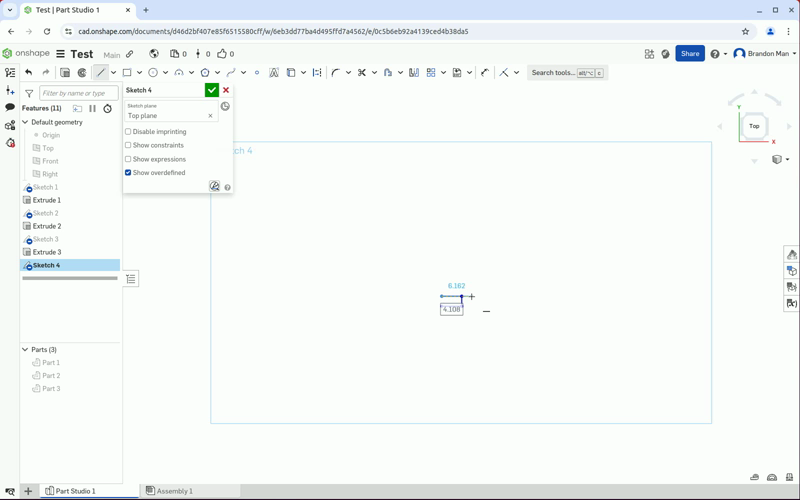
key_down(shift)
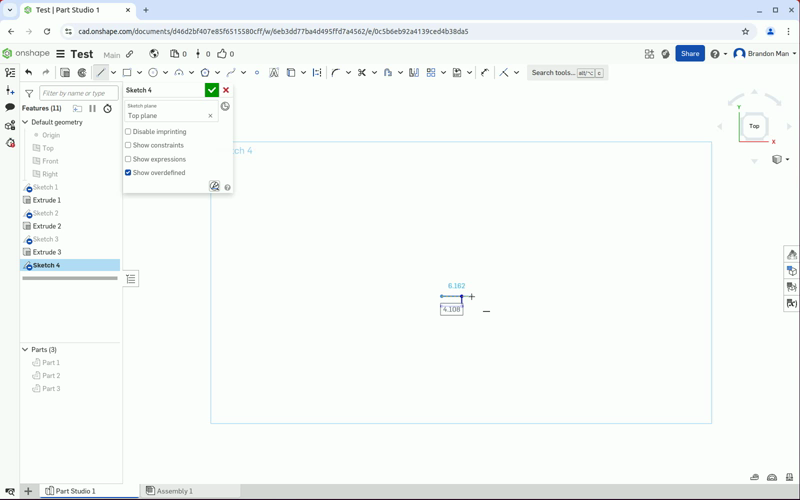
mouse_move(441, 306)
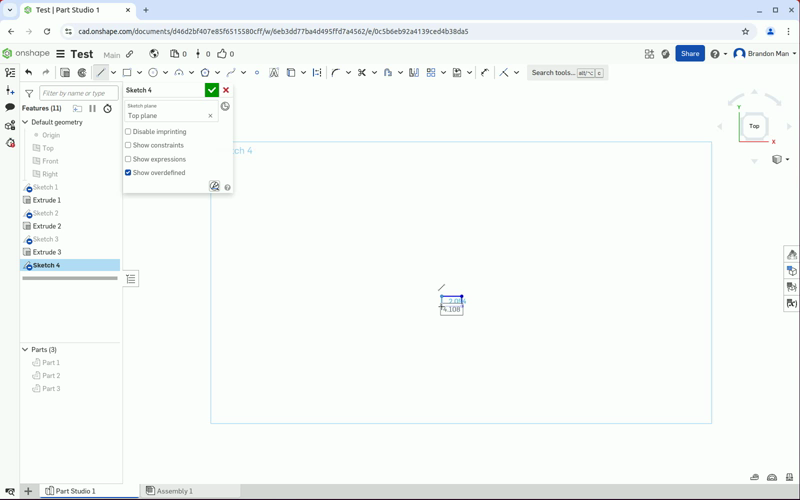
key_up(shift)
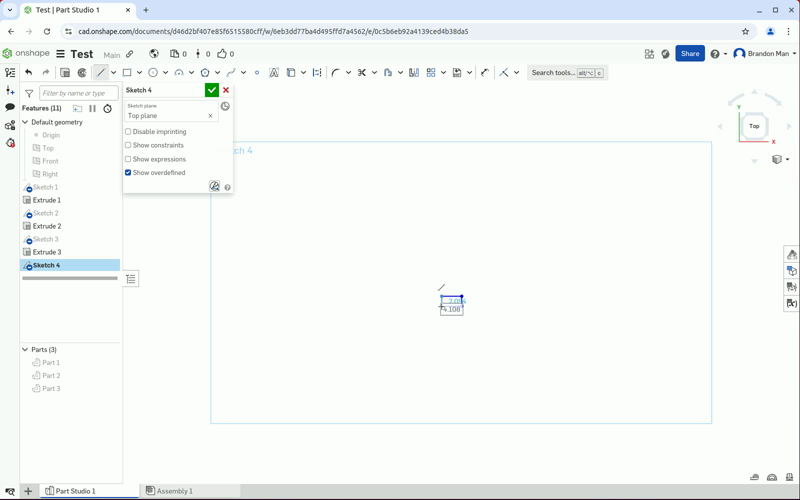
click(441, 306)
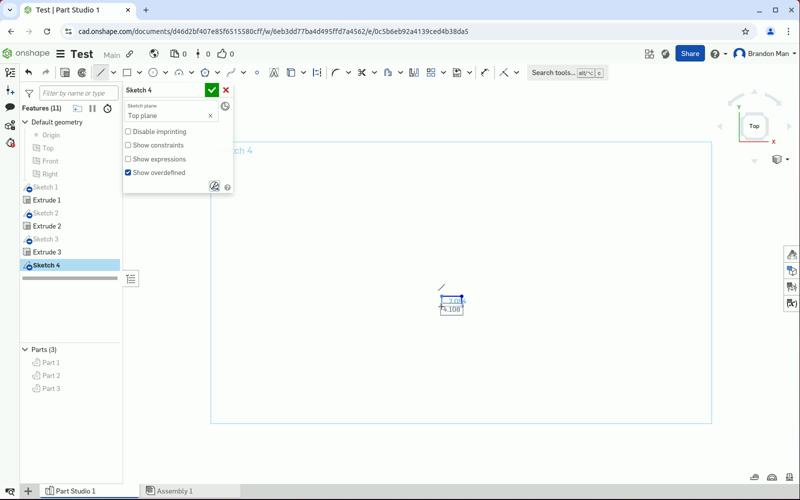
key(esc)
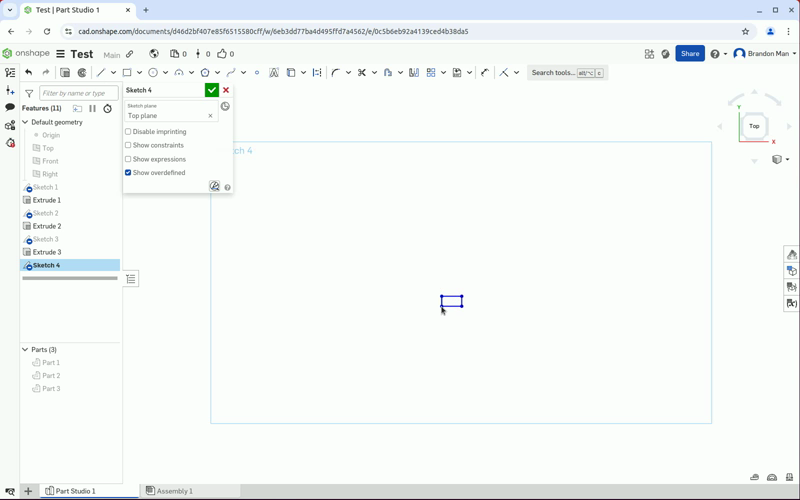
mouse_move(457, 303)
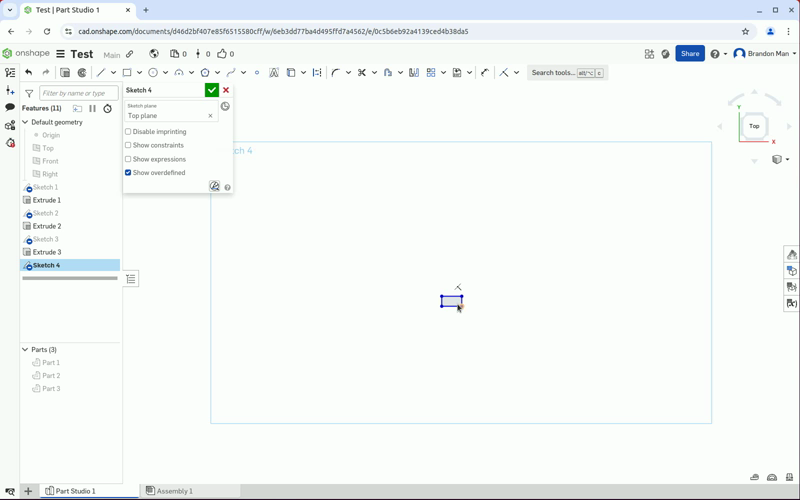
scroll(6)
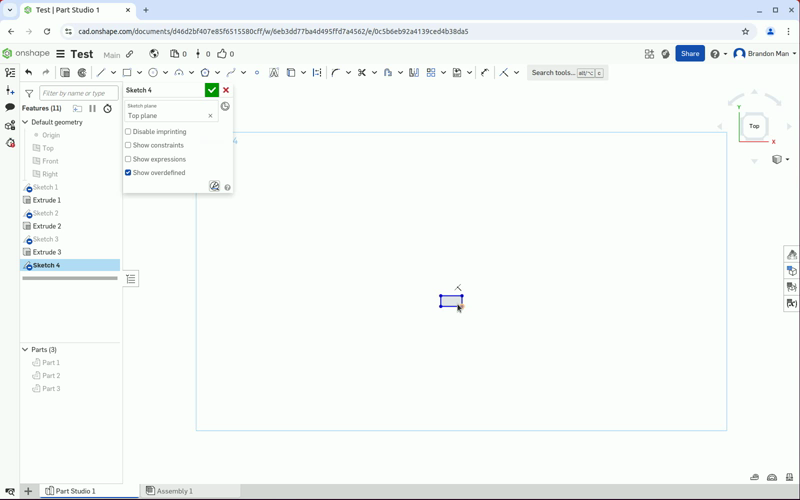
scroll(6)
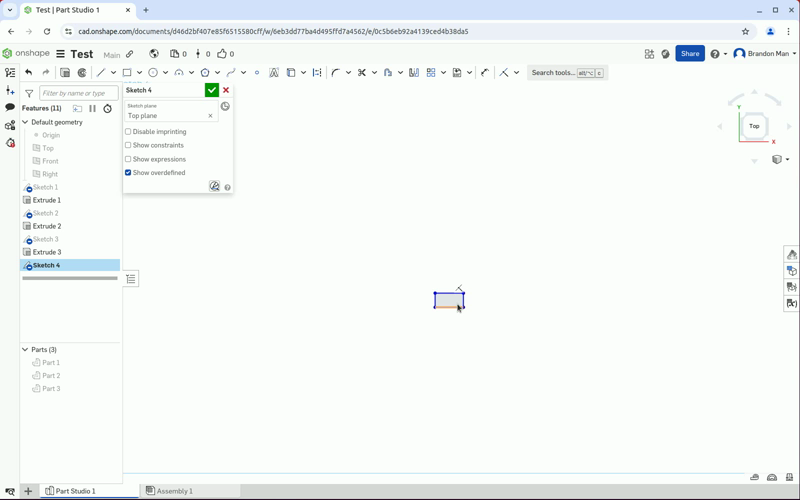
scroll(6)
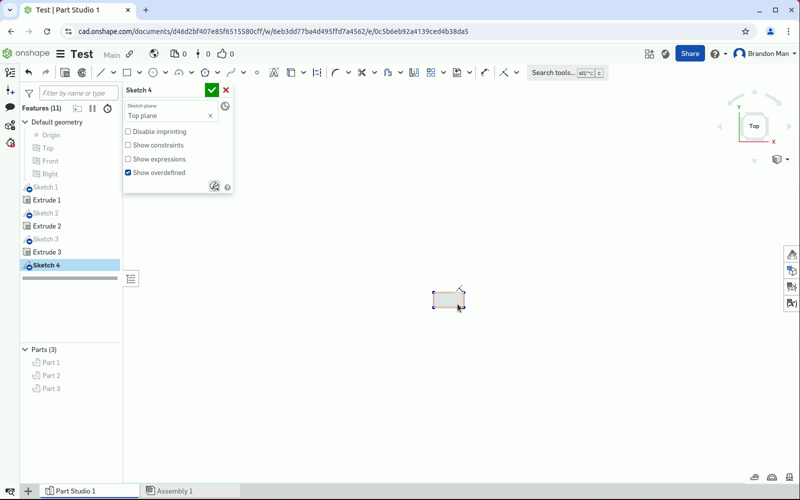
scroll(6)
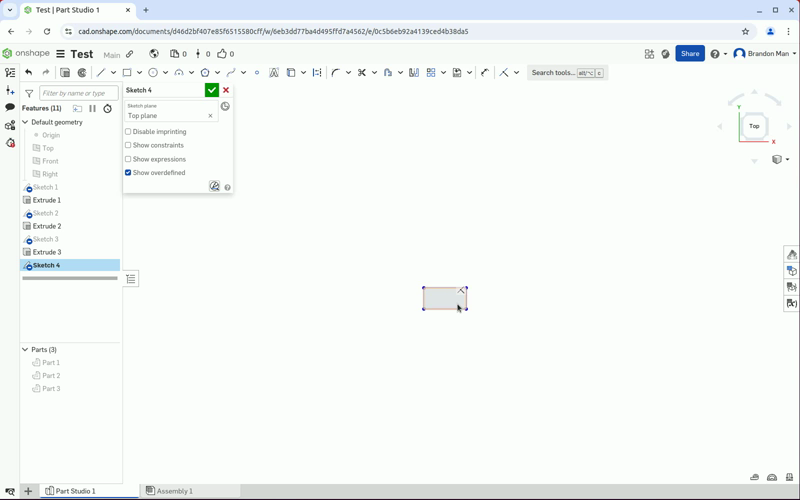
scroll(6)
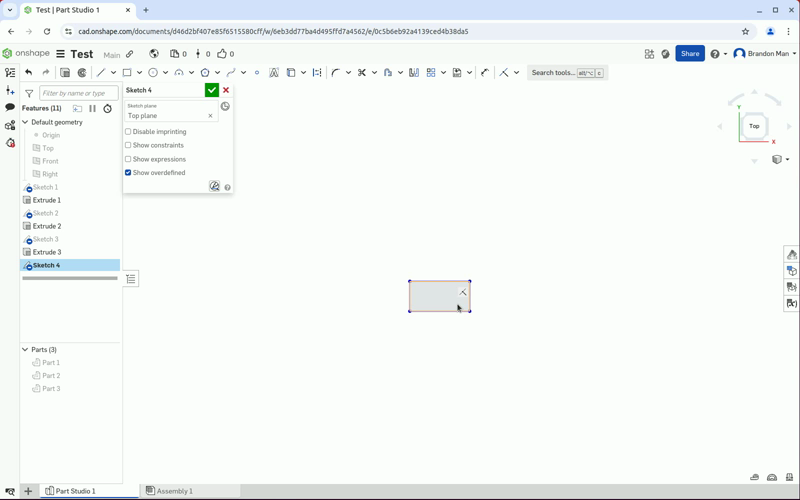
scroll(6)
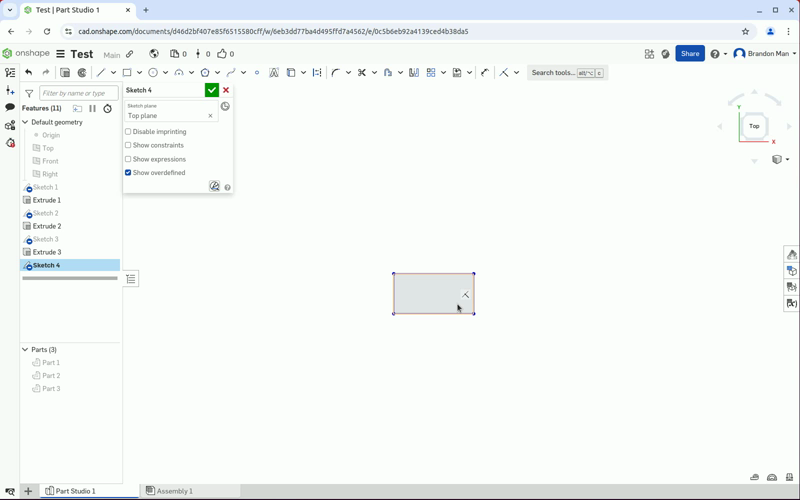
scroll(6)
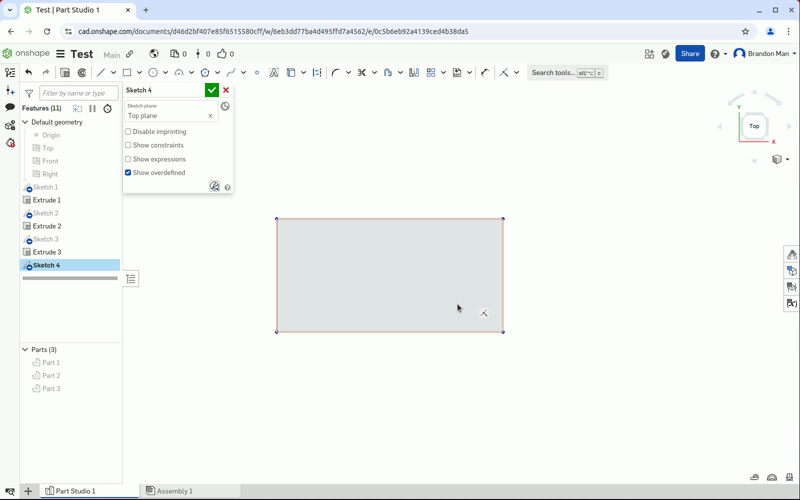
click(457, 303)
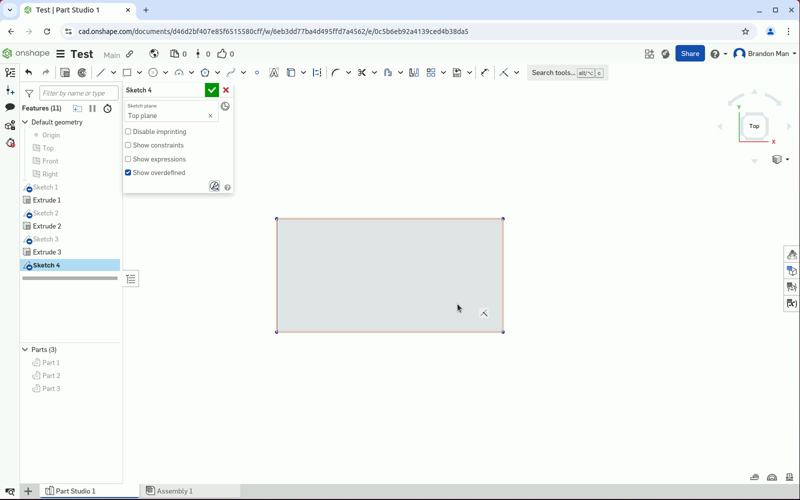
scroll(-6)
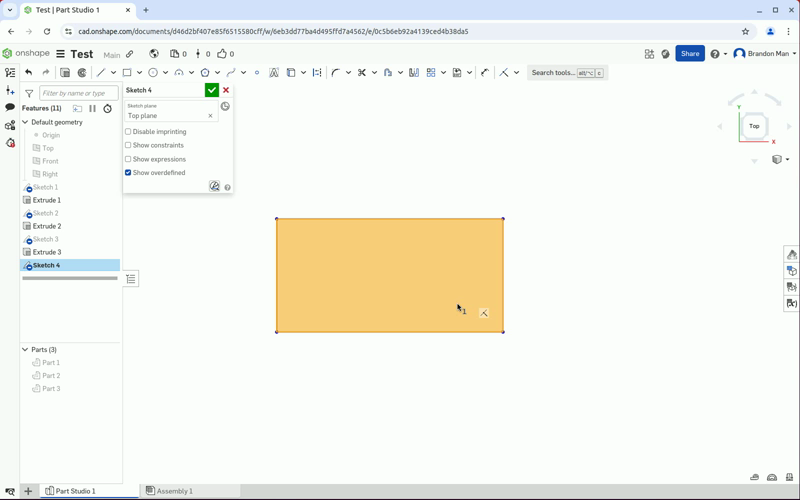
scroll(-6)
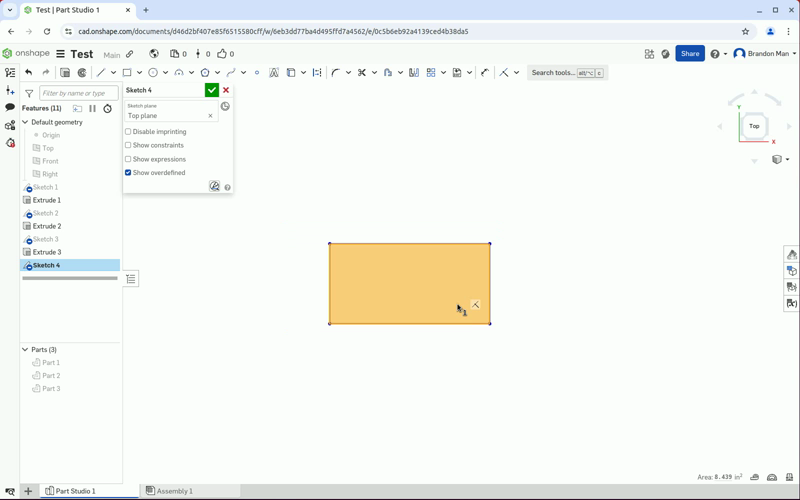
scroll(-6)
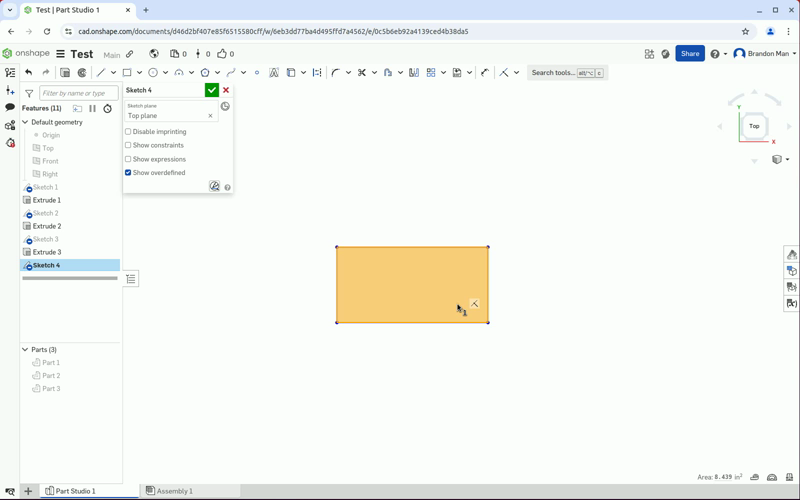
scroll(-6)
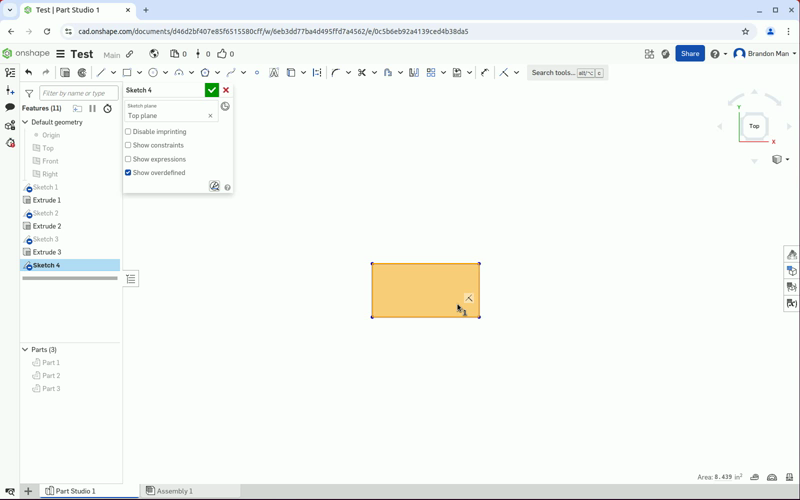
scroll(-6)
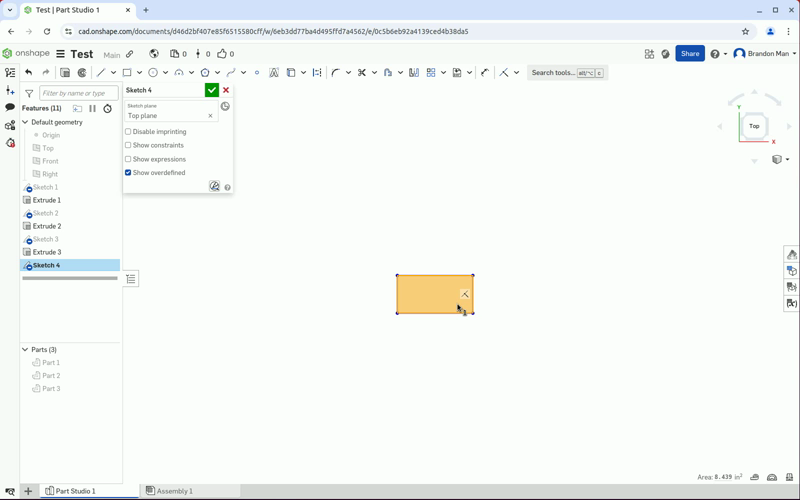
scroll(-6)
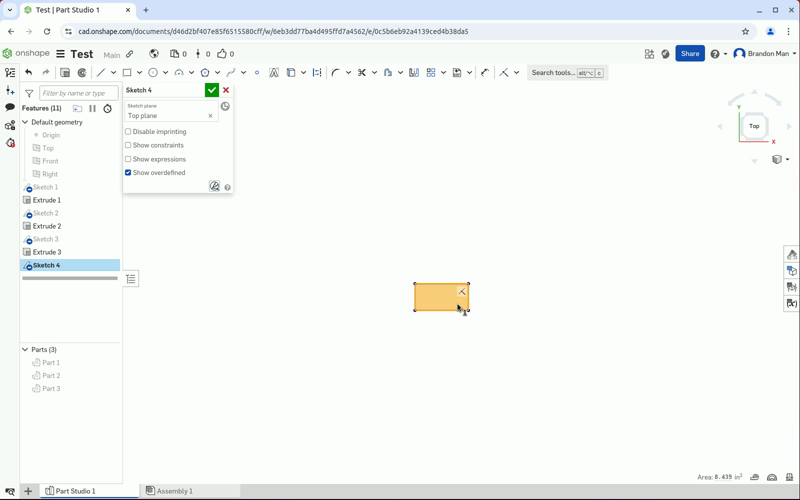
scroll(-6)
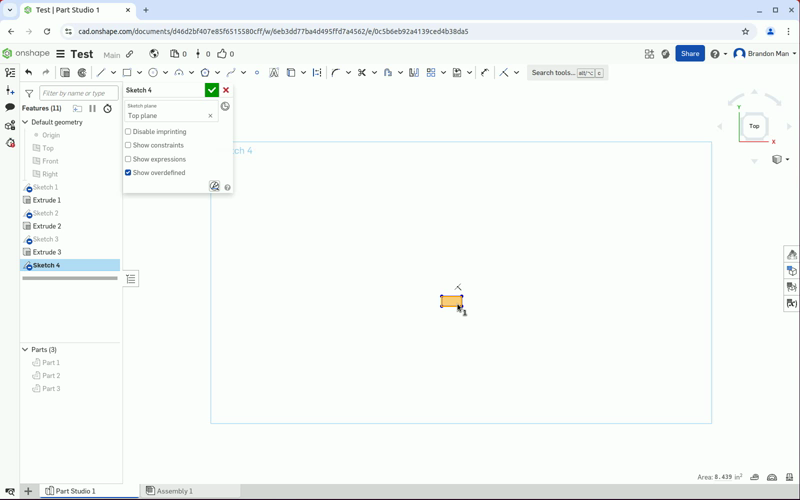
mouse_move(73, 352)
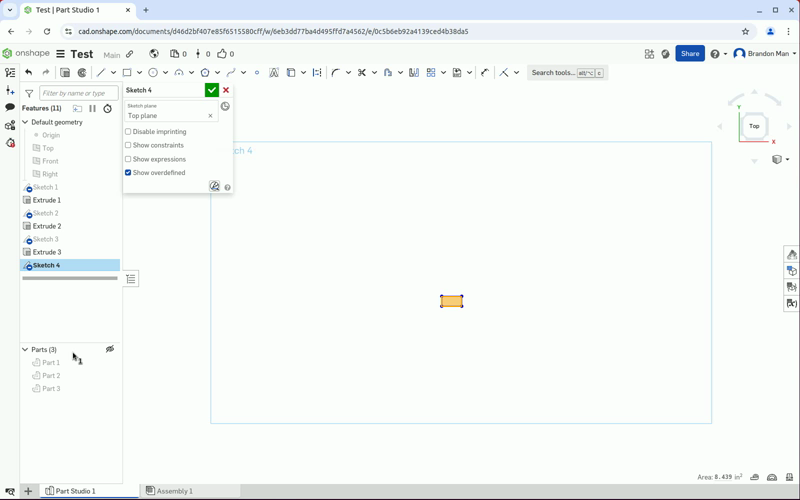
key(shift+y)
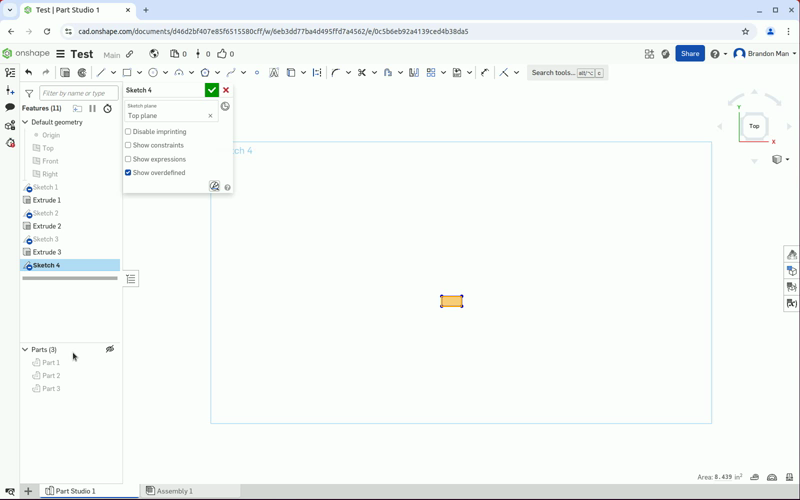
key(shift+e)
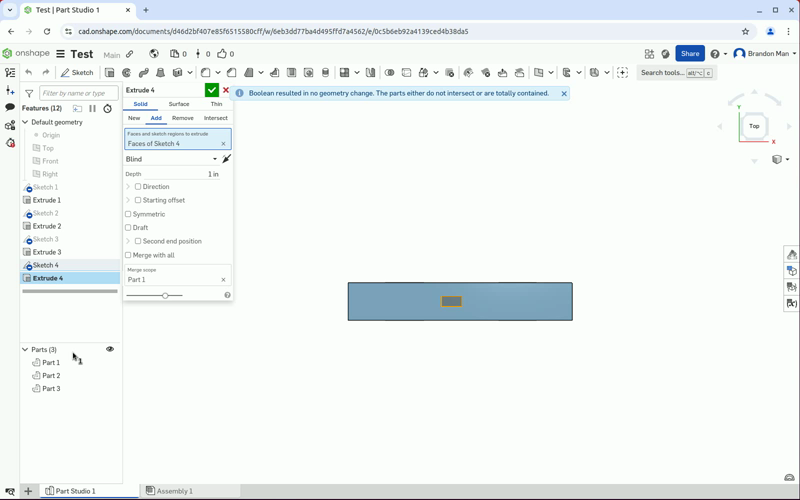
mouse_move(143, 106)
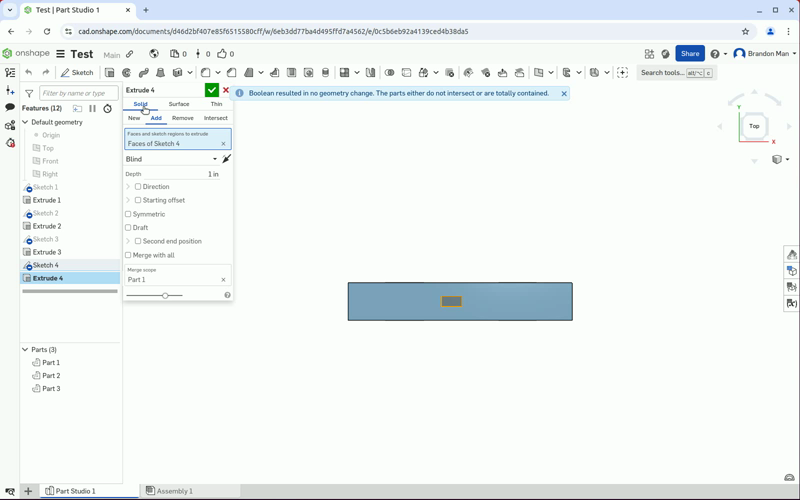
click(143, 106)
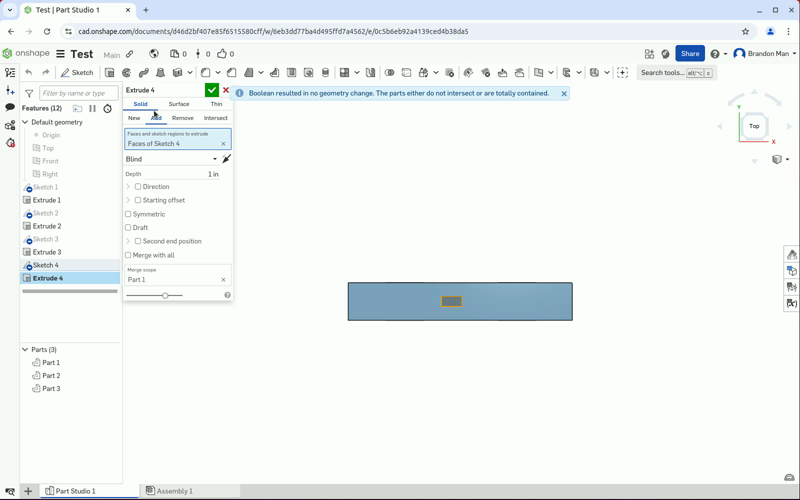
mouse_move(186, 120)
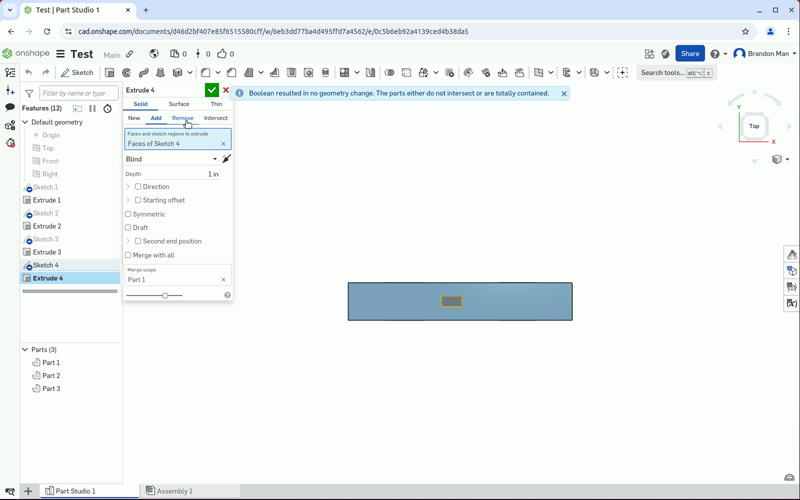
click(186, 120)
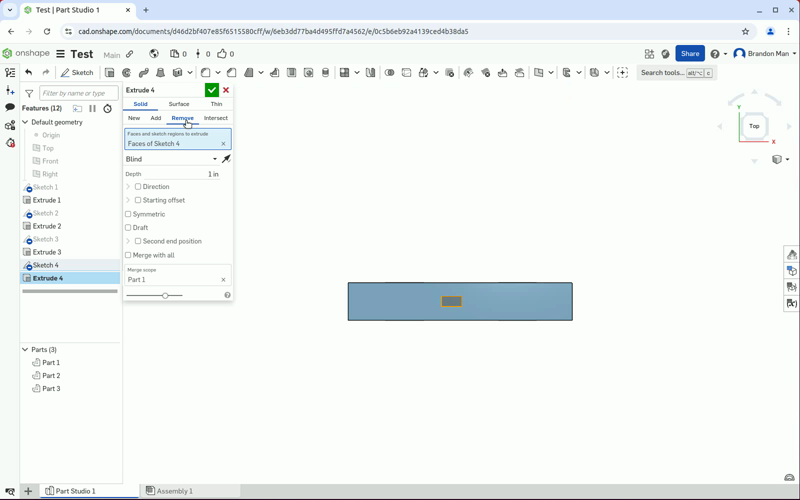
key(tab, 4)
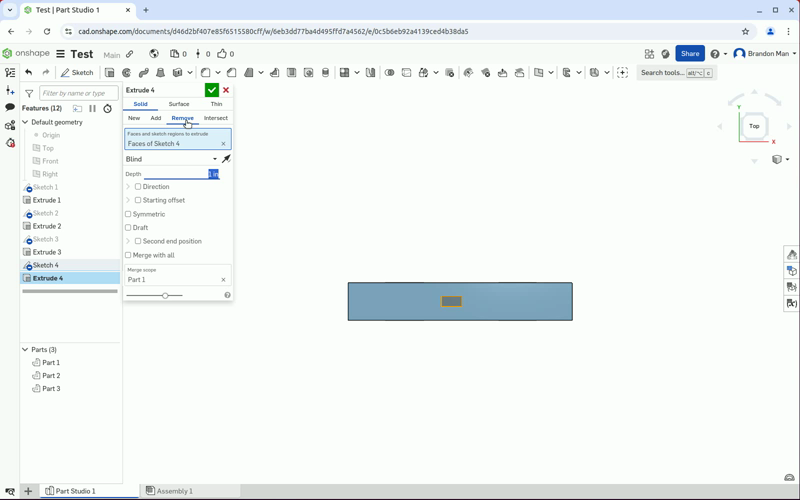
text(-7.703)
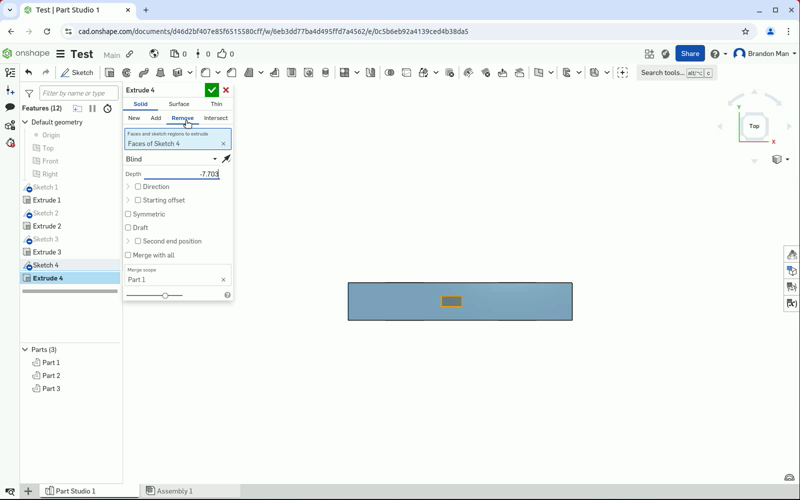
key(tab, 6)
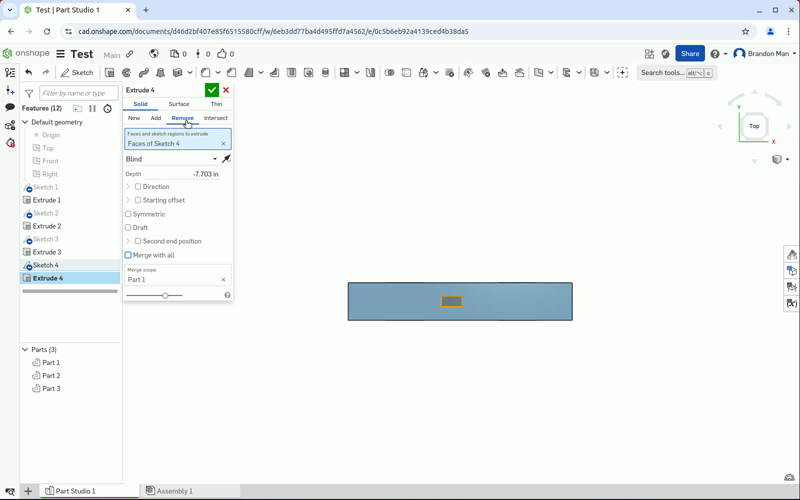
key(space)
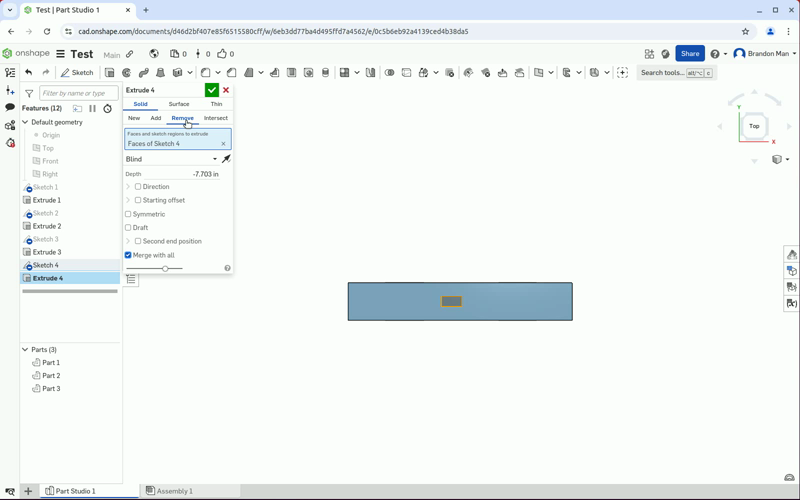
key(enter)
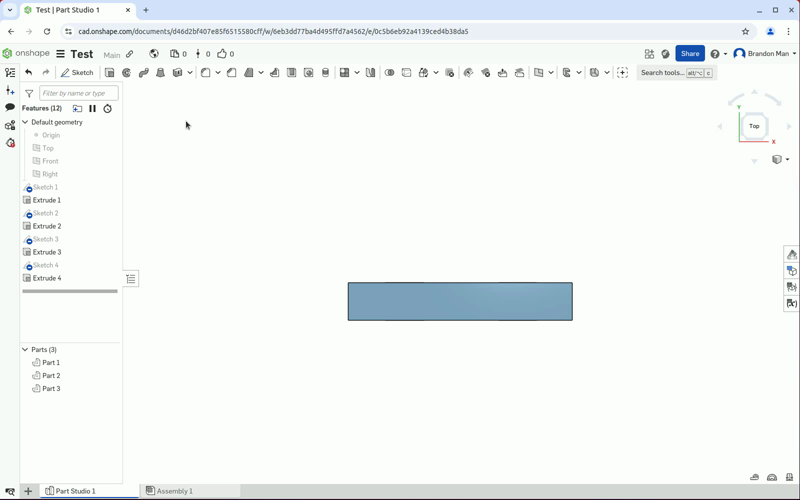
key(shift+h)
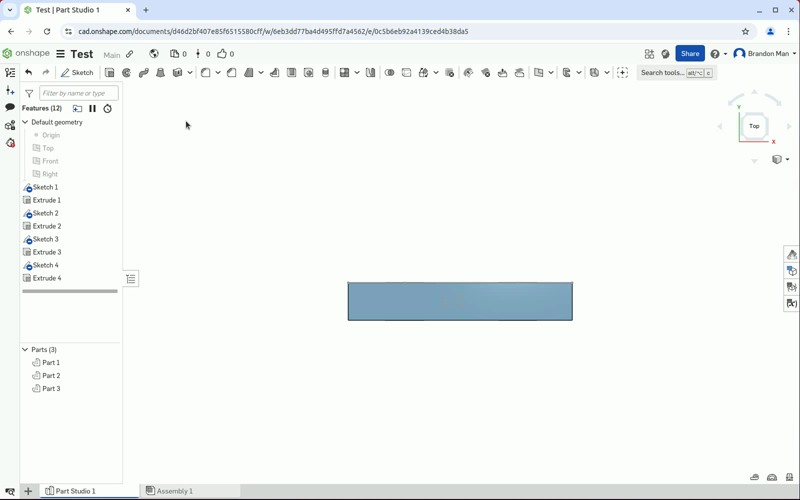
key(shift+h)
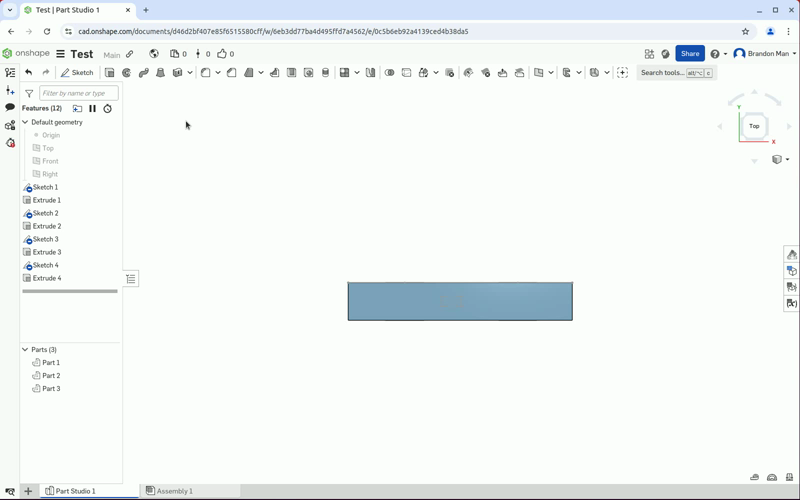
key(shift+7)
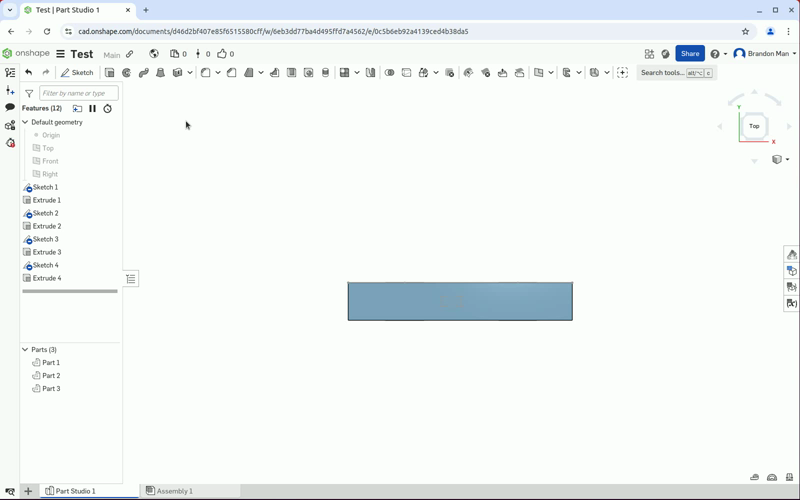
key(up, 3)
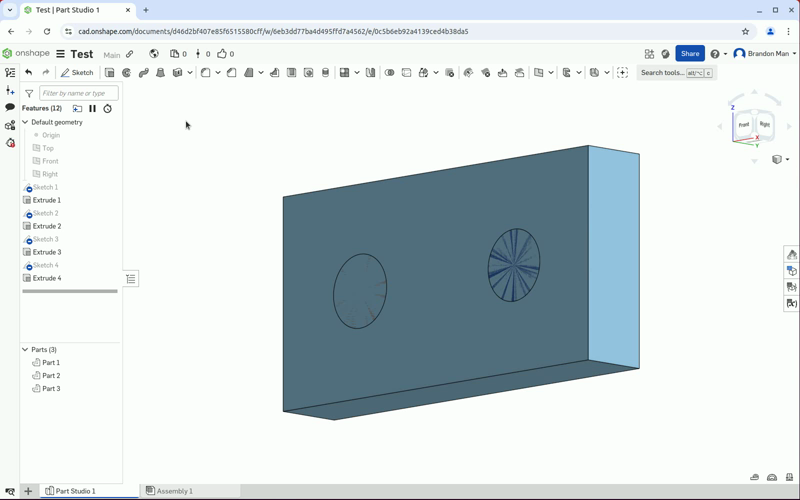
key(left, 3)
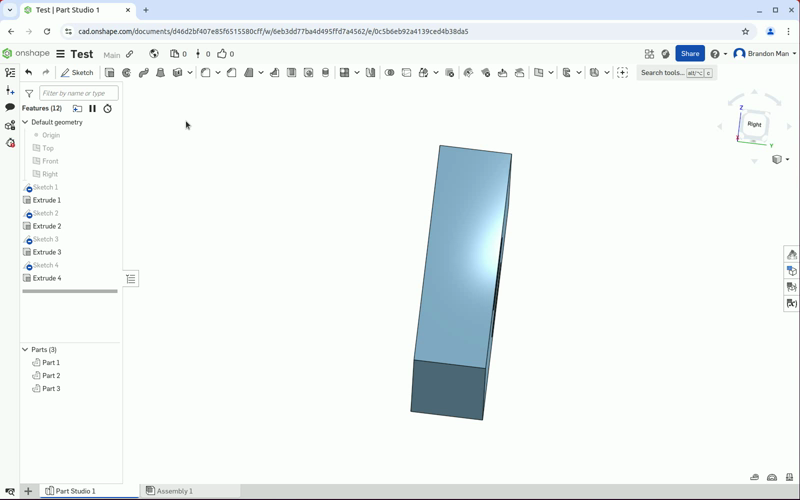
key(right, 3)
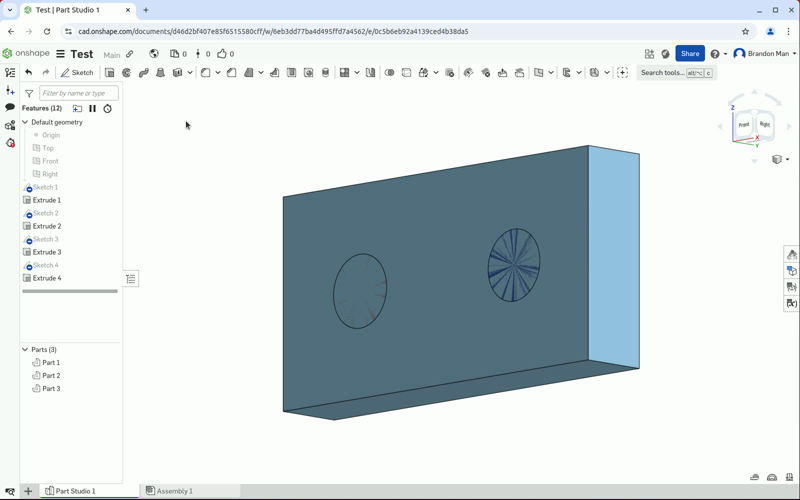
key(down, 3)
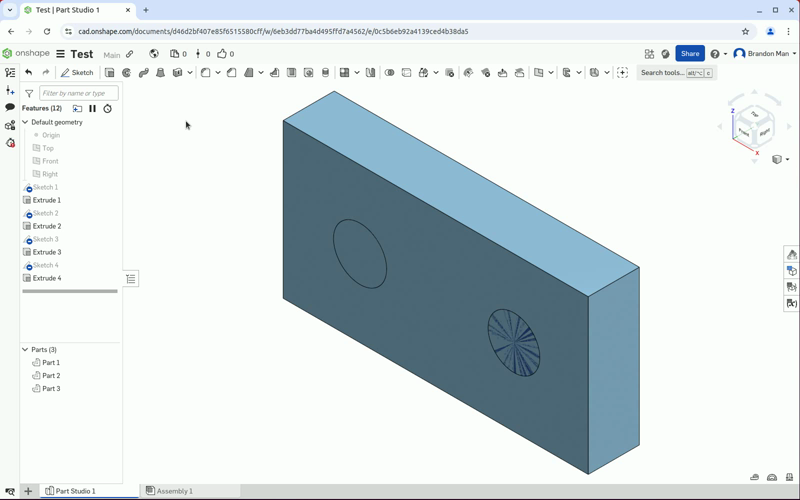
mouse_move(73, 189)
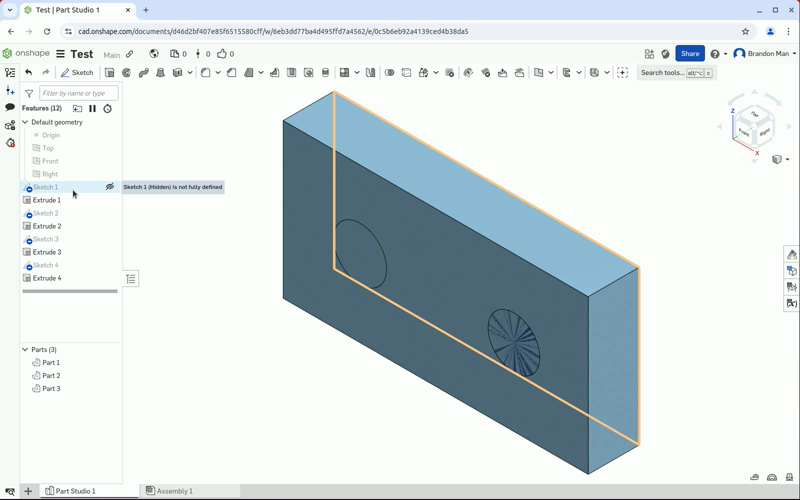
click(73, 189)